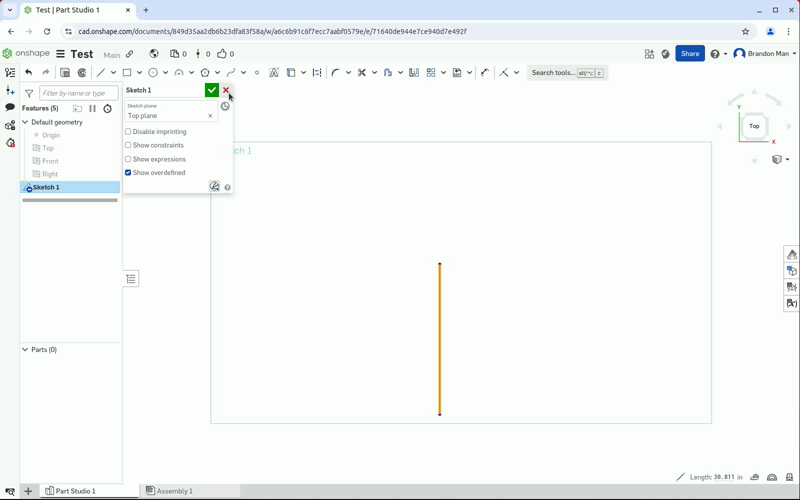
key(shift+h)
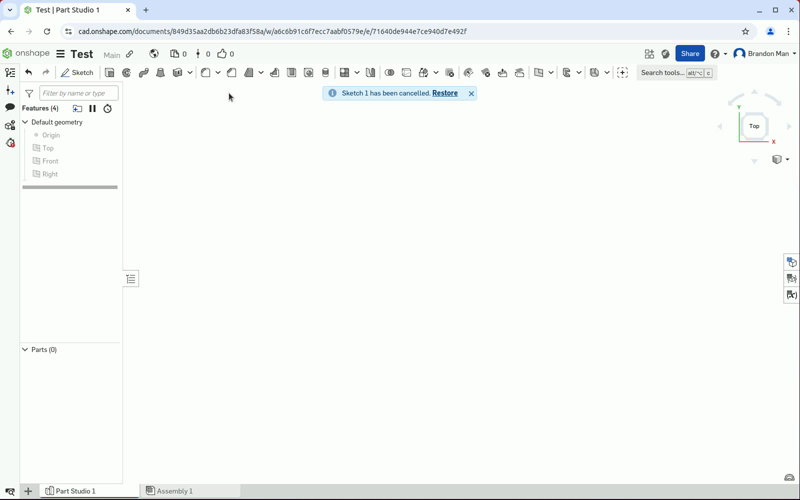
mouse_move(73, 352)
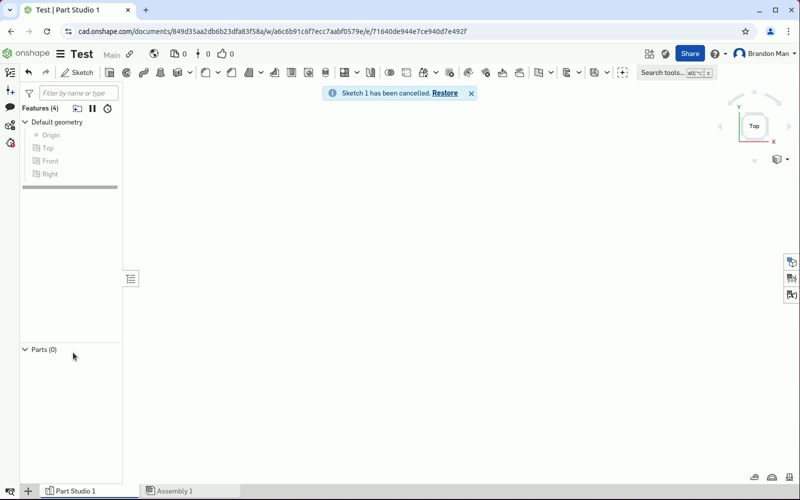
key(y)
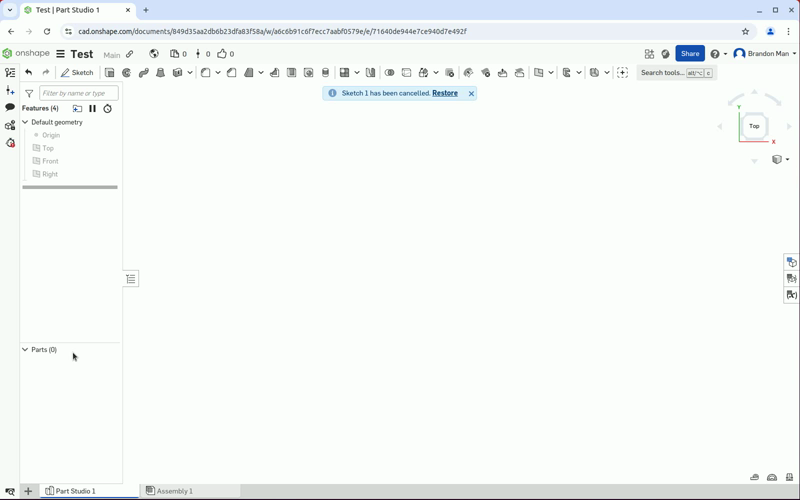
key(shift+p)
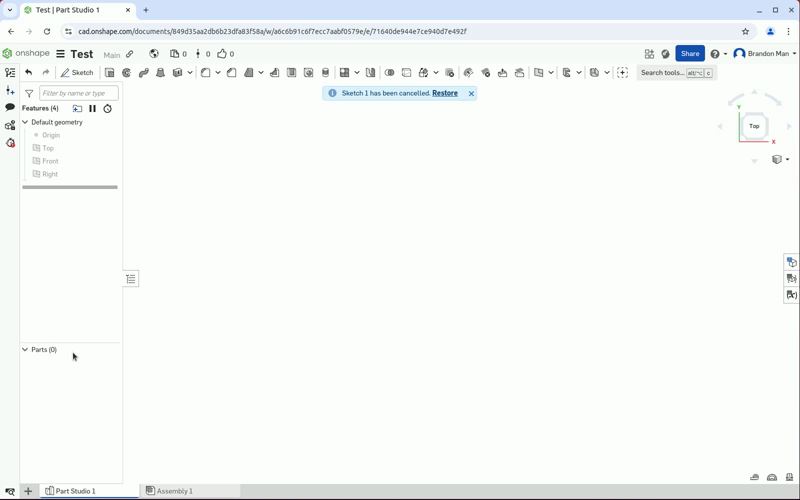
key(space)
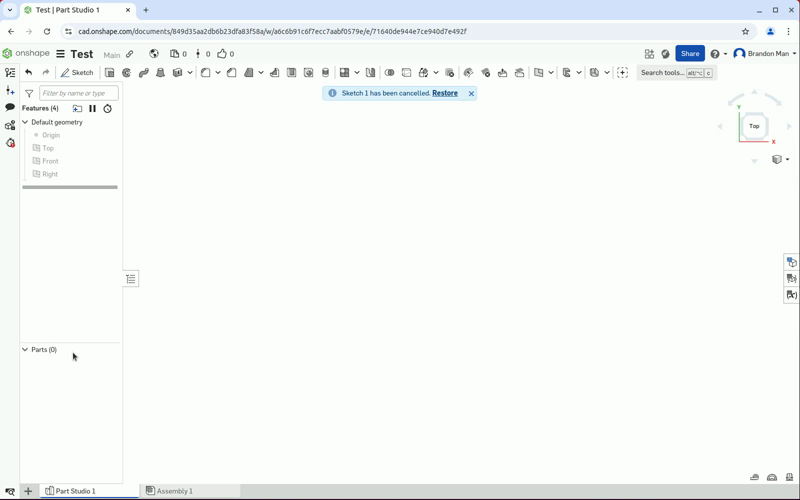
key_down(shift)
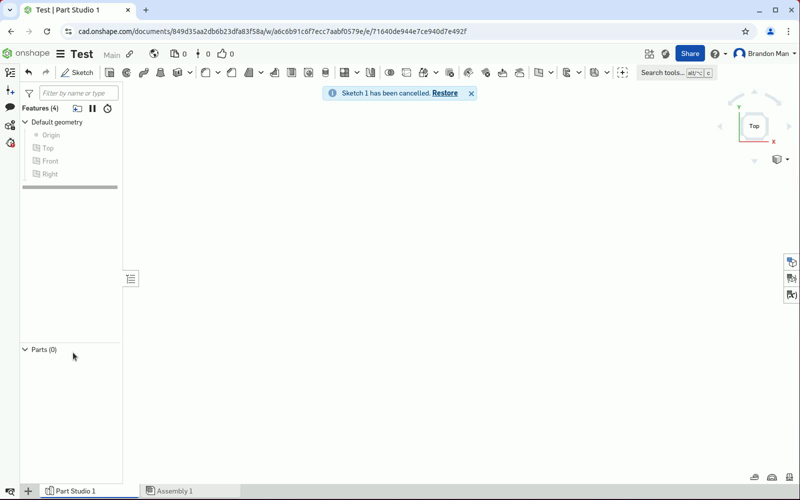
key(up)
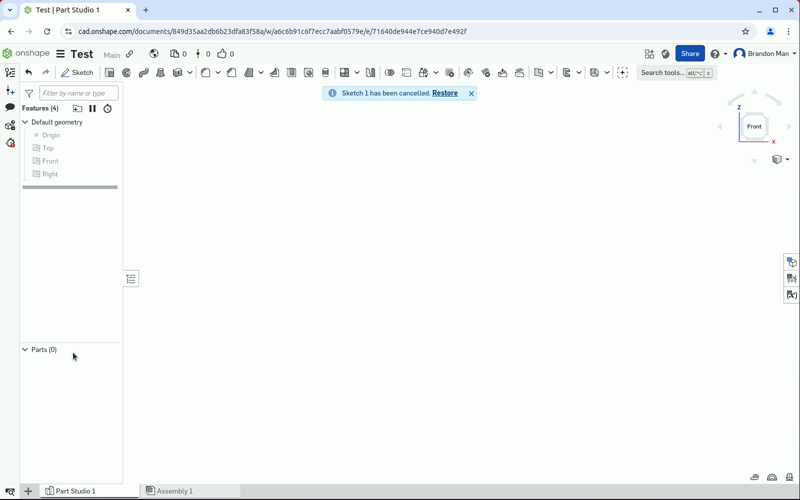
key_up(shift)
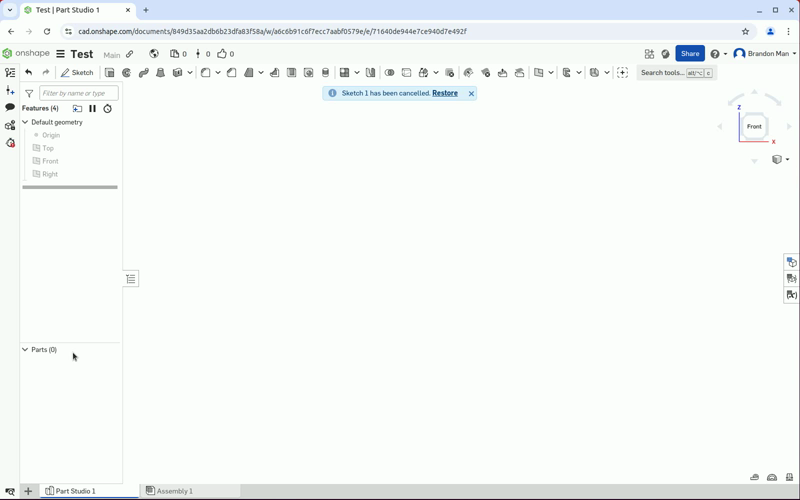
mouse_move(73, 352)
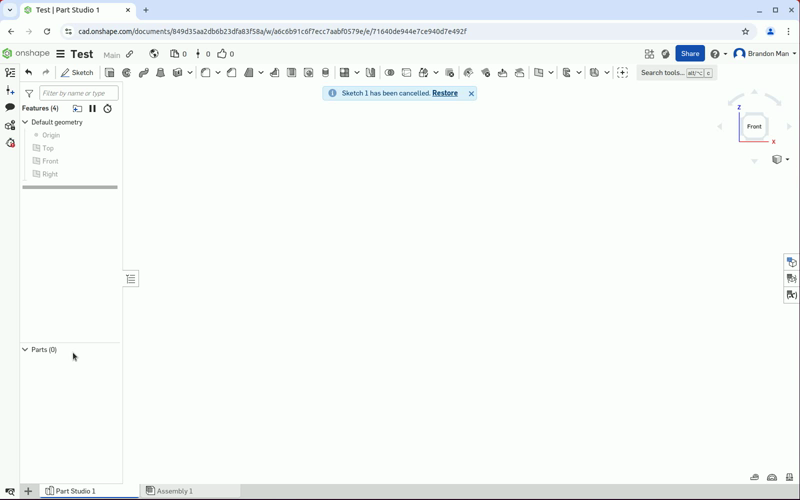
key(shift+y)
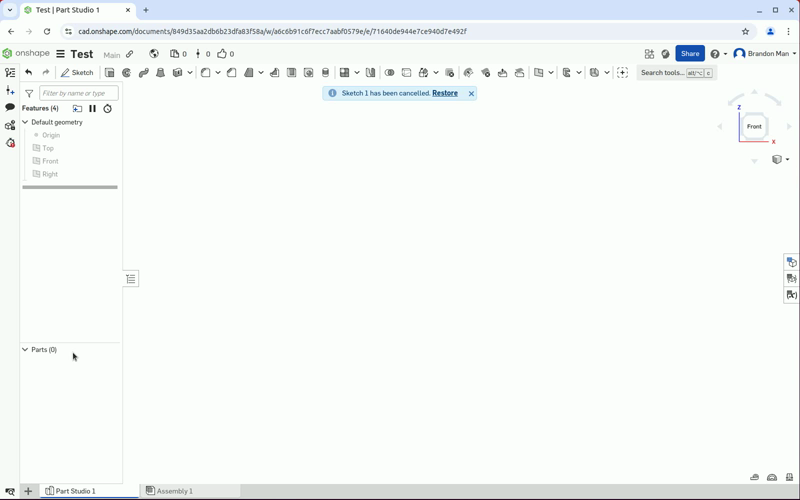
key(shift+s)
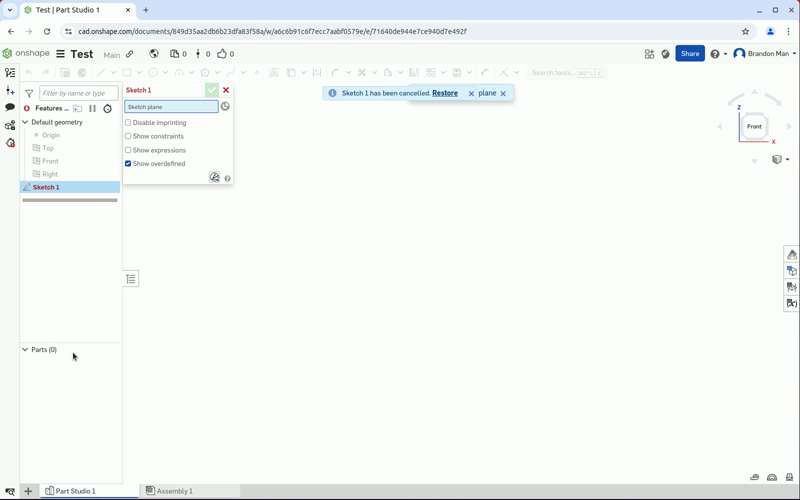
mouse_move(73, 163)
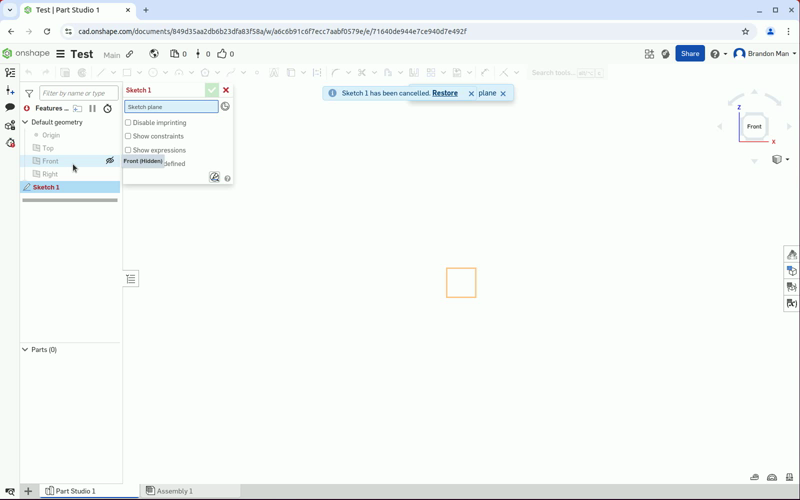
click(73, 163)
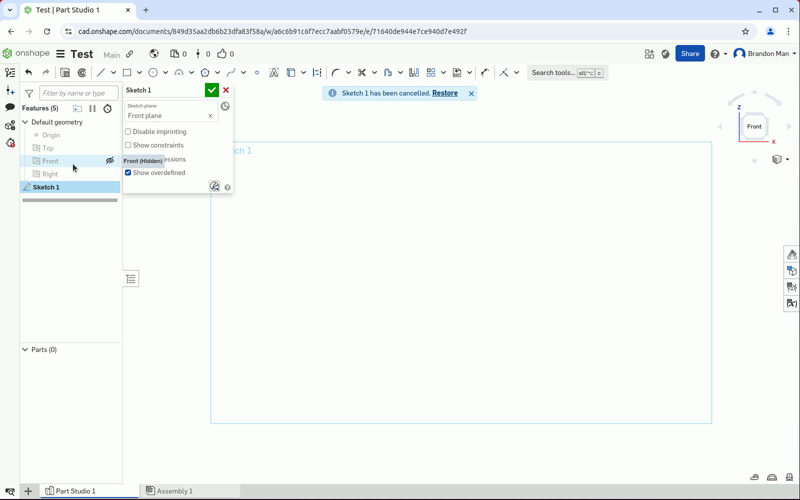
mouse_move(73, 352)
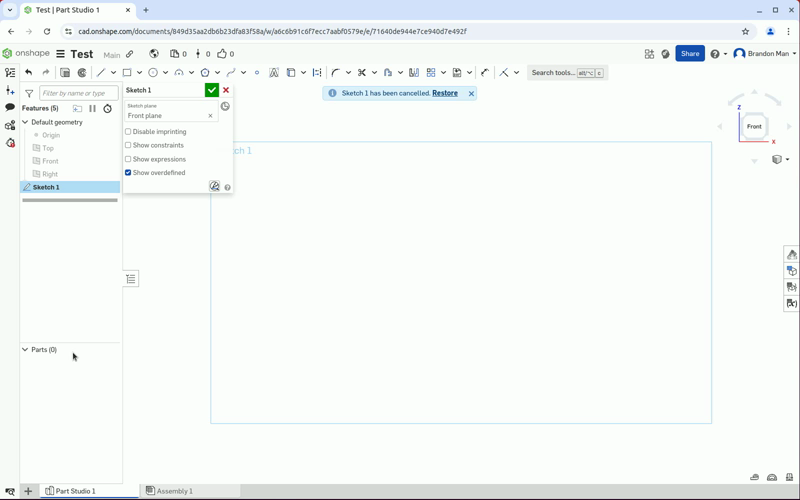
key(y)
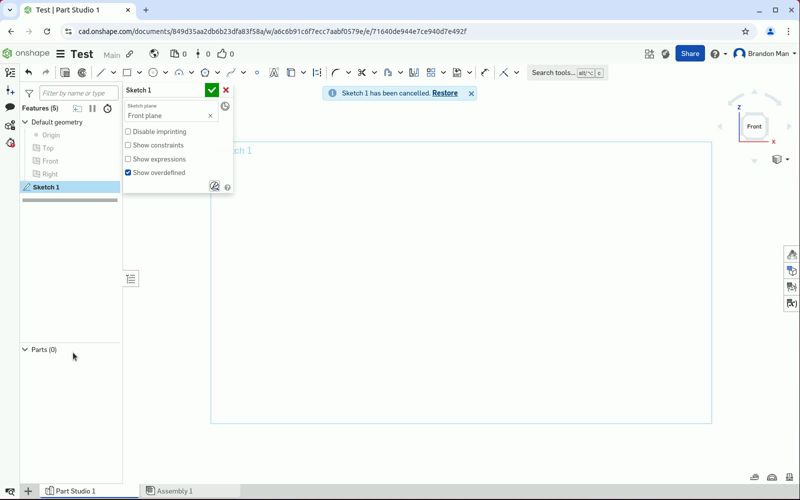
key(l)
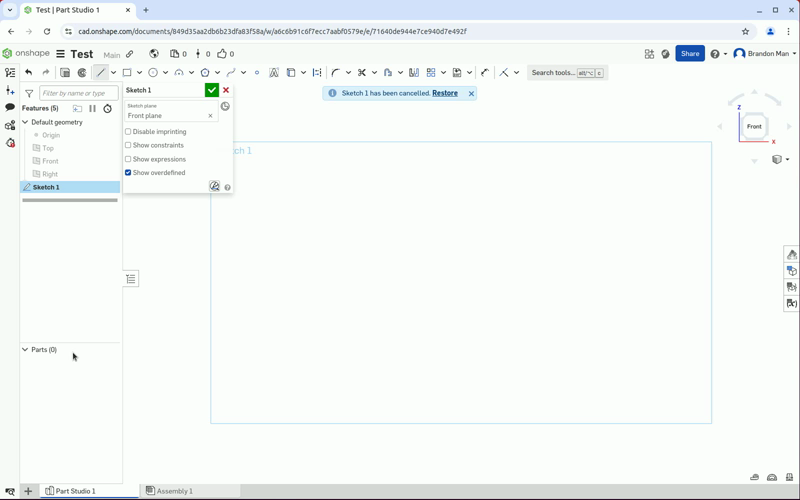
key_down(shift)
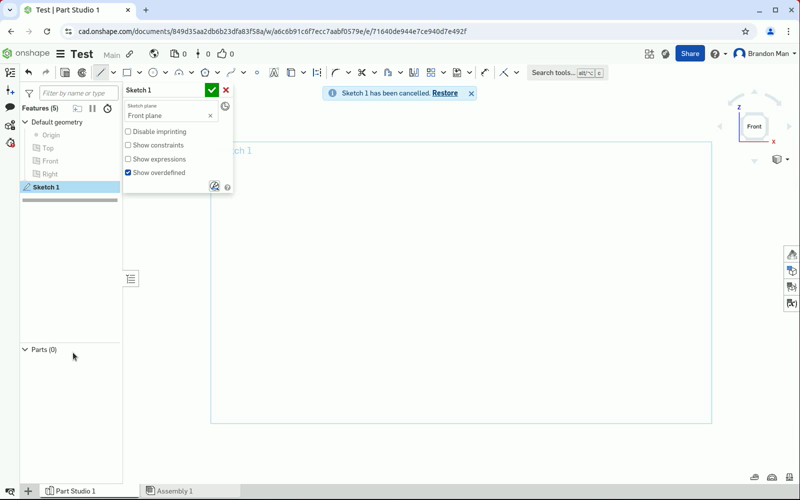
mouse_move(460, 282)
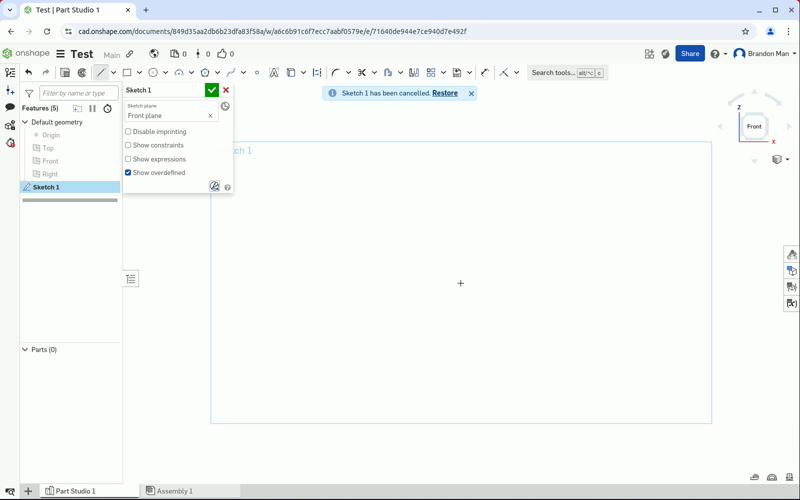
click(460, 282)
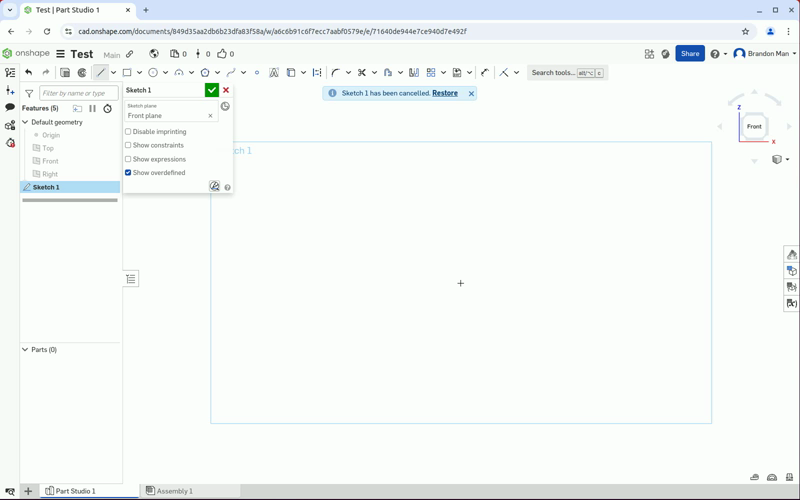
key_up(shift)
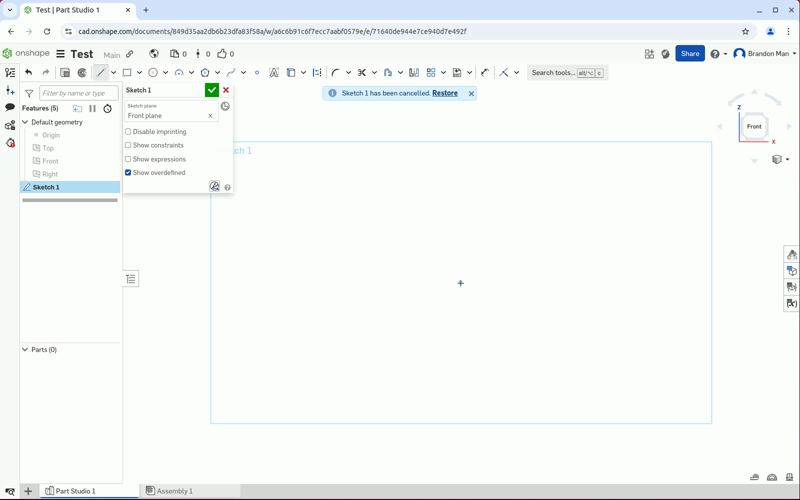
key_down(shift)
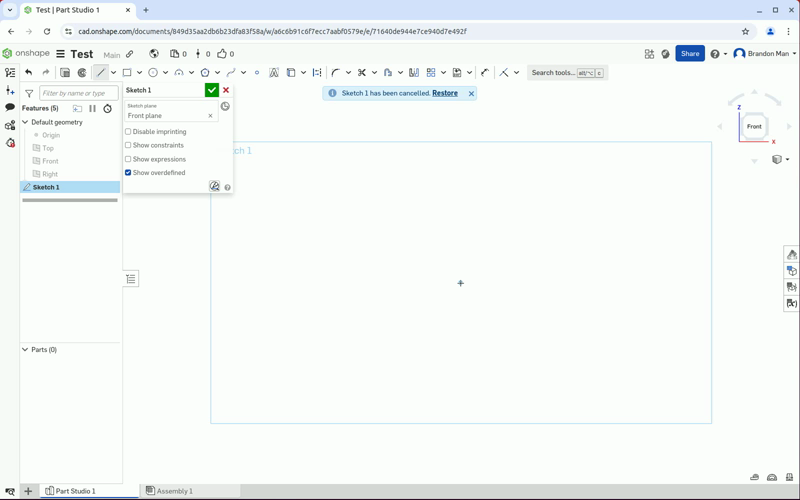
mouse_move(536, 282)
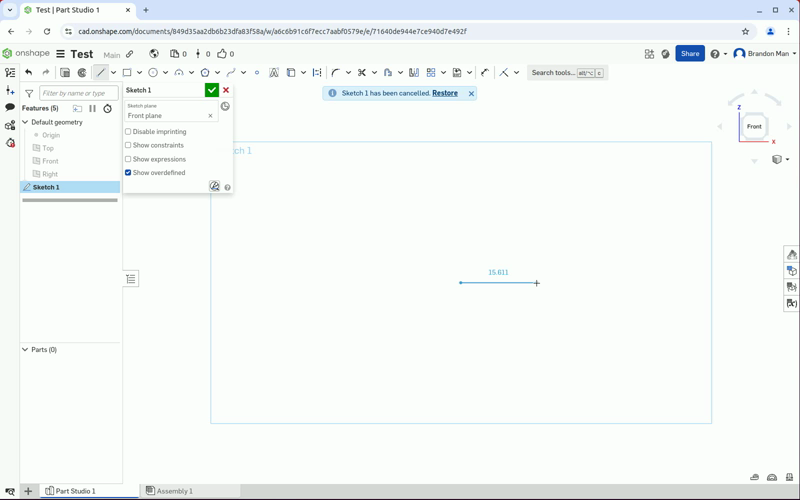
click(536, 282)
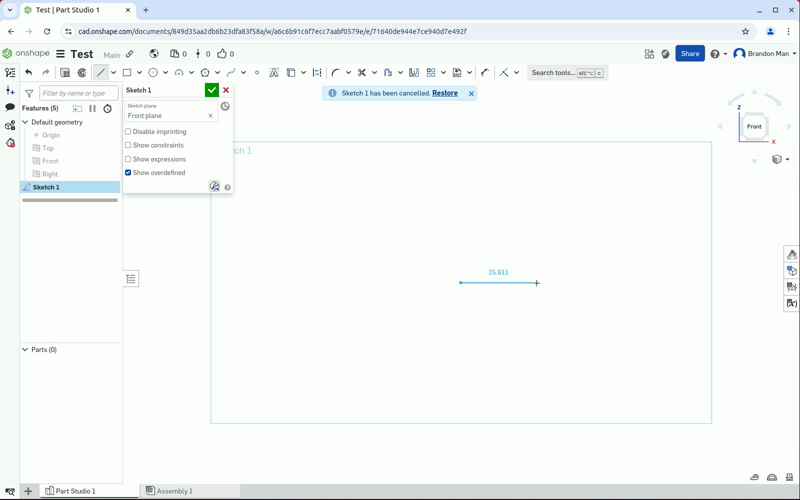
key_up(shift)
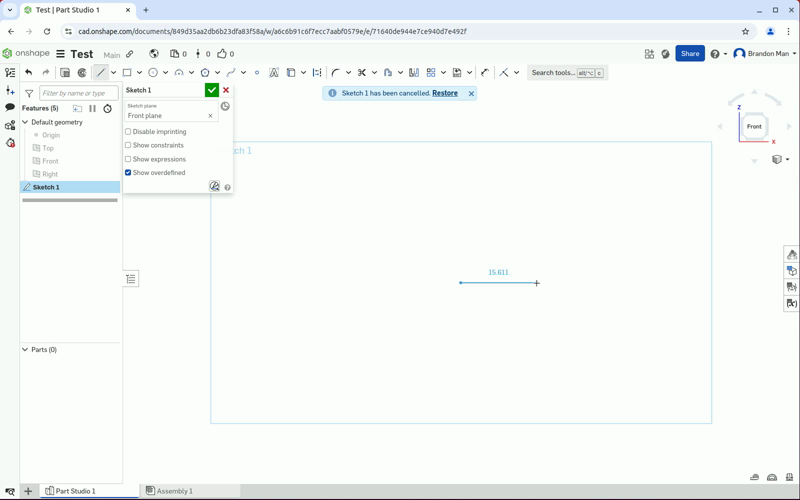
key_down(shift)
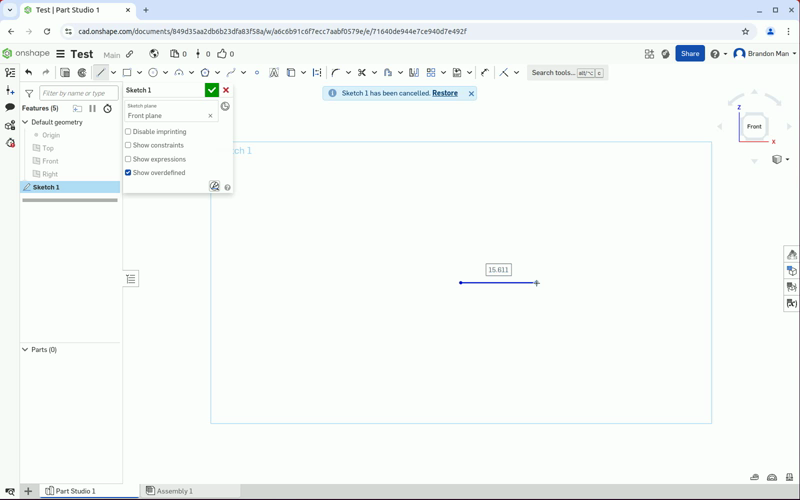
mouse_move(536, 170)
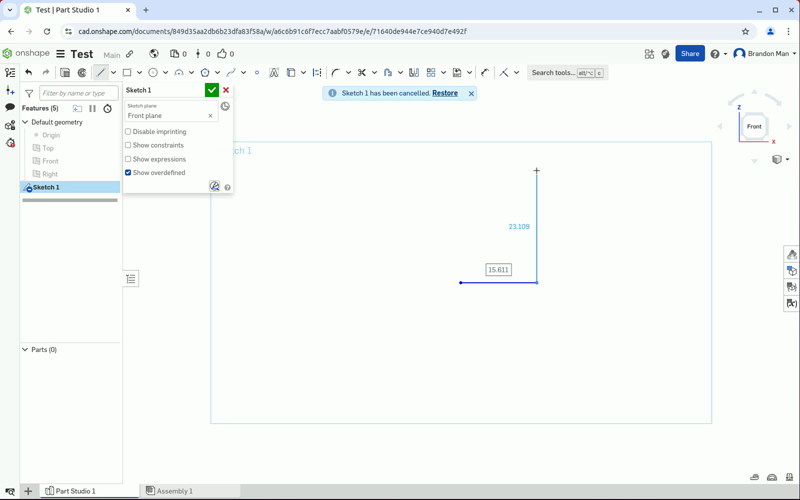
click(536, 170)
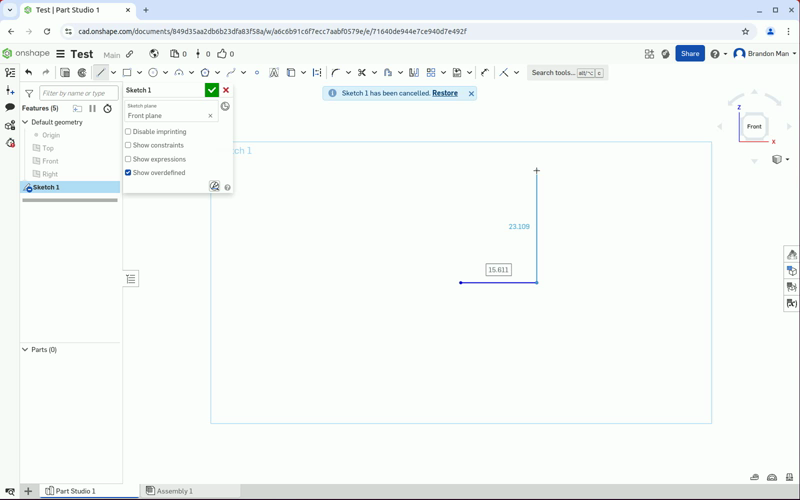
key_up(shift)
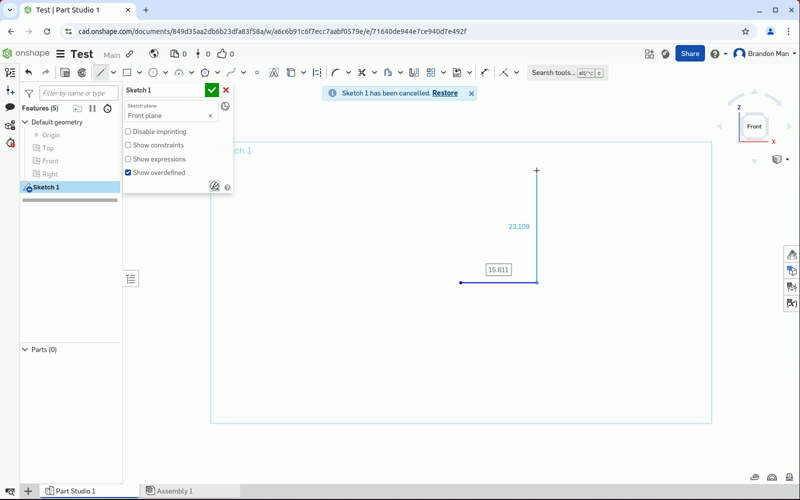
key_down(shift)
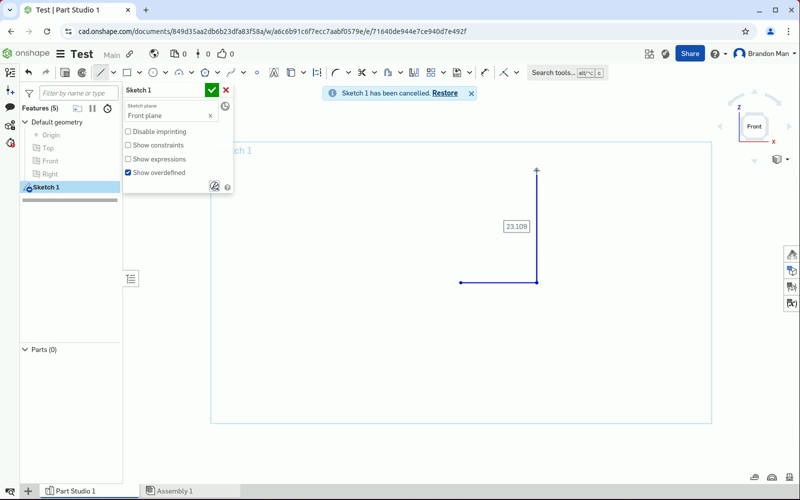
mouse_move(460, 170)
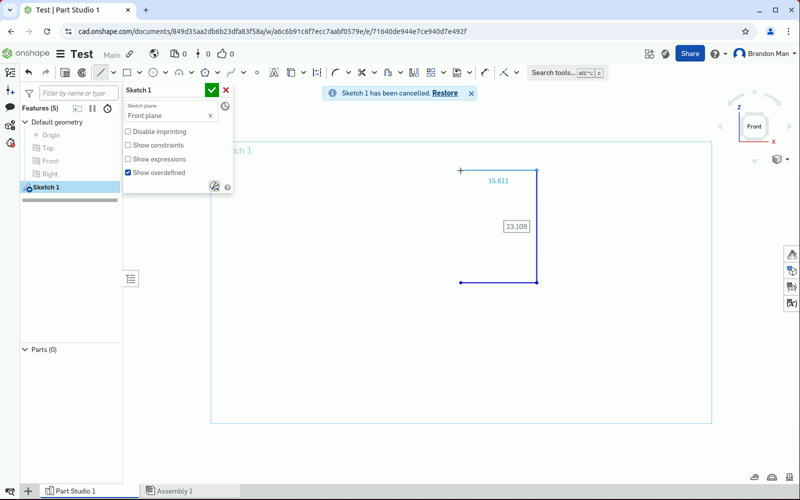
click(460, 170)
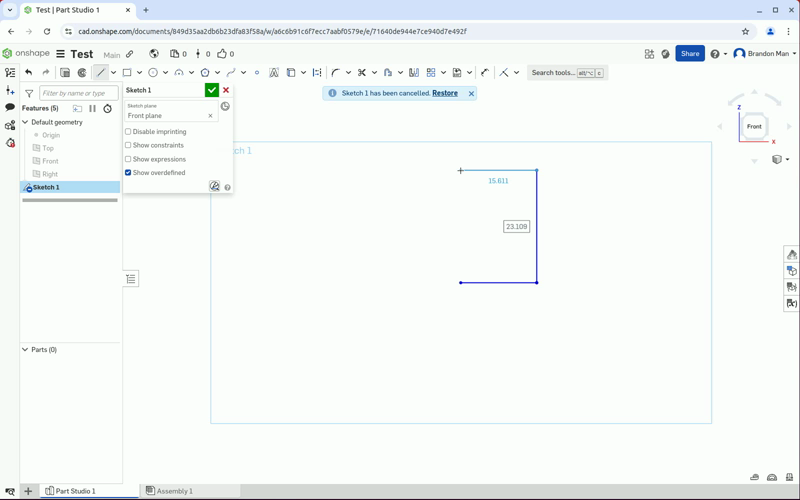
key_up(shift)
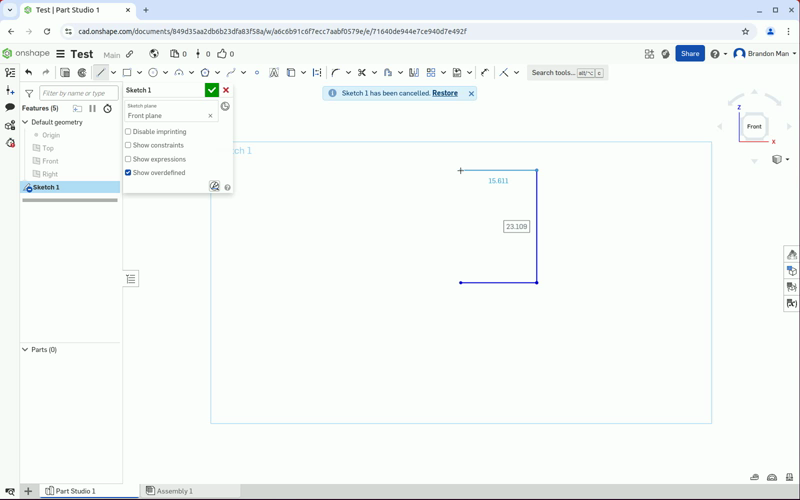
key_down(shift)
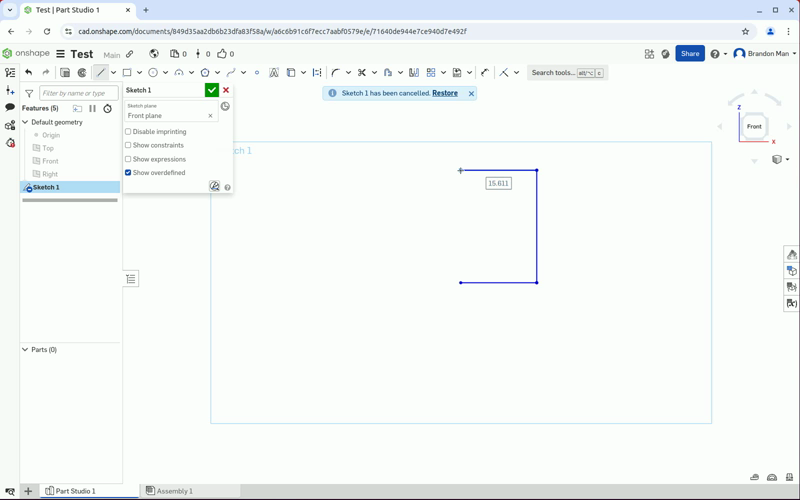
mouse_move(460, 282)
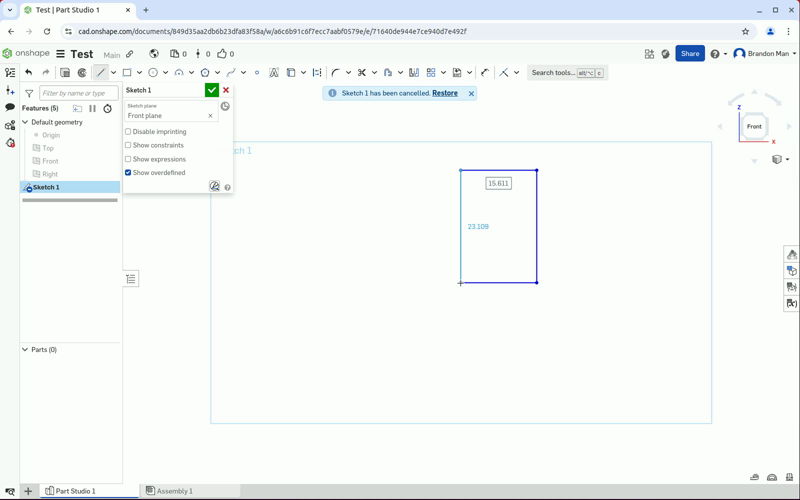
key_up(shift)
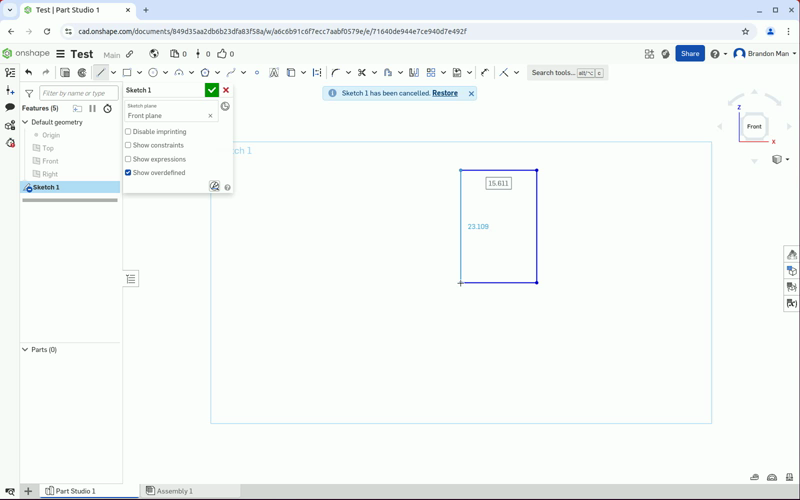
click(460, 282)
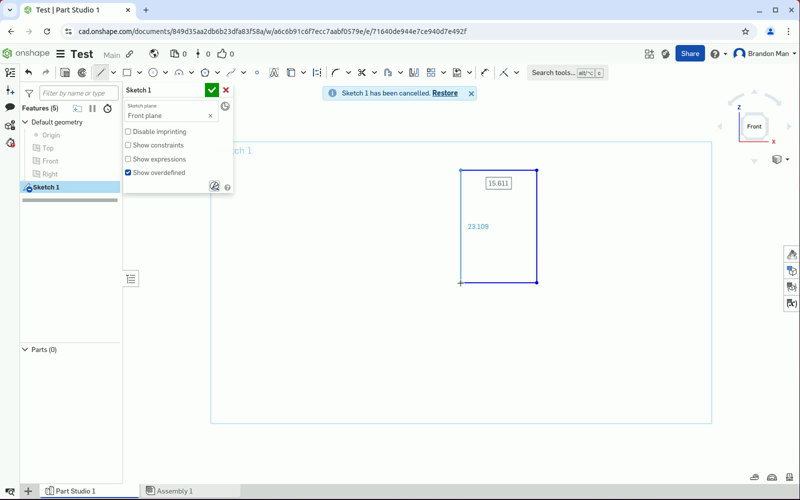
key(esc)
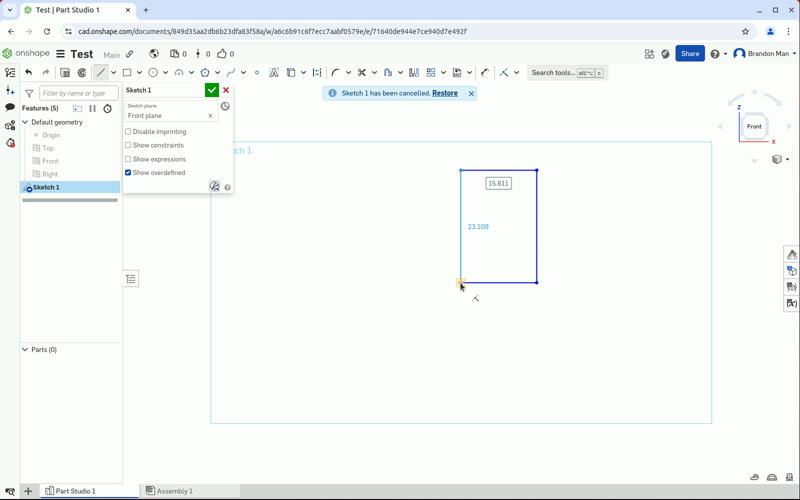
mouse_move(491, 247)
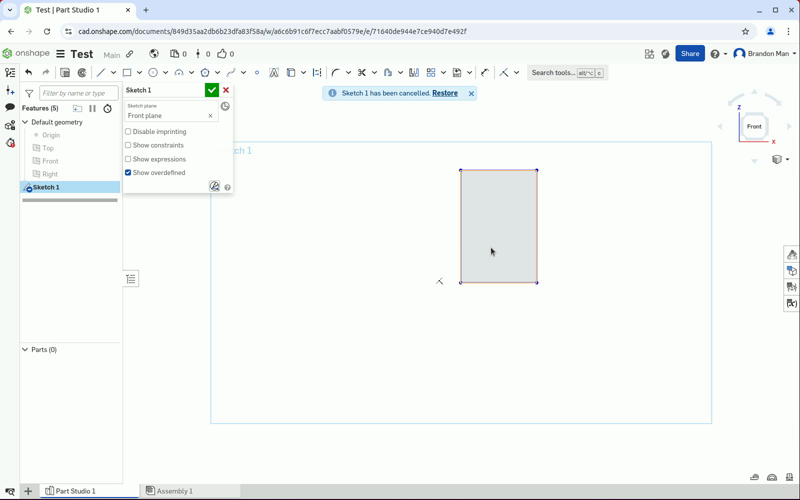
click(491, 247)
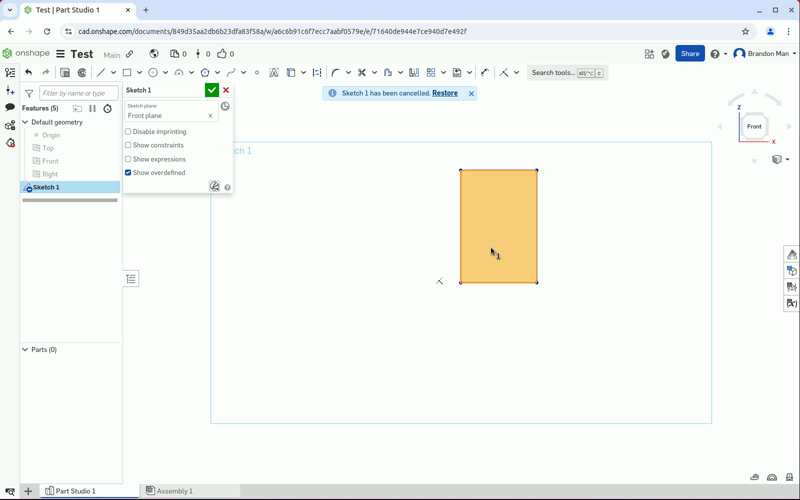
mouse_move(73, 352)
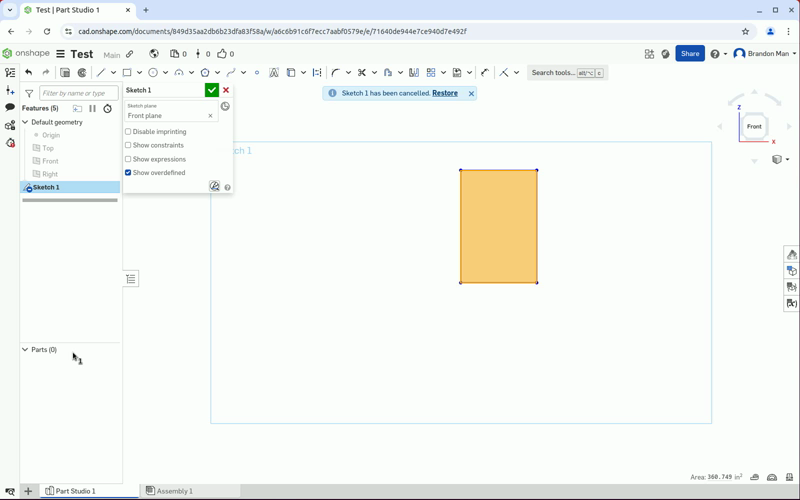
key(shift+y)
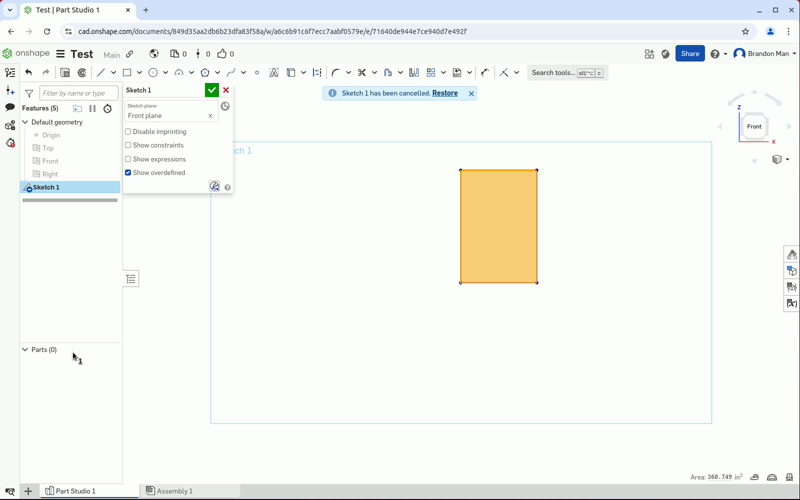
key(shift+e)
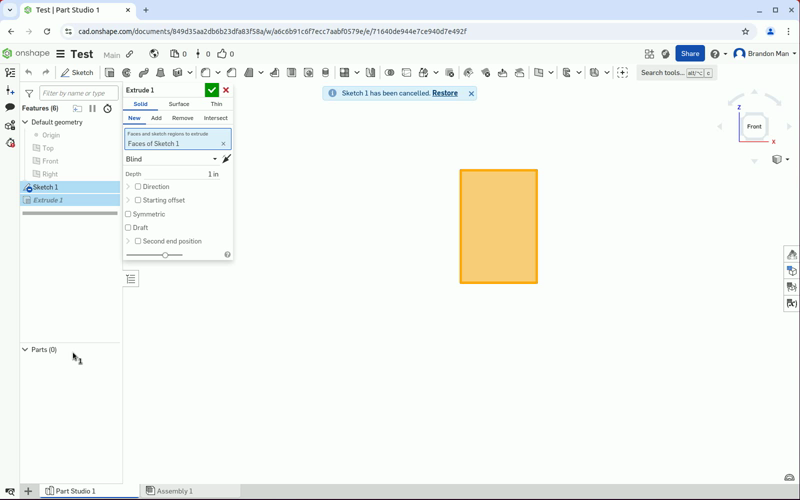
mouse_move(143, 106)
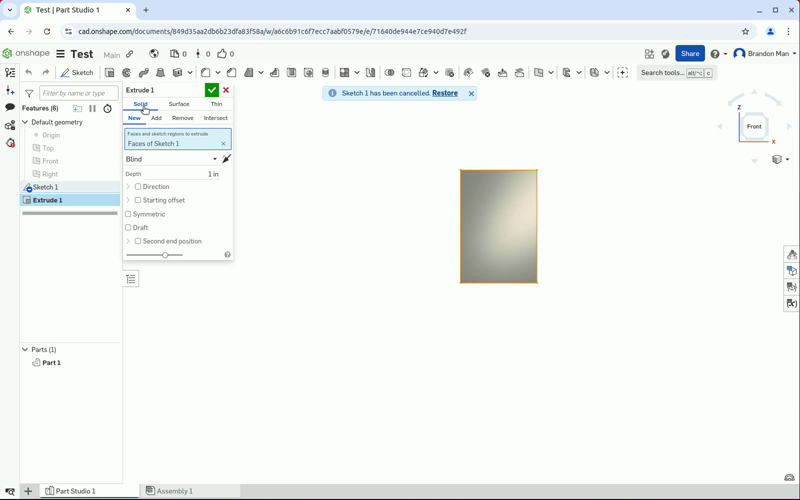
click(143, 106)
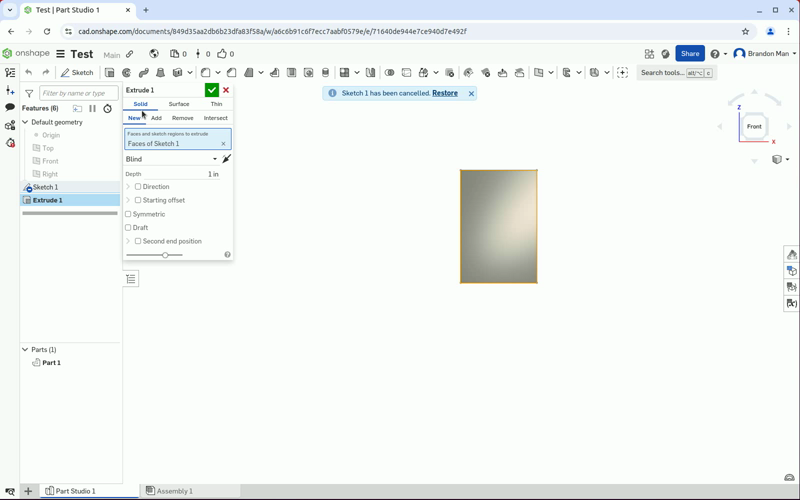
mouse_move(137, 120)
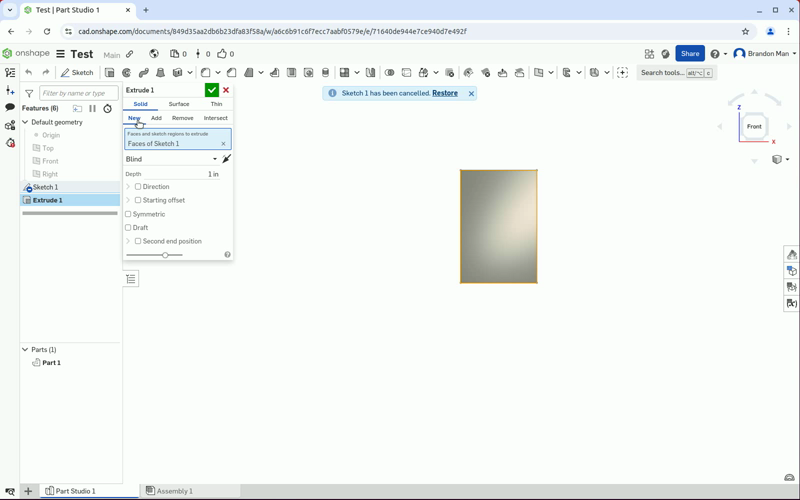
click(137, 120)
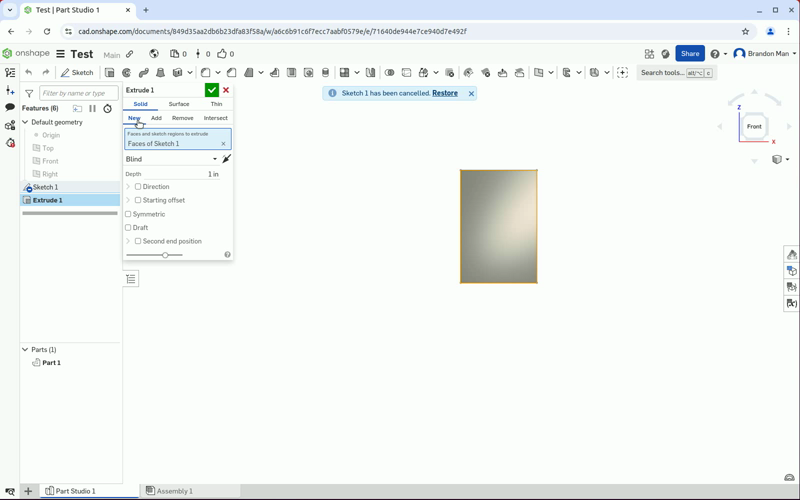
key(tab, 4)
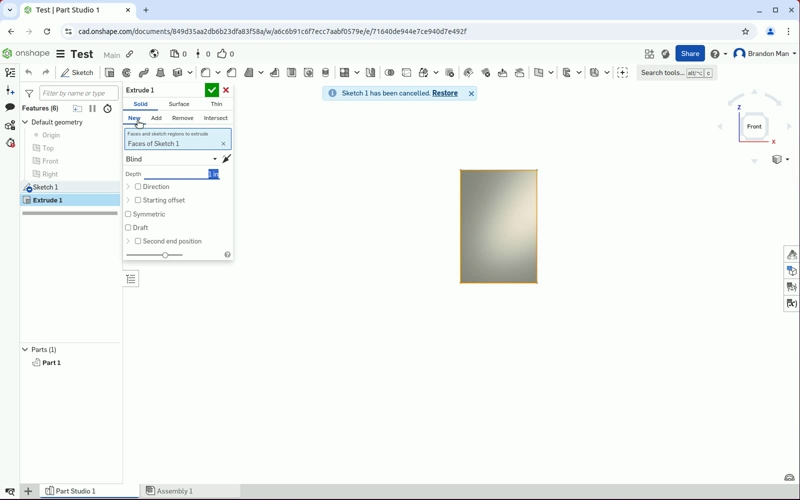
text(0.481)
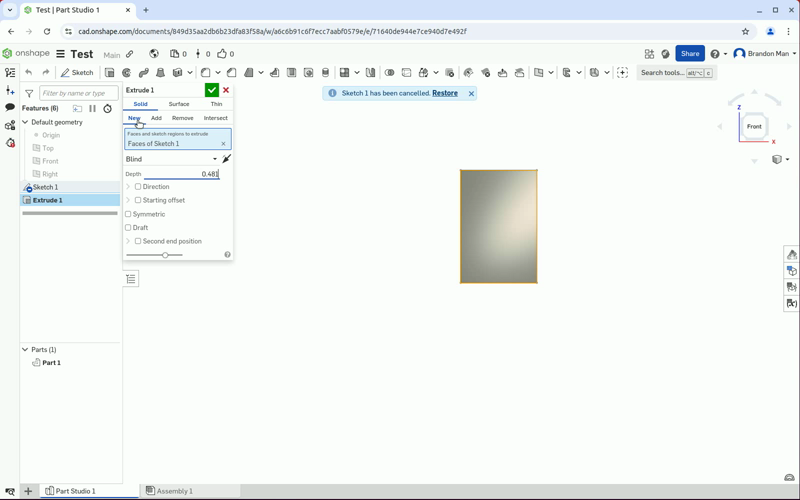
key(enter)
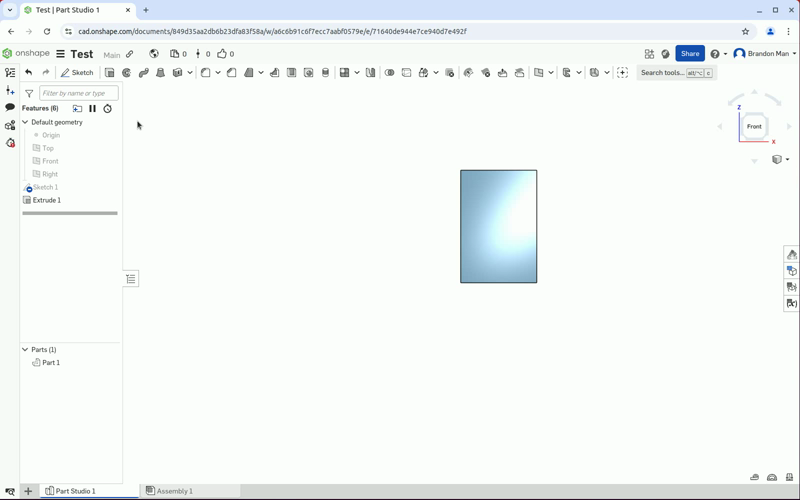
key(shift+h)
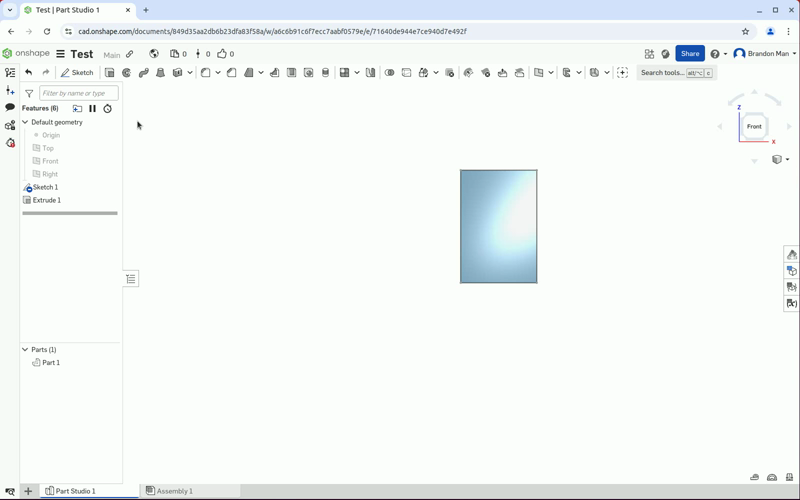
key(shift+h)
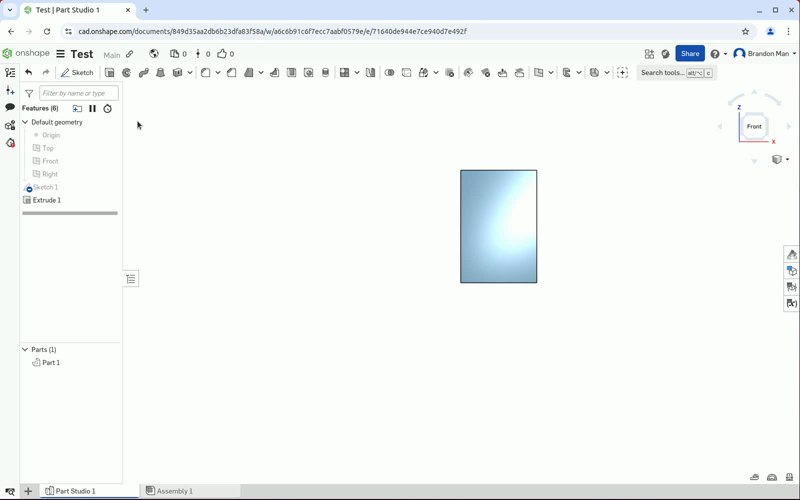
mouse_move(73, 189)
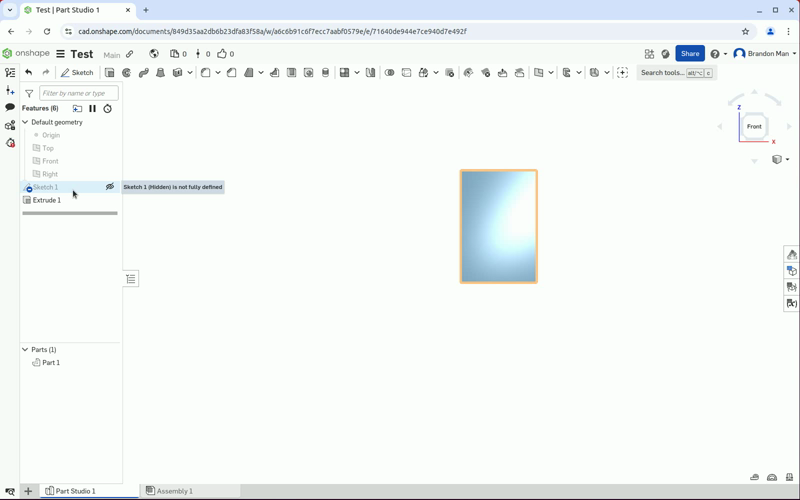
click(73, 189)
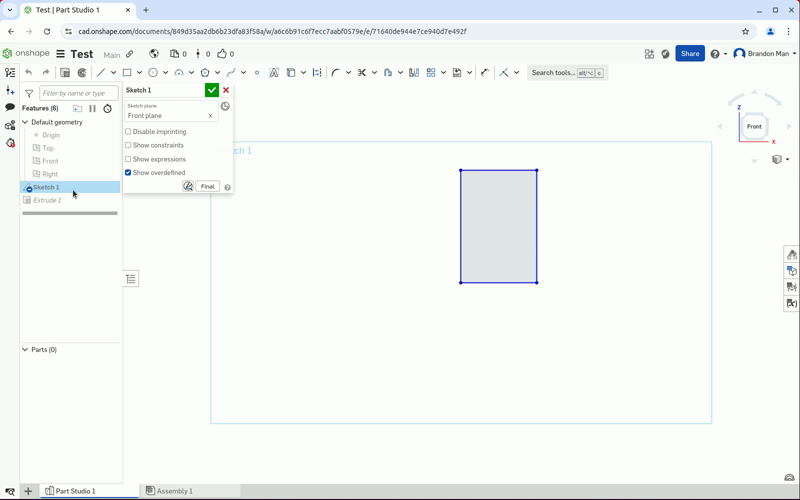
mouse_move(229, 92)
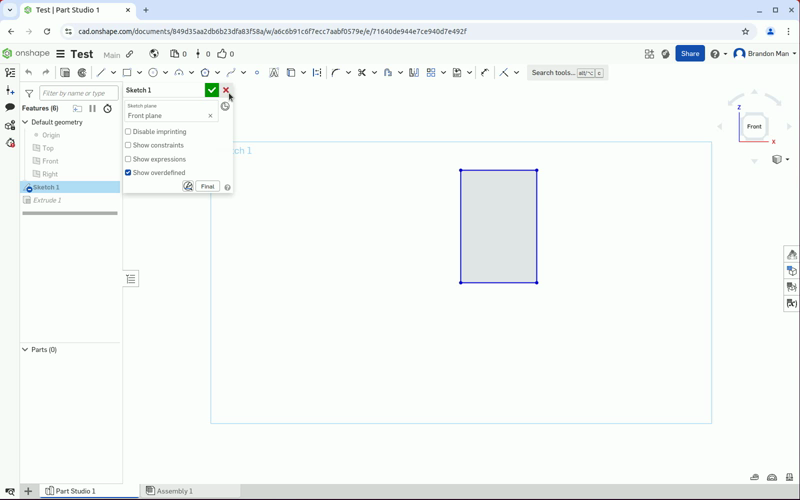
click(229, 92)
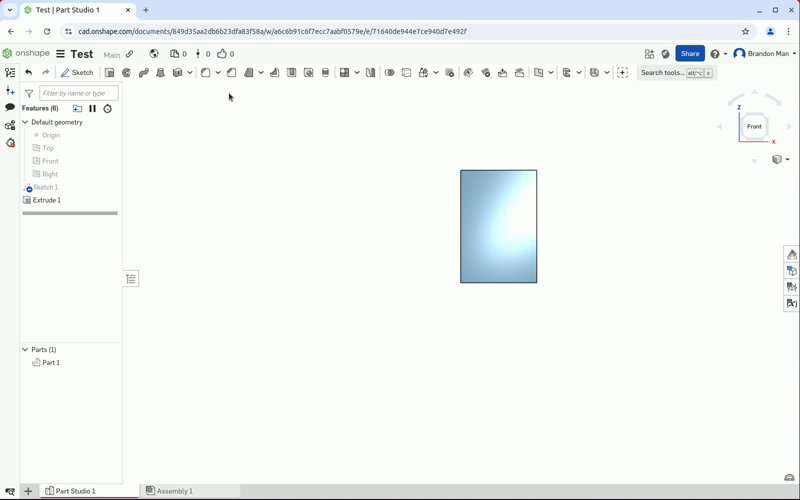
mouse_move(541, 75)
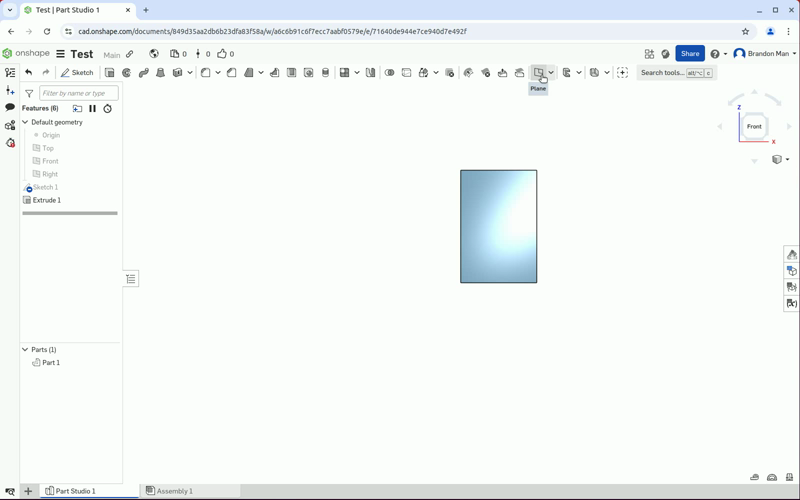
click(541, 75)
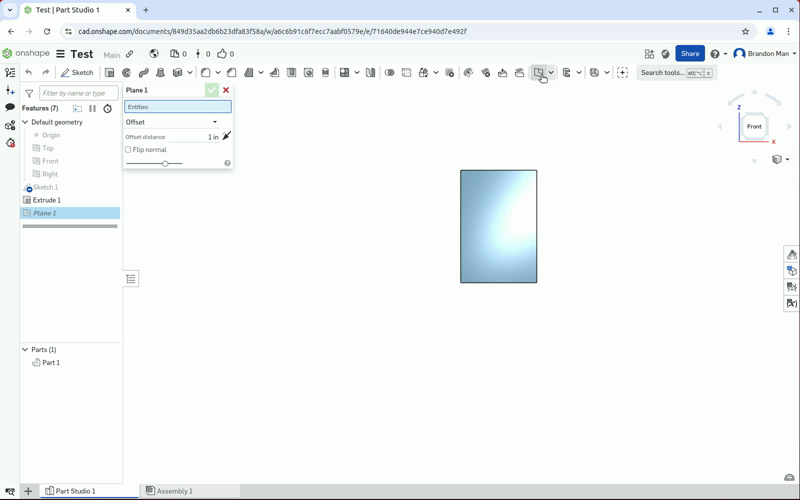
mouse_move(73, 163)
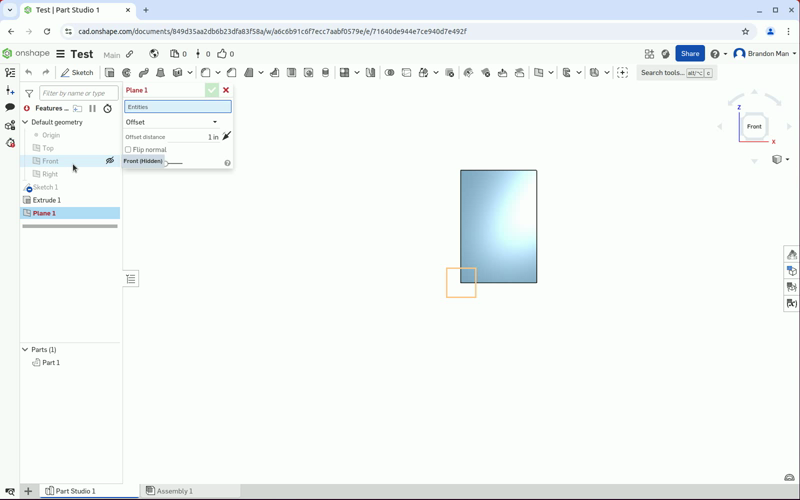
click(73, 163)
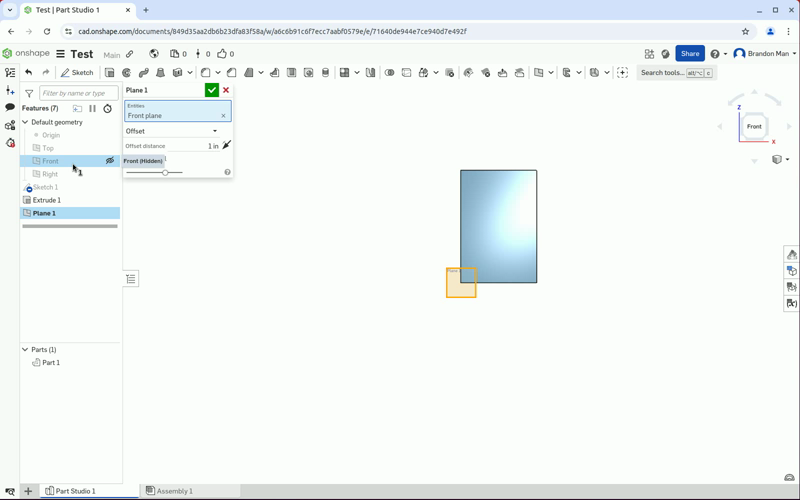
key(tab, 2)
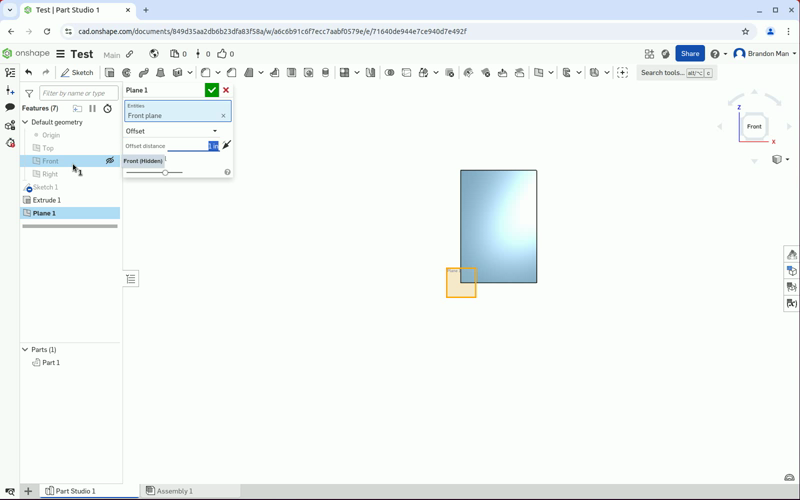
text(0.493)
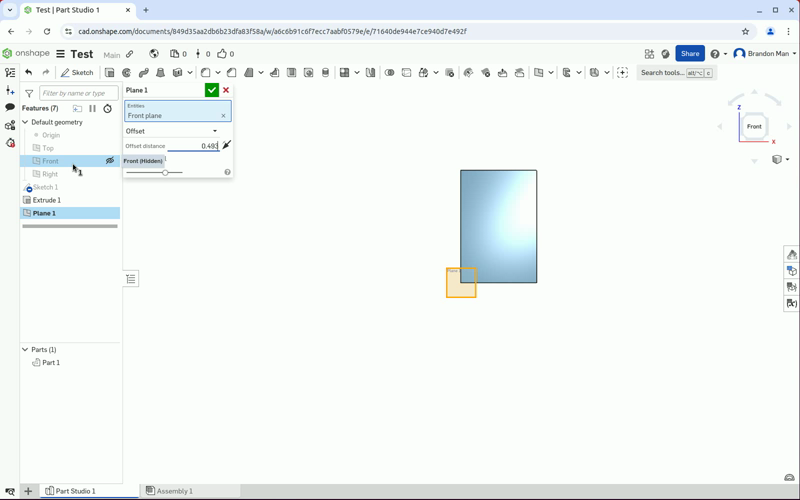
key(enter, 2)
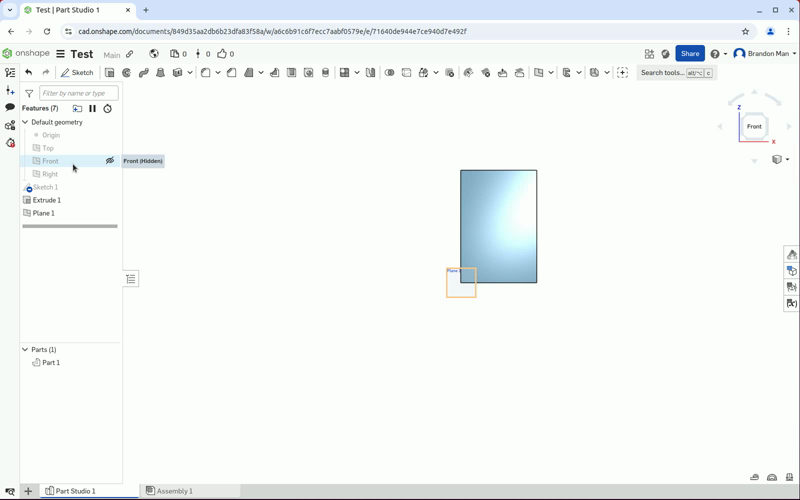
key(shift+s)
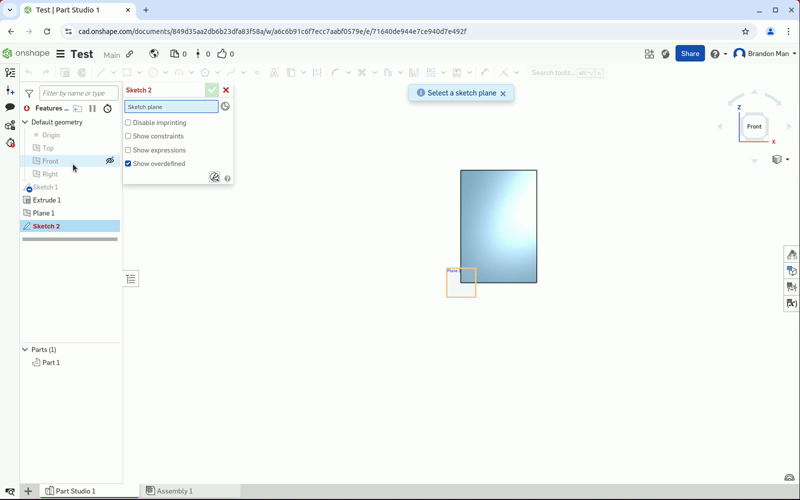
mouse_move(73, 215)
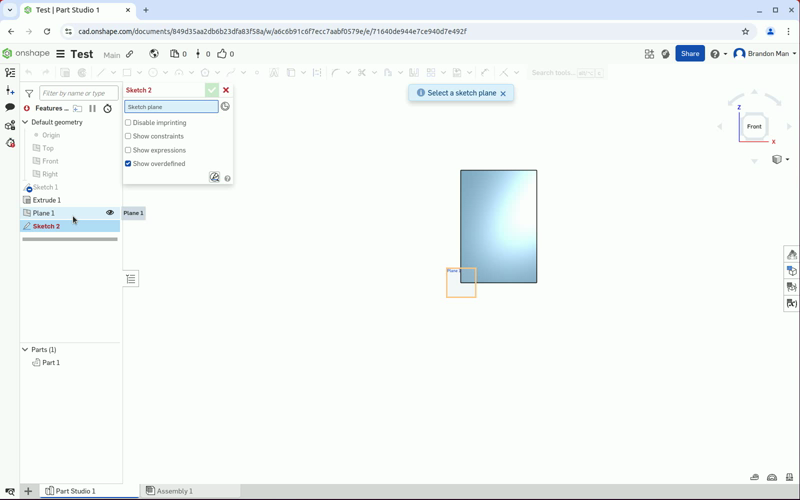
click(73, 215)
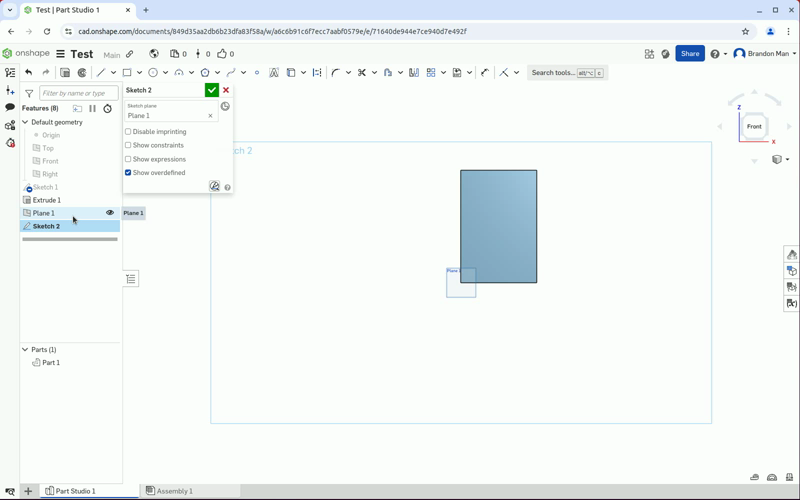
mouse_move(73, 352)
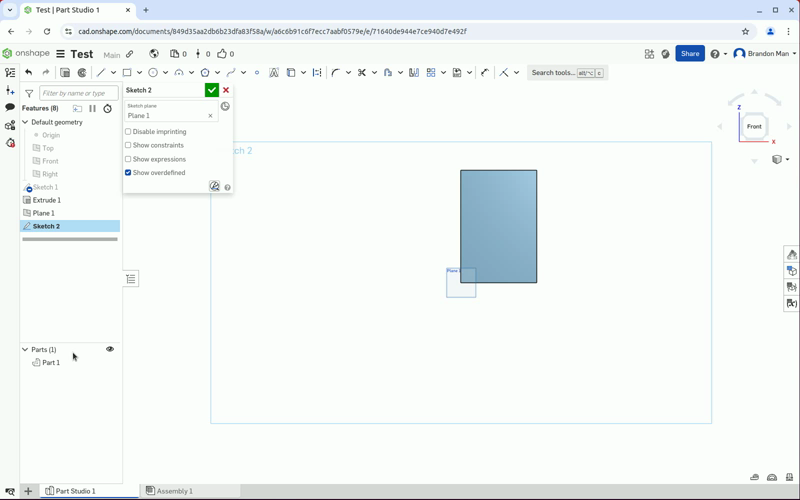
key(y)
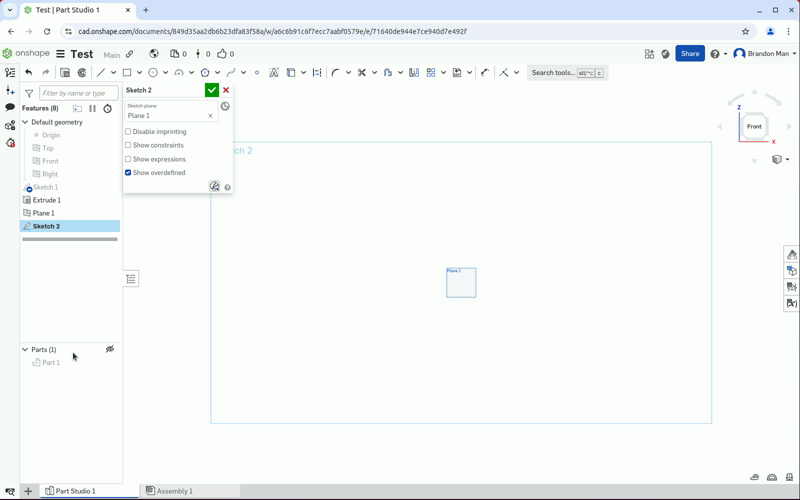
key(c)
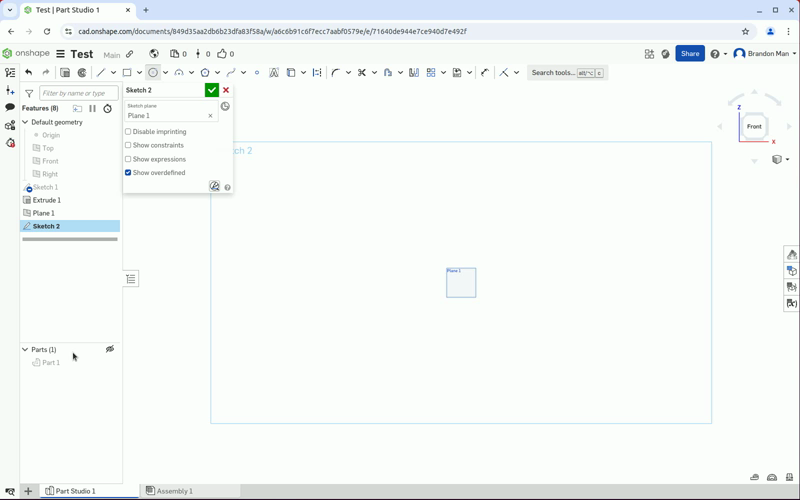
key_down(shift)
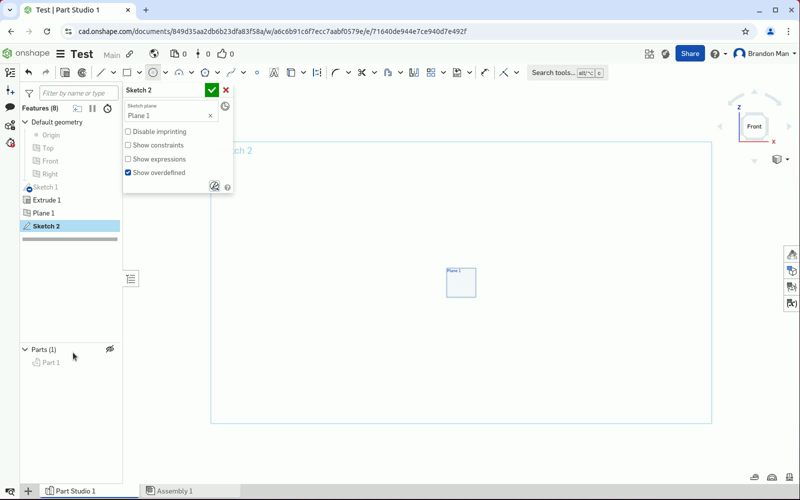
mouse_move(480, 271)
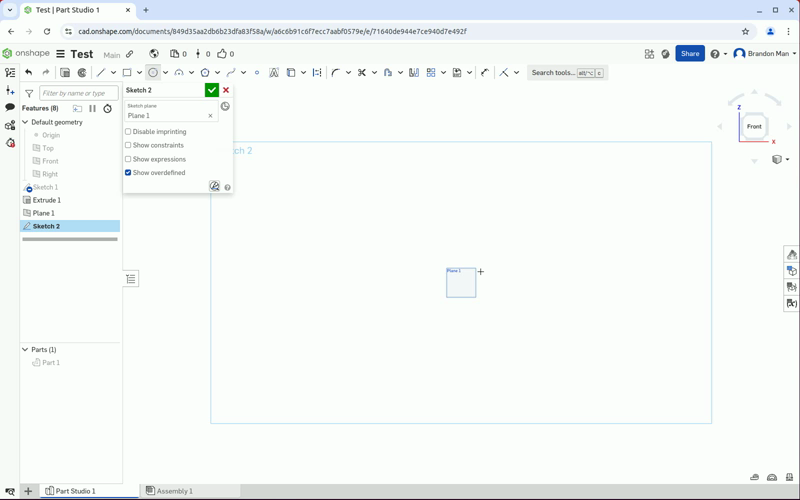
click(480, 271)
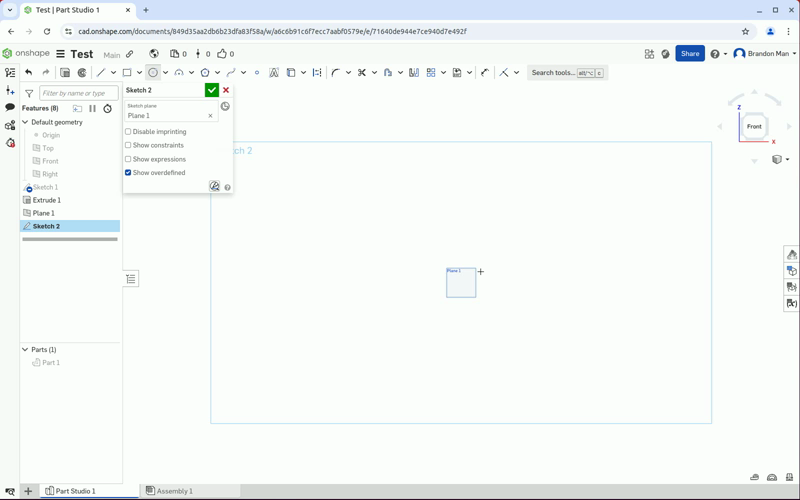
key_up(shift)
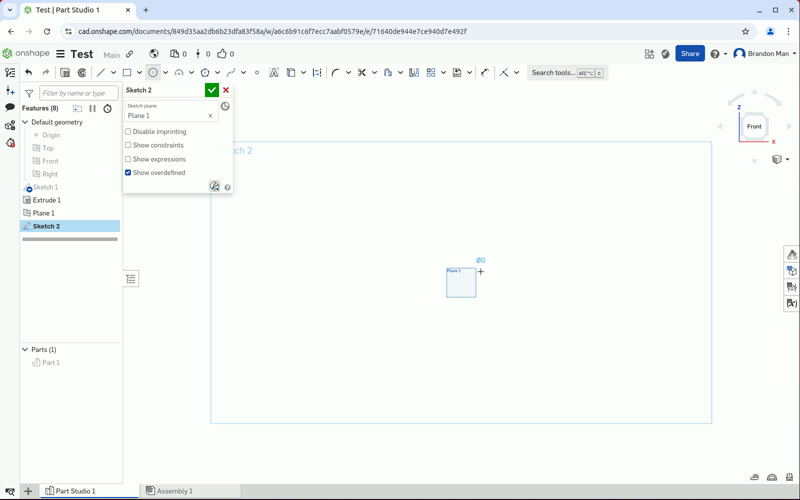
mouse_move(483, 271)
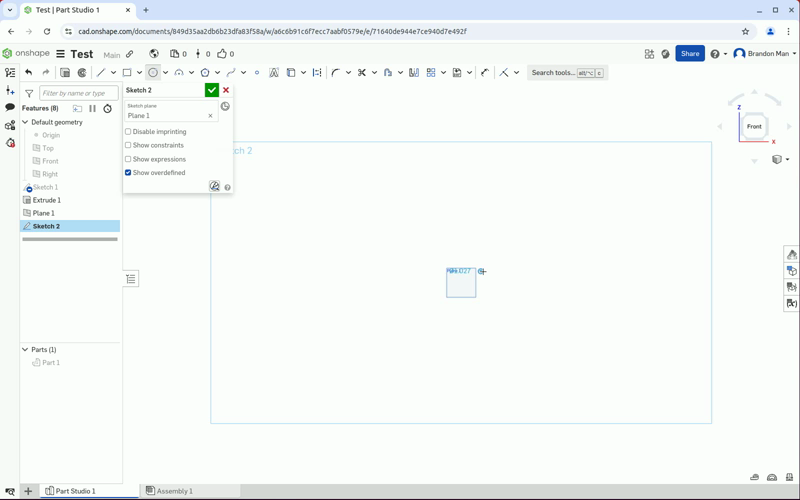
scroll(6)
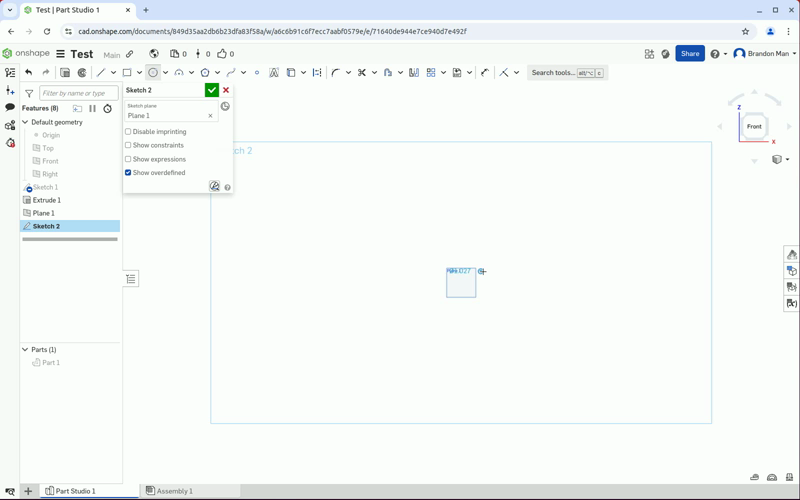
scroll(6)
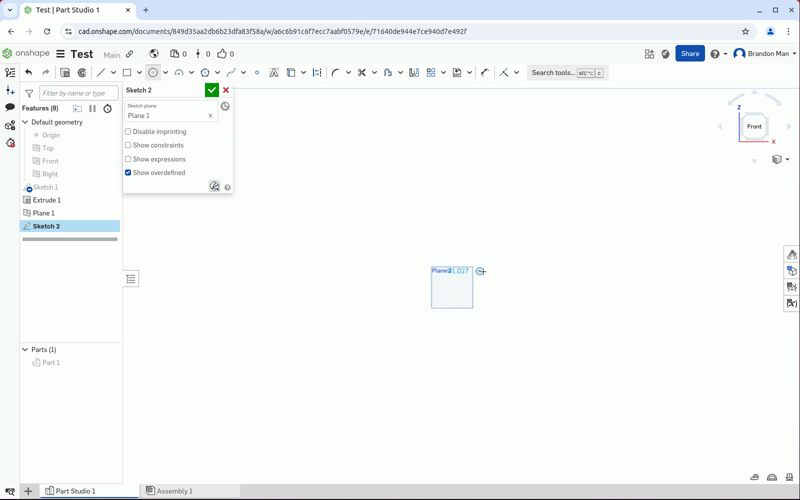
scroll(6)
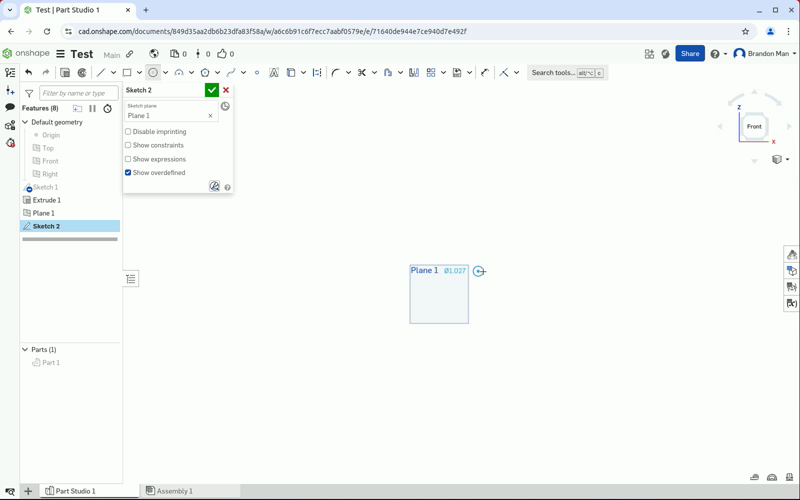
scroll(6)
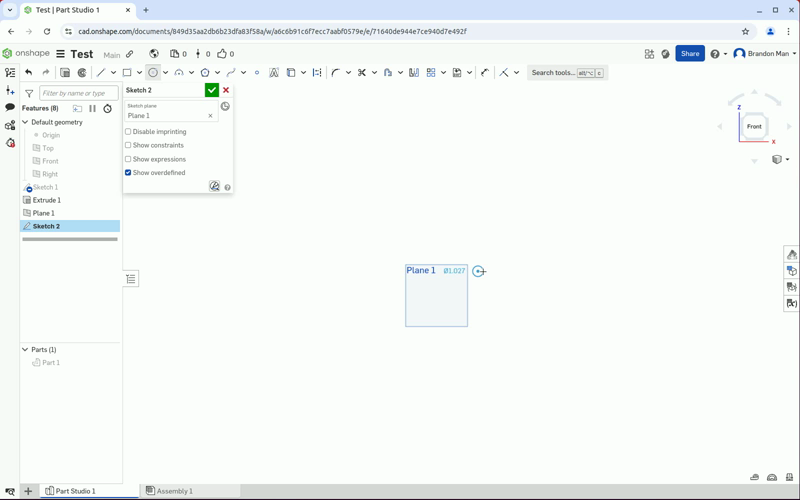
scroll(6)
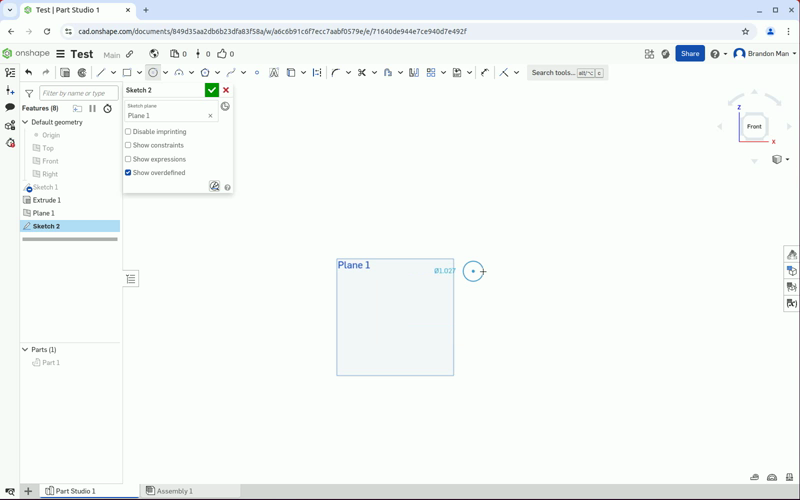
scroll(6)
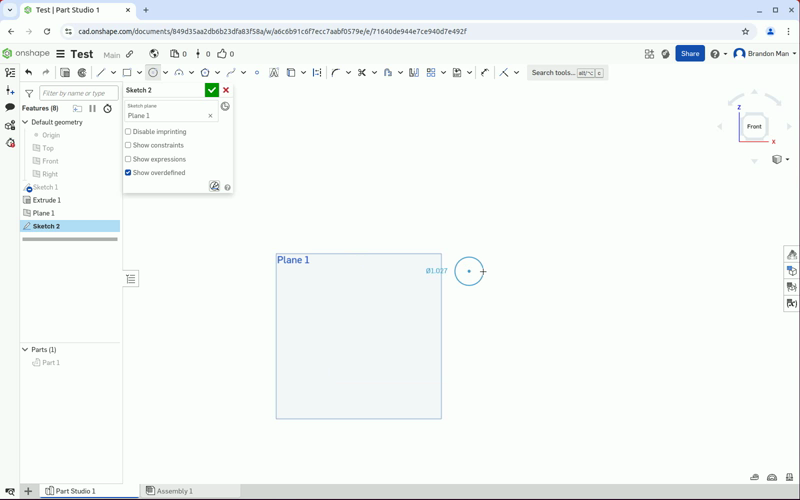
scroll(6)
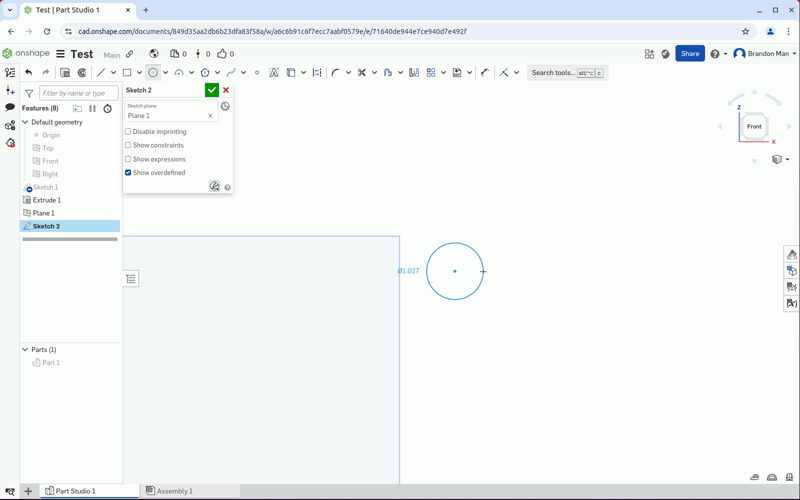
click(483, 271)
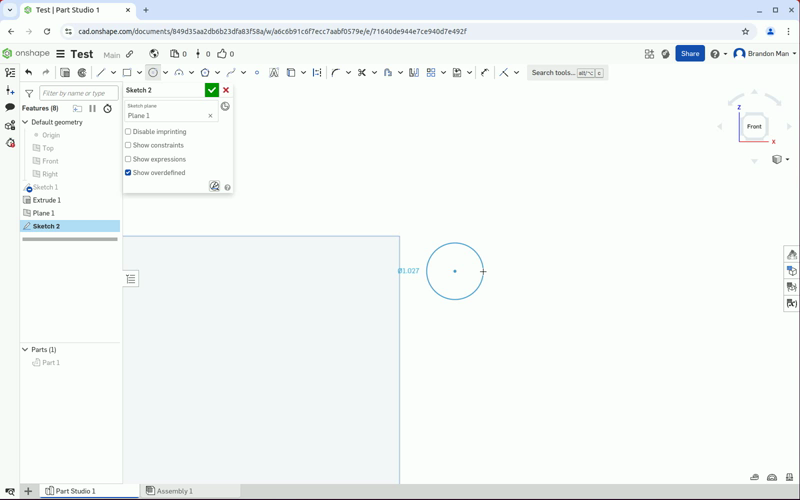
scroll(-6)
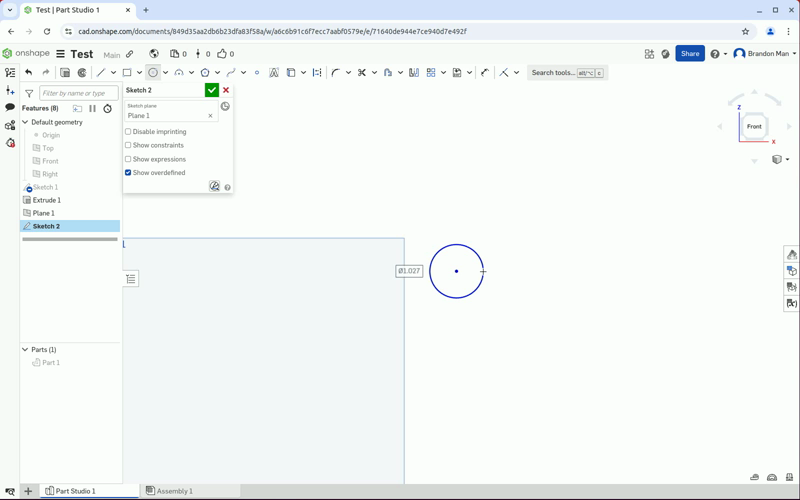
scroll(-6)
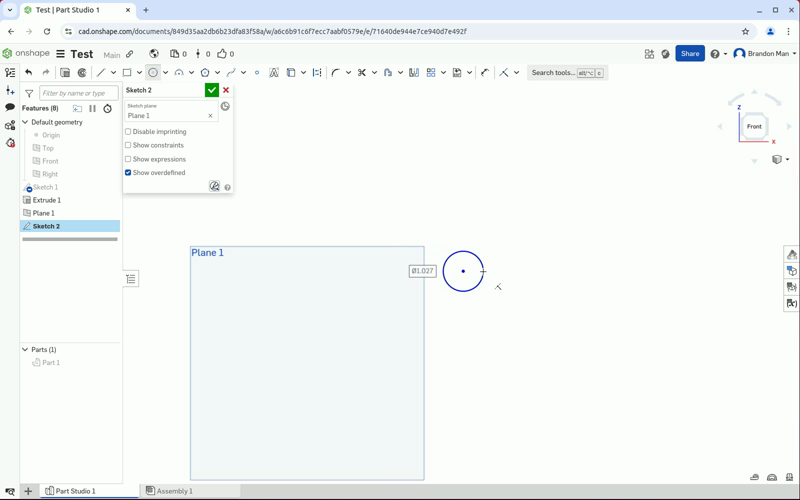
scroll(-6)
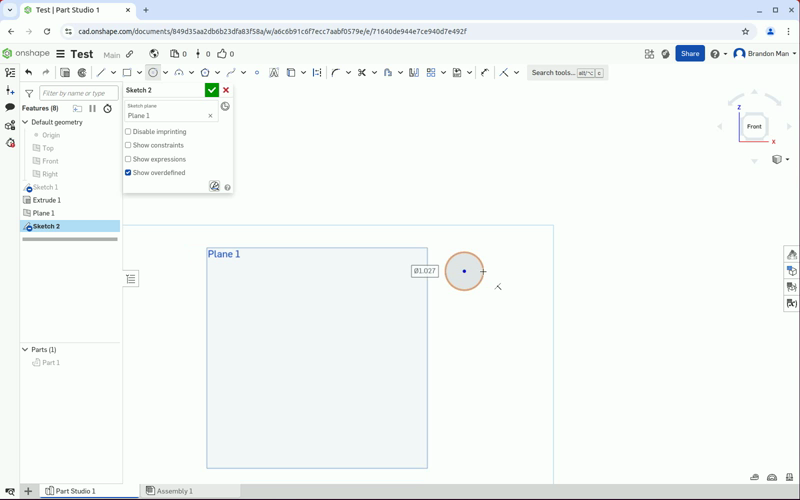
scroll(-6)
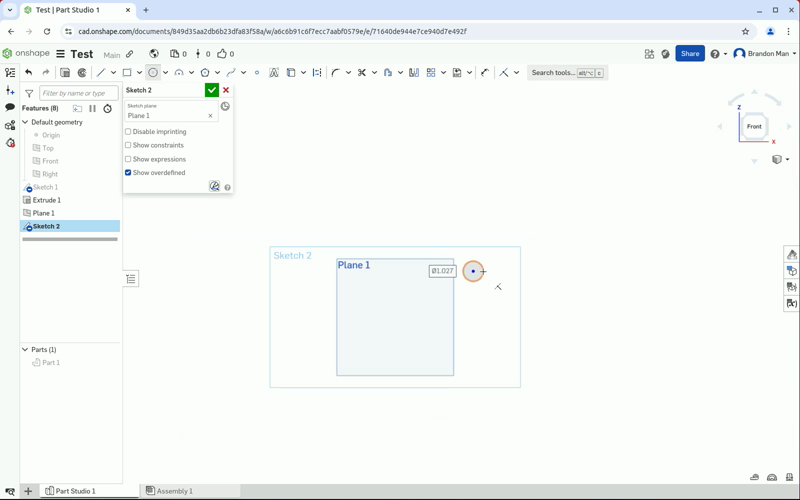
scroll(-6)
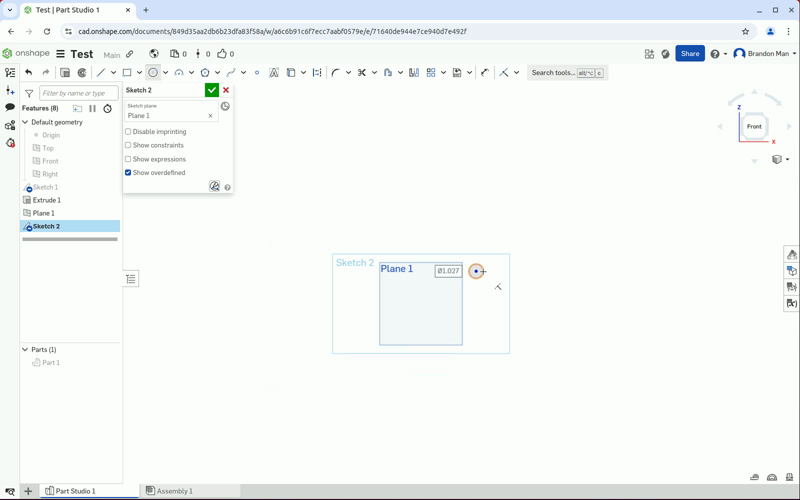
scroll(-6)
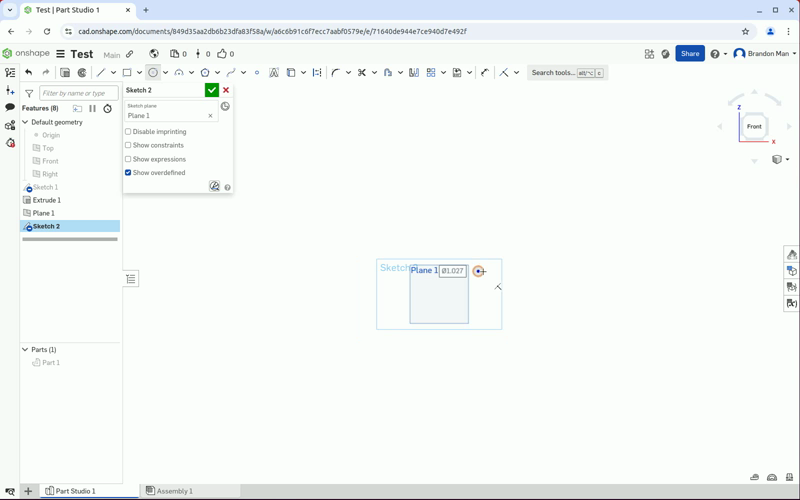
scroll(-6)
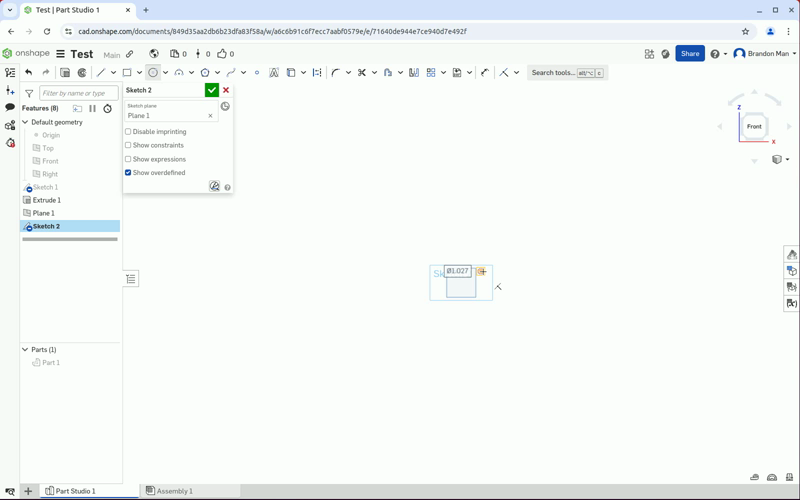
key(esc)
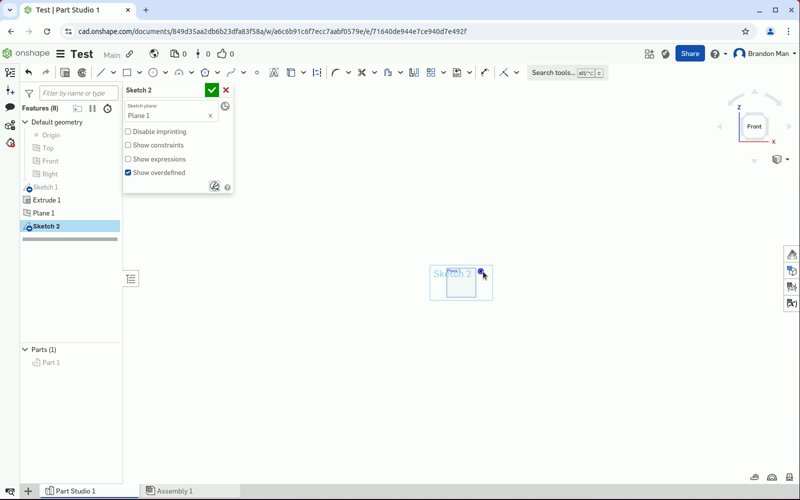
mouse_move(480, 271)
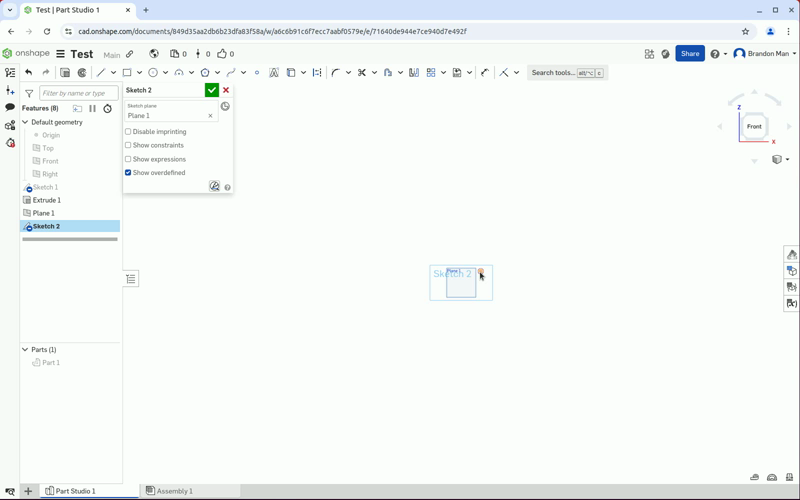
scroll(6)
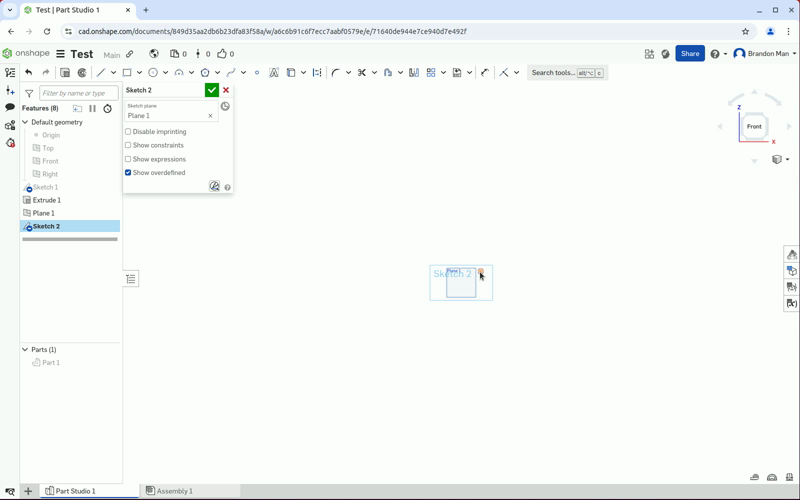
scroll(6)
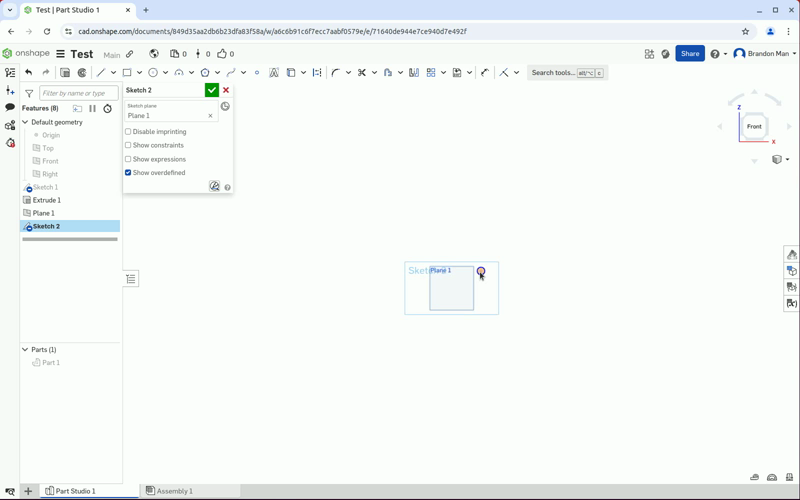
scroll(6)
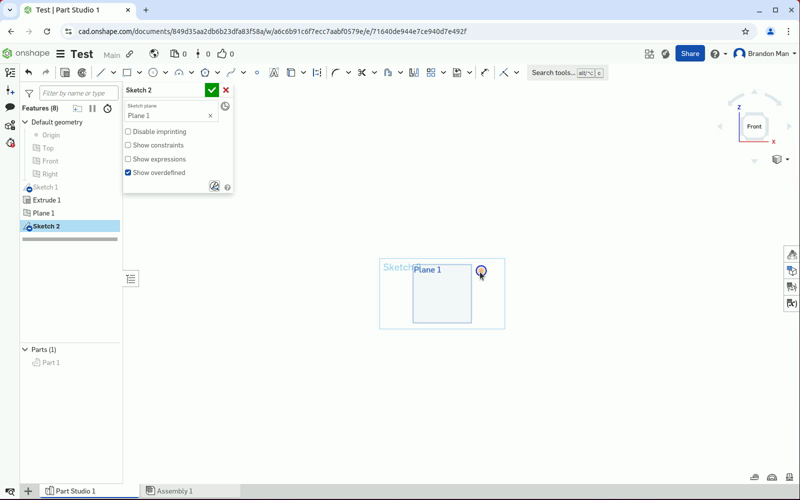
scroll(6)
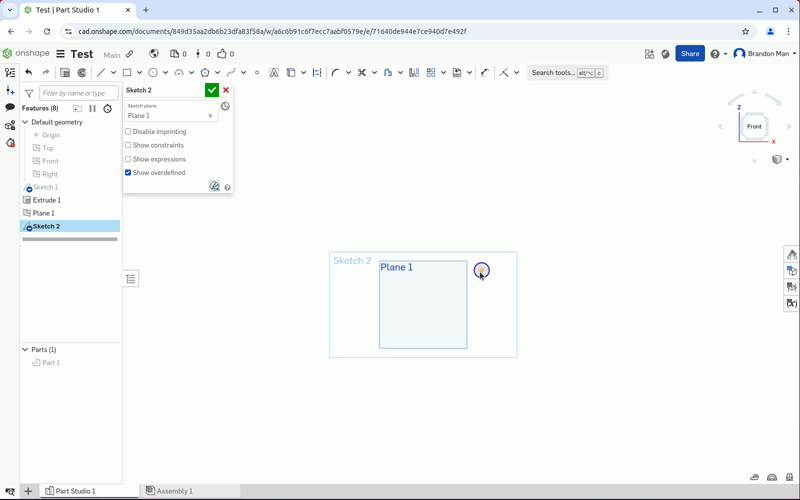
scroll(6)
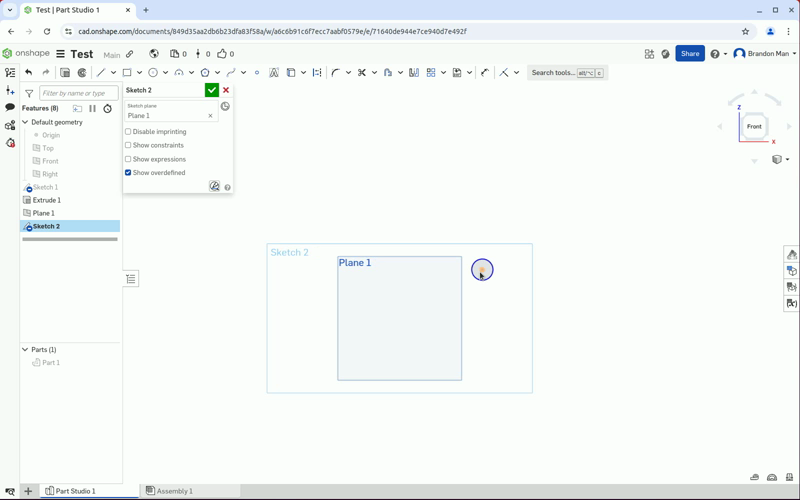
scroll(6)
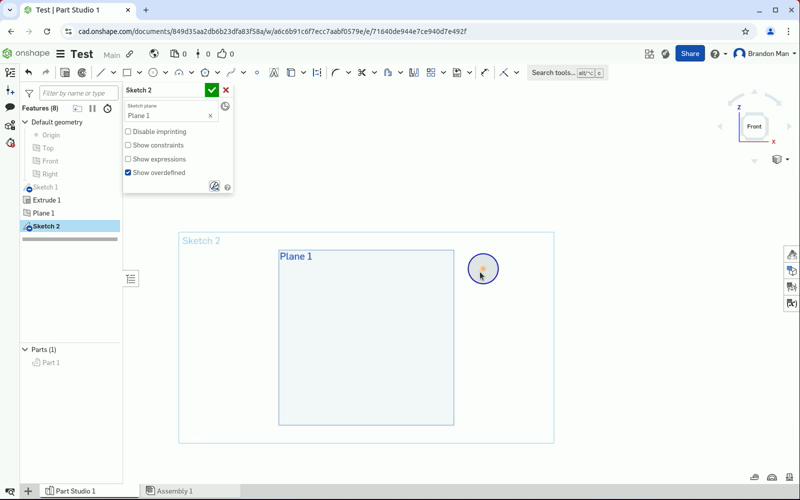
scroll(6)
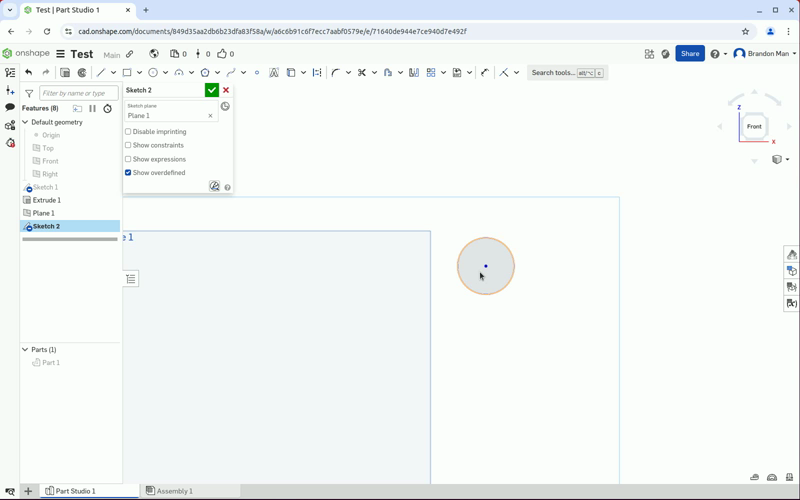
click(480, 271)
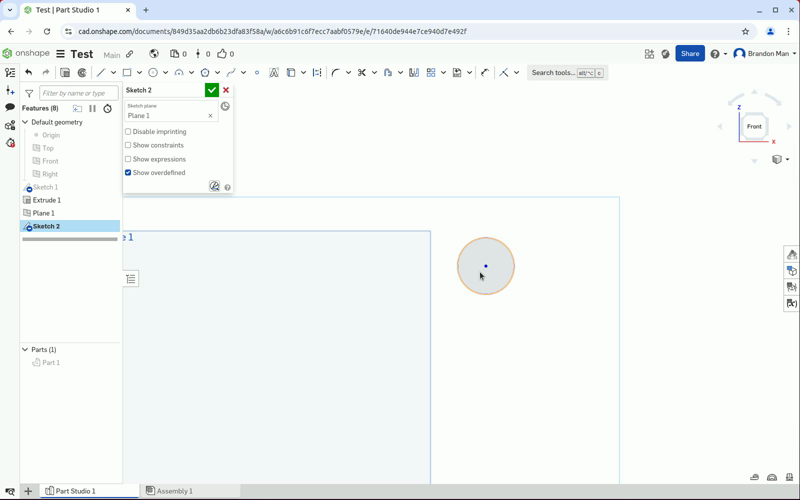
scroll(-6)
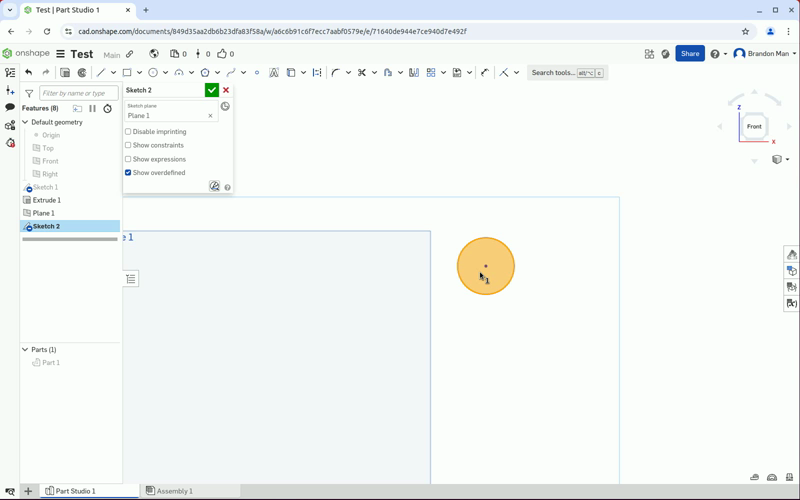
scroll(-6)
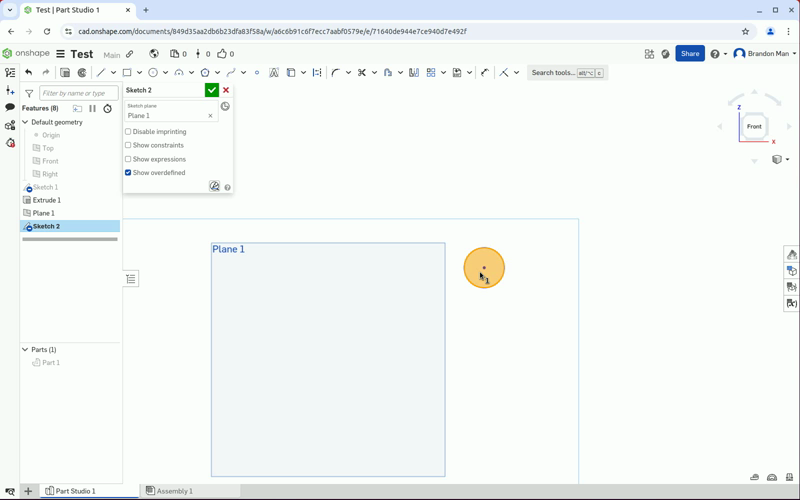
scroll(-6)
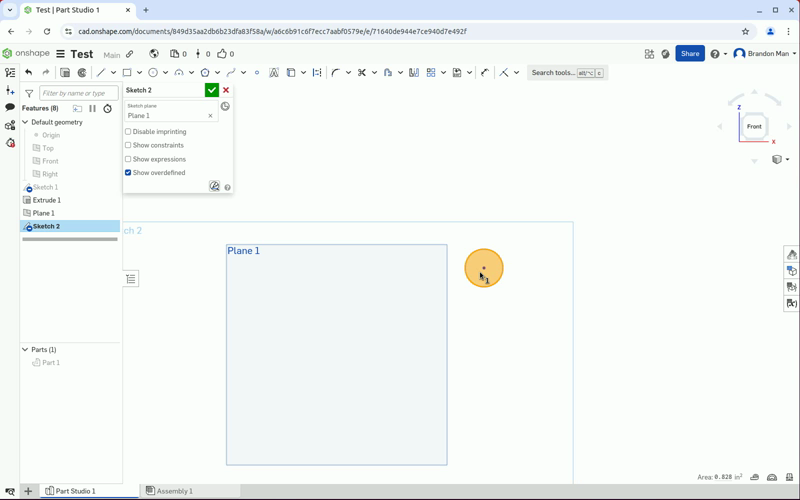
scroll(-6)
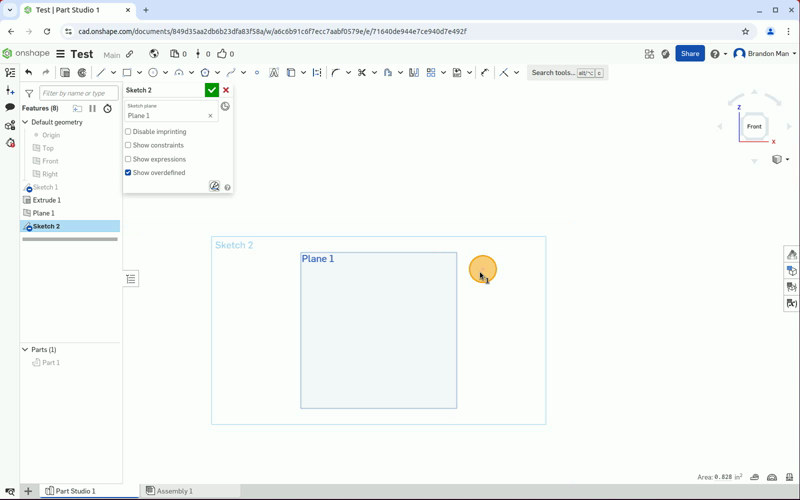
scroll(-6)
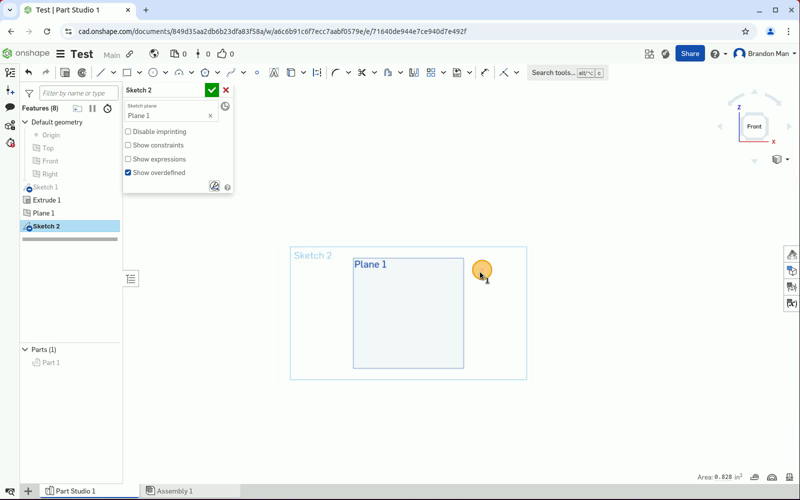
scroll(-6)
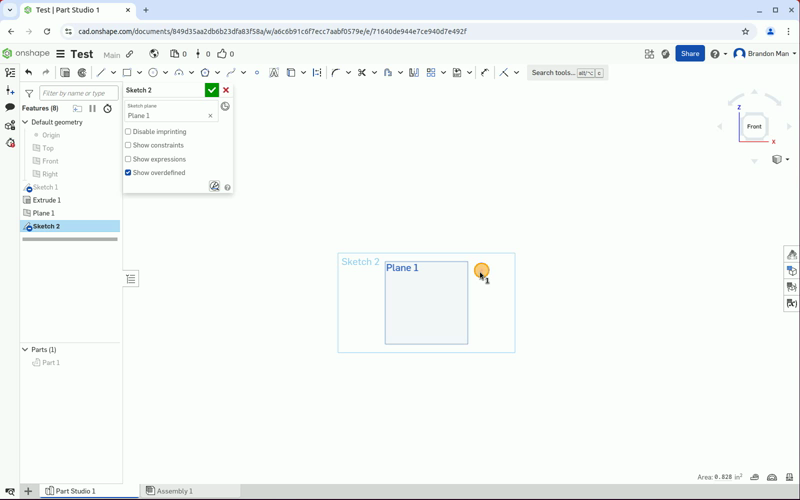
scroll(-6)
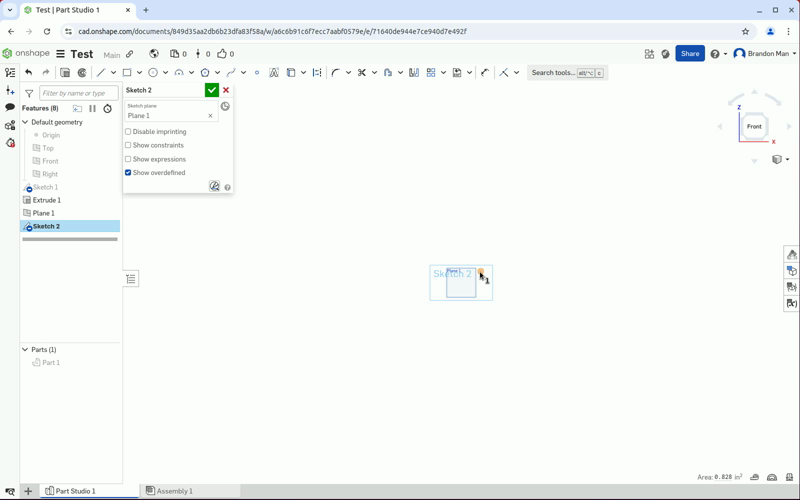
mouse_move(73, 352)
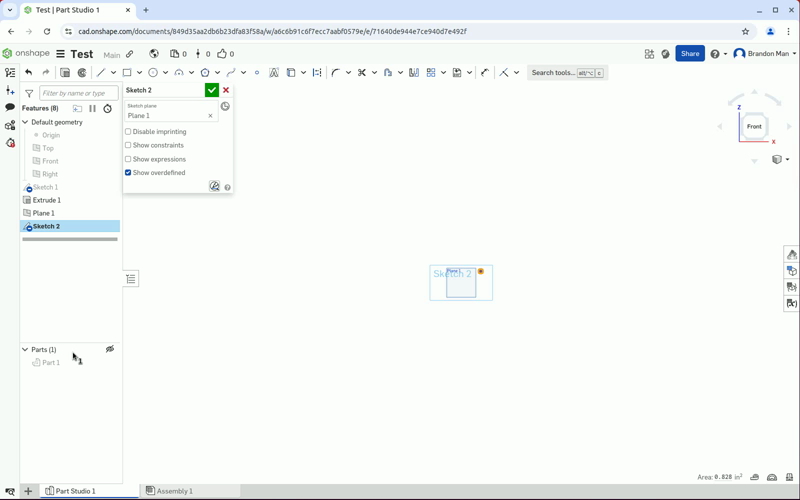
key(shift+y)
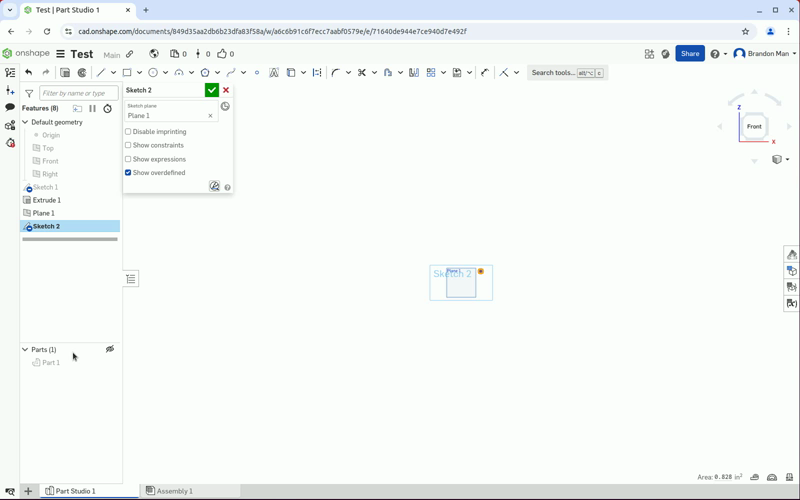
key(shift+e)
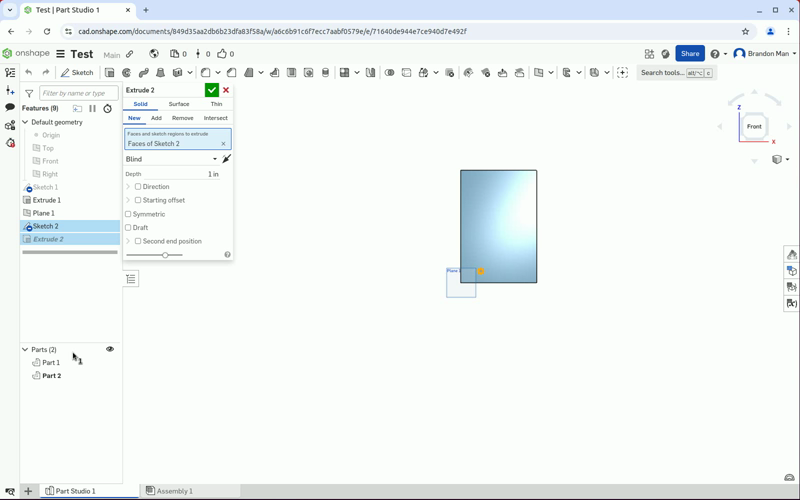
mouse_move(143, 106)
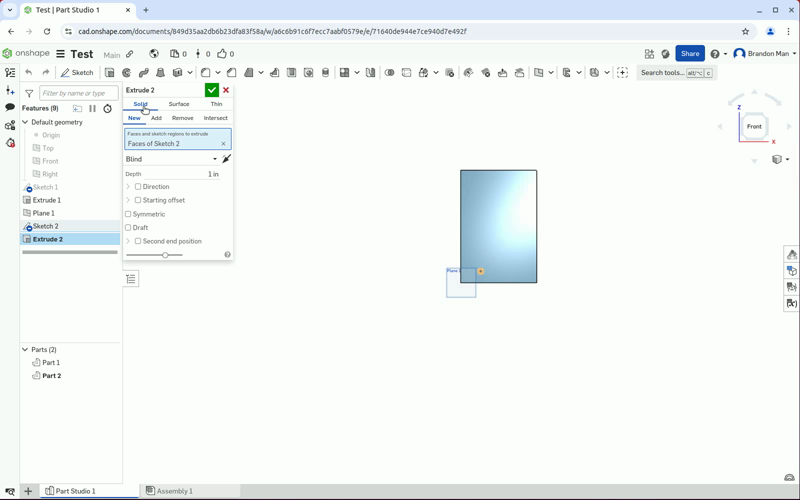
click(143, 106)
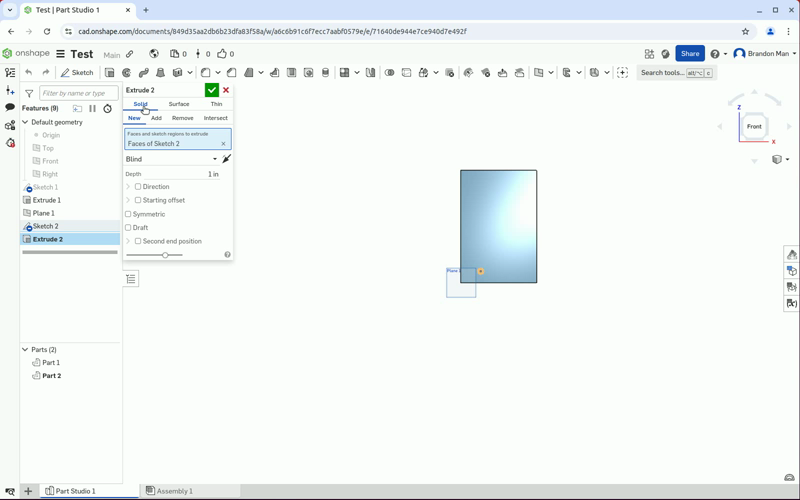
mouse_move(186, 120)
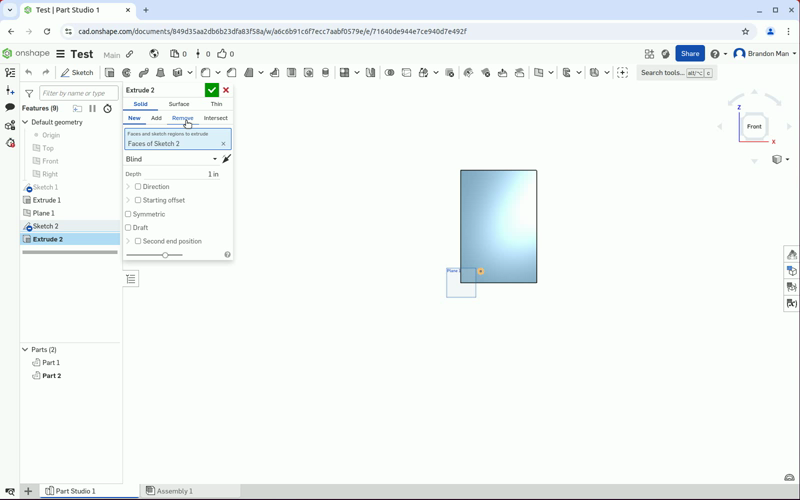
click(186, 120)
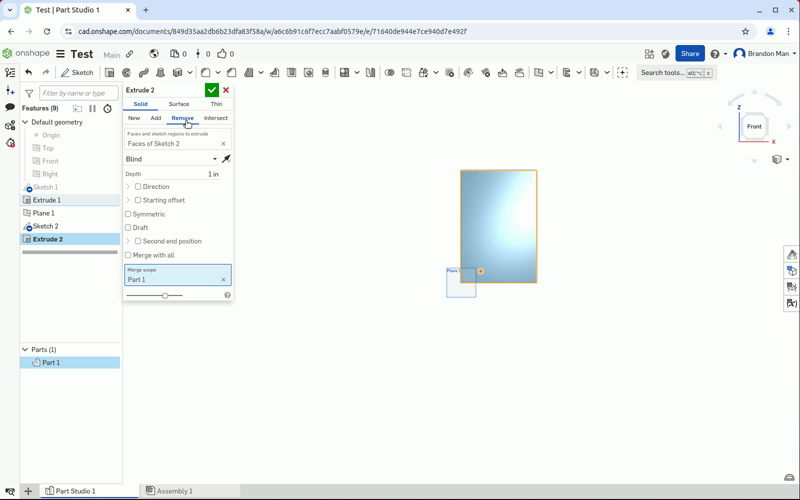
key(tab, 4)
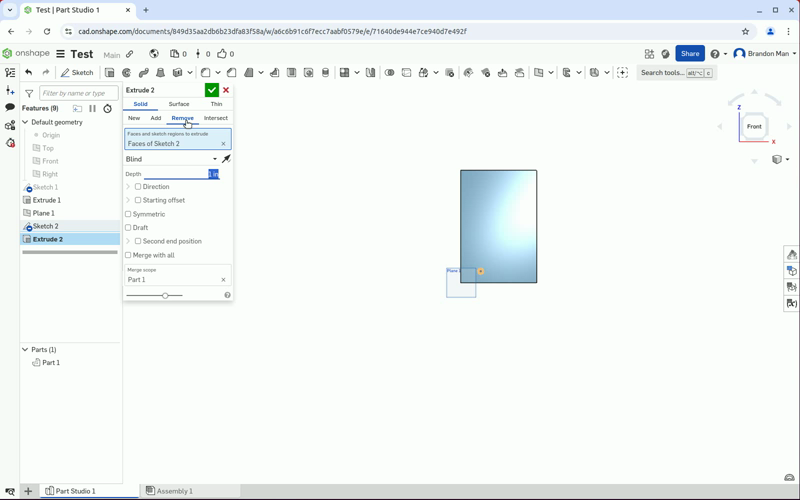
text(0.481)
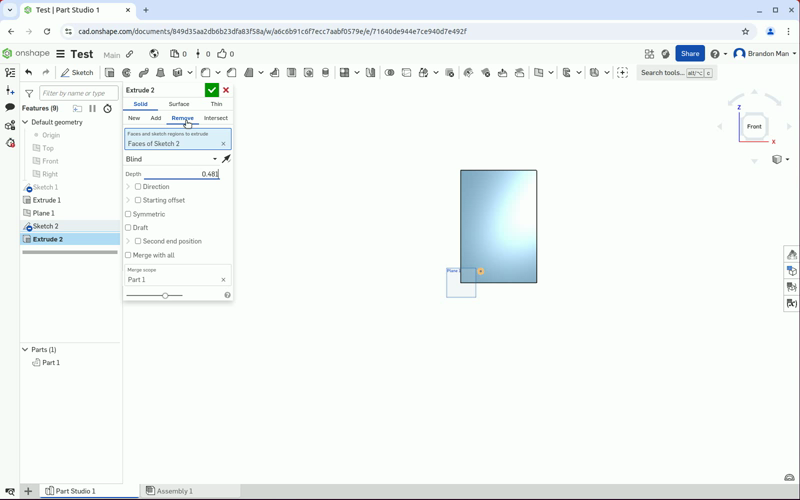
key(tab, 6)
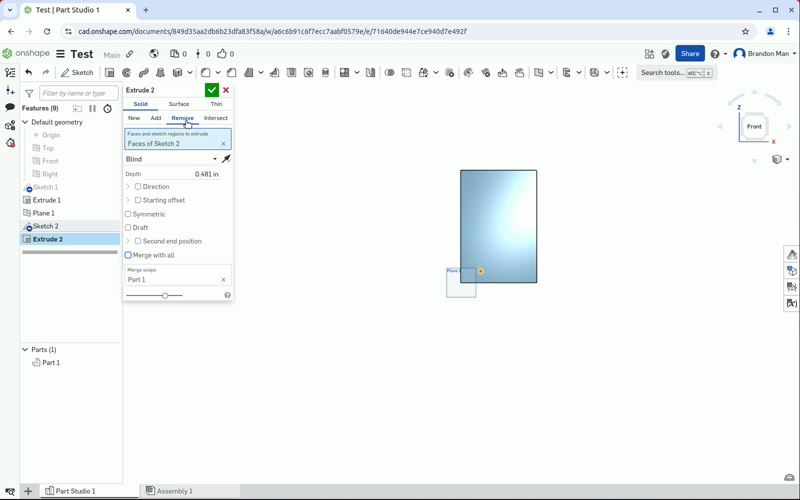
key(space)
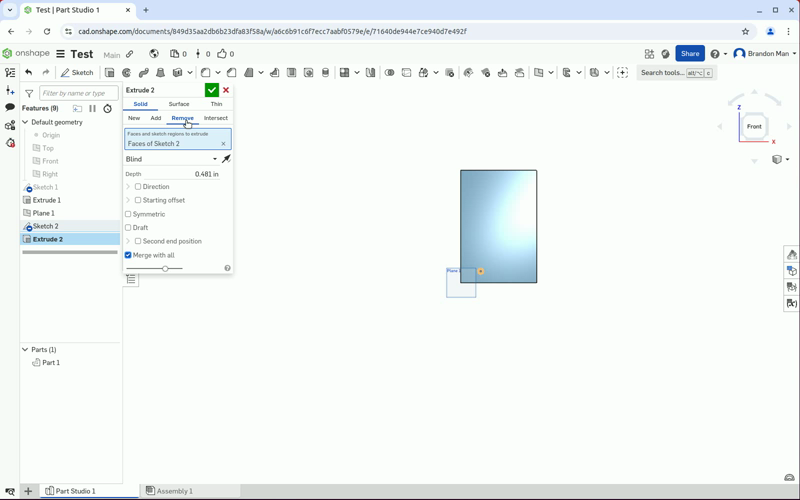
key(enter)
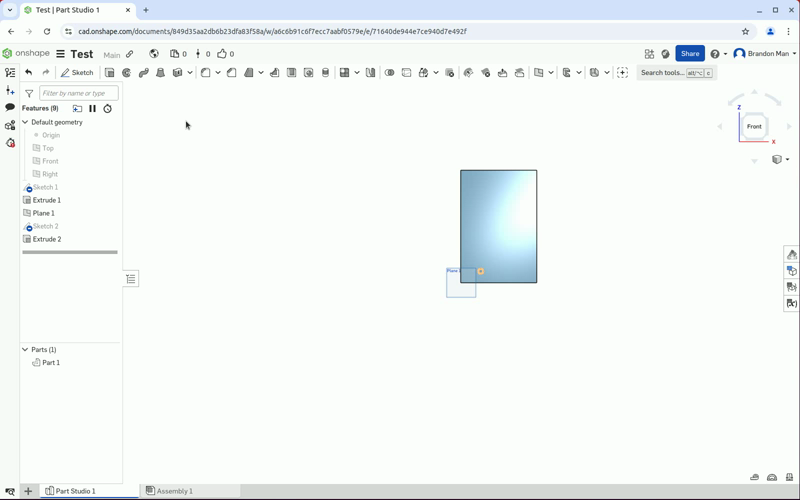
key(shift+h)
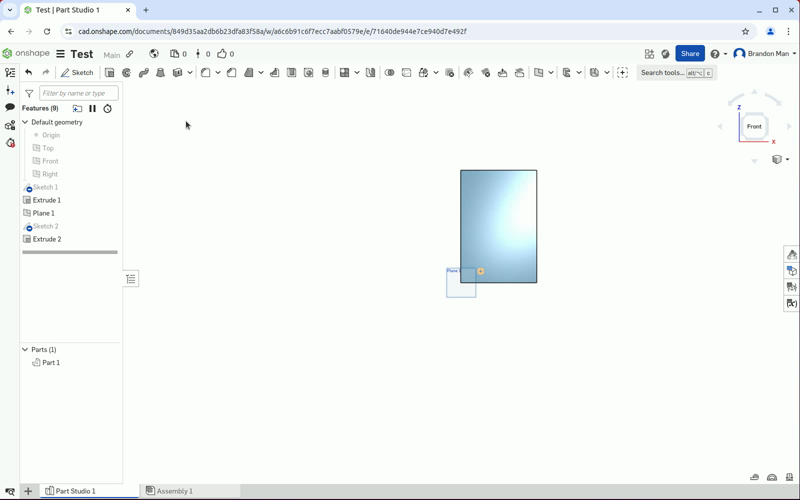
key(shift+h)
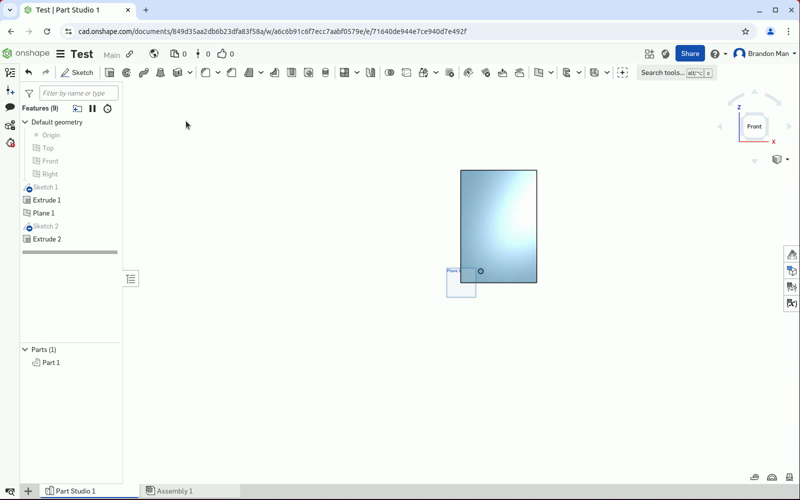
mouse_move(73, 189)
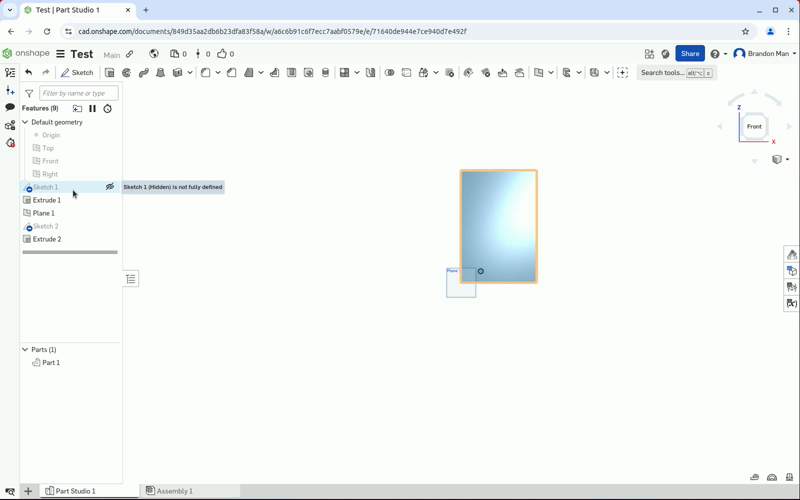
click(73, 189)
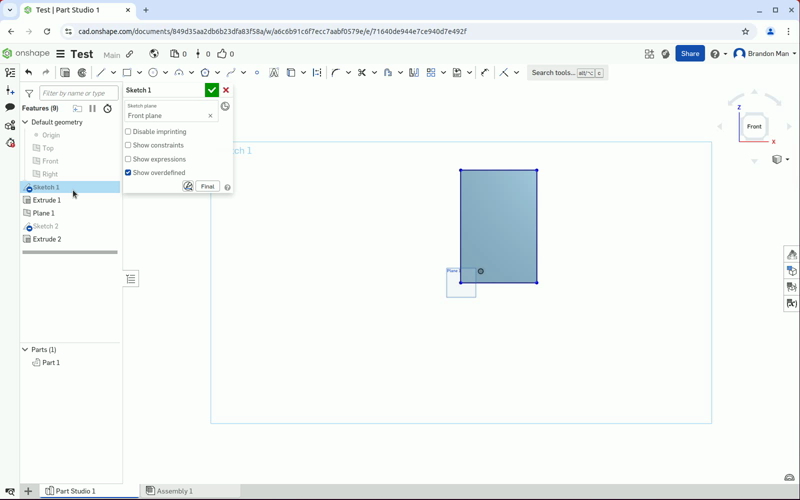
mouse_move(229, 92)
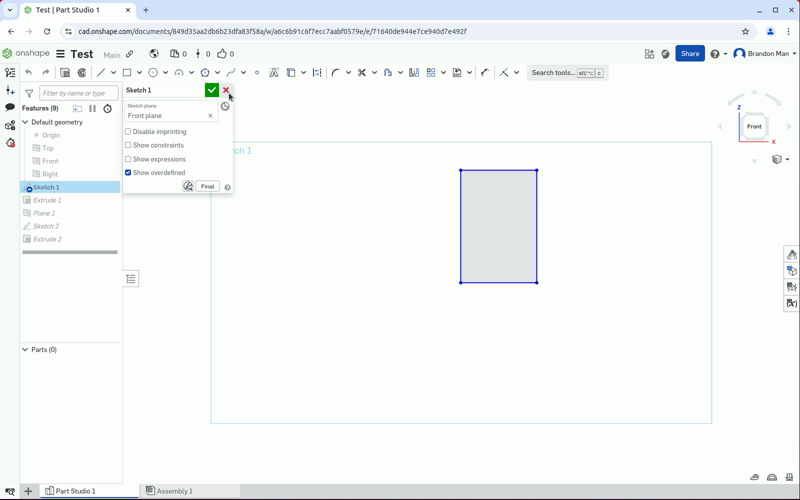
click(229, 92)
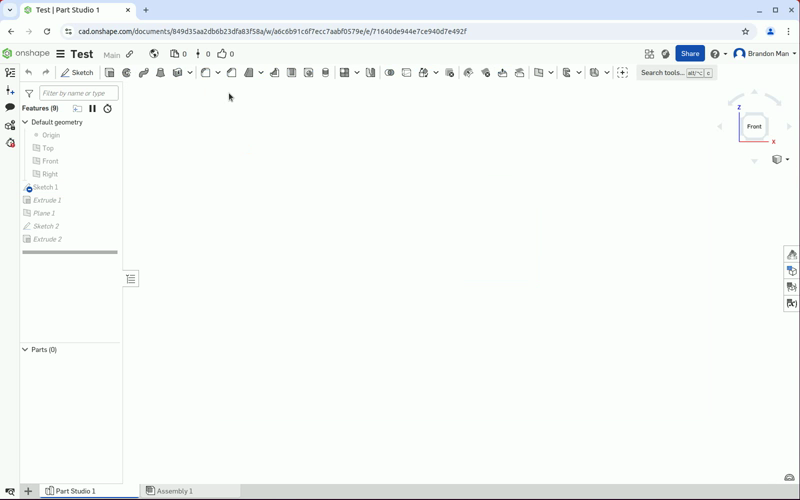
key(shift+s)
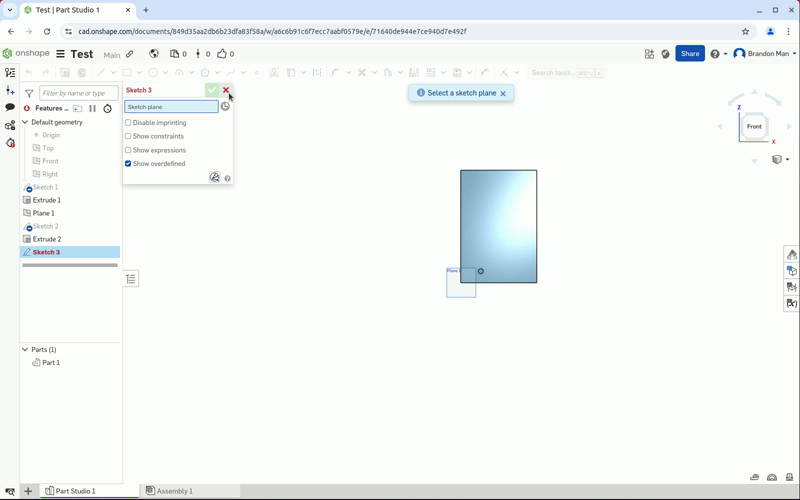
mouse_move(73, 215)
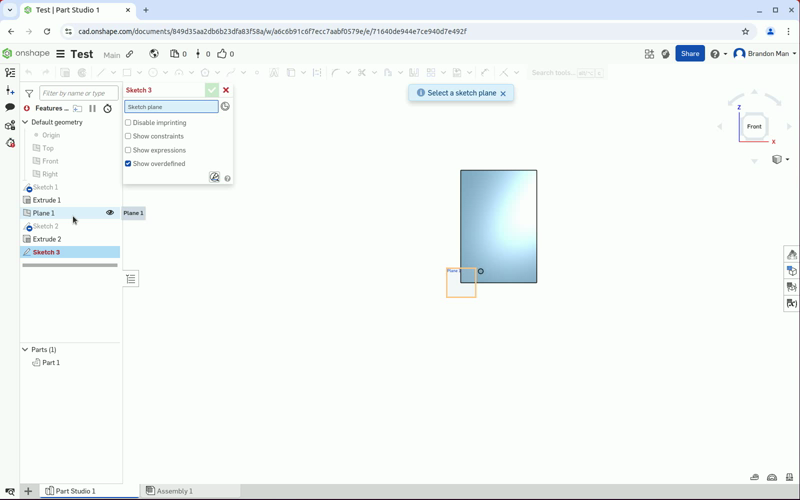
click(73, 215)
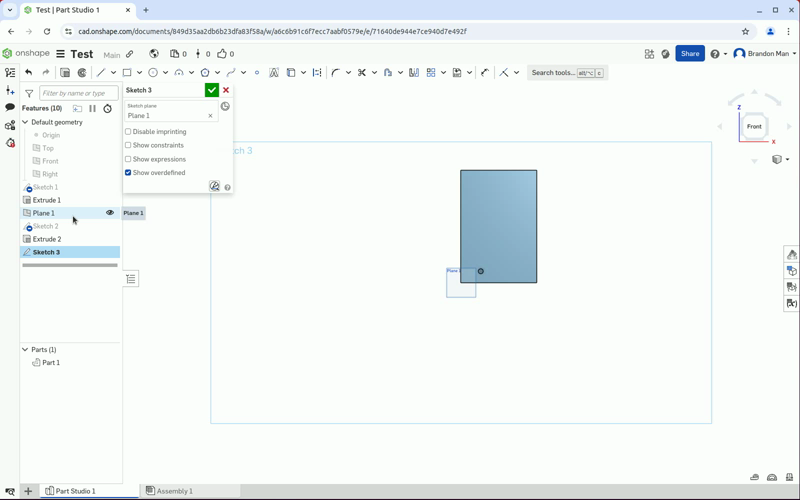
mouse_move(73, 352)
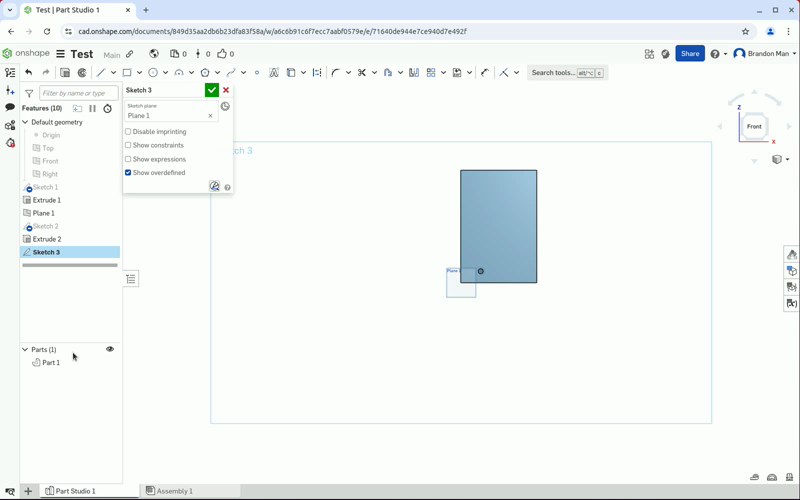
key(y)
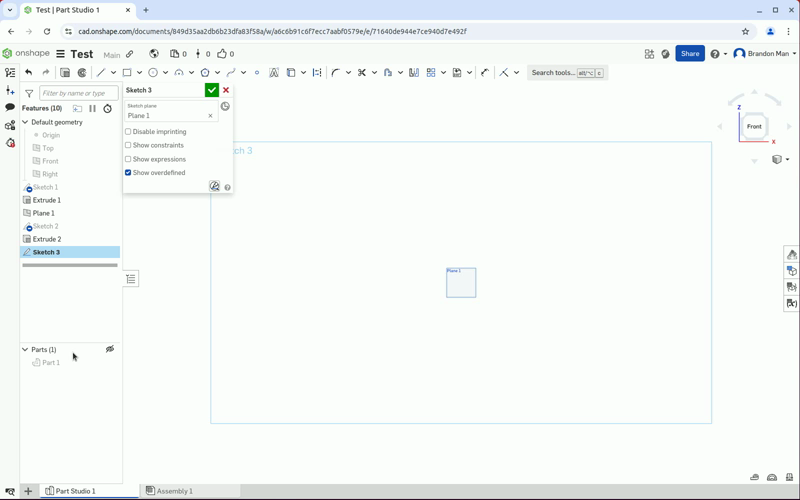
key(c)
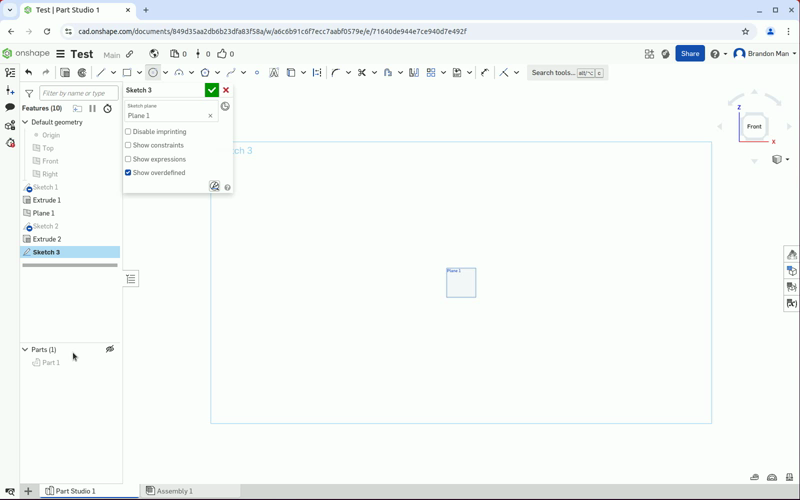
key_down(shift)
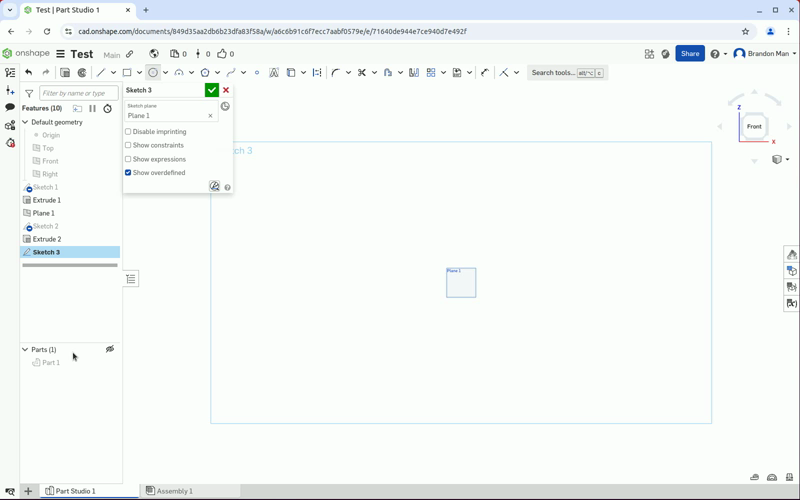
mouse_move(518, 271)
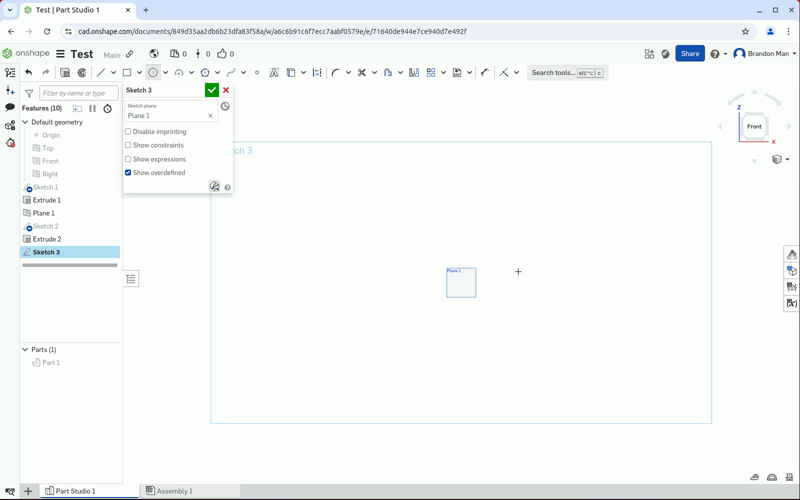
click(518, 271)
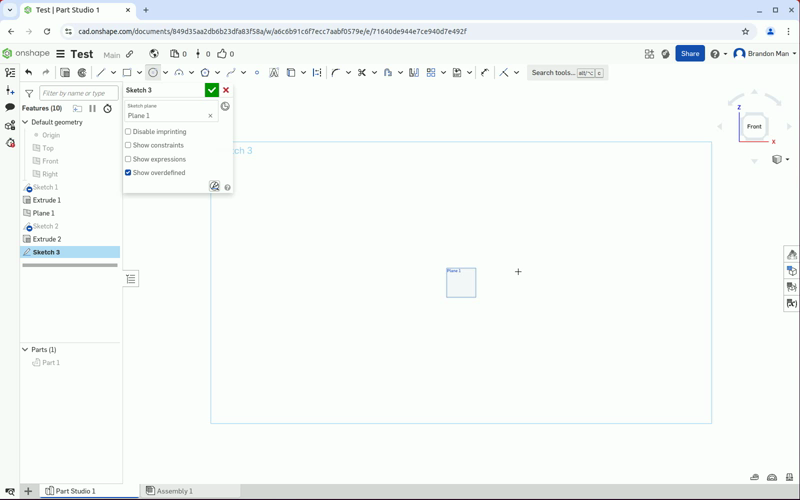
key_up(shift)
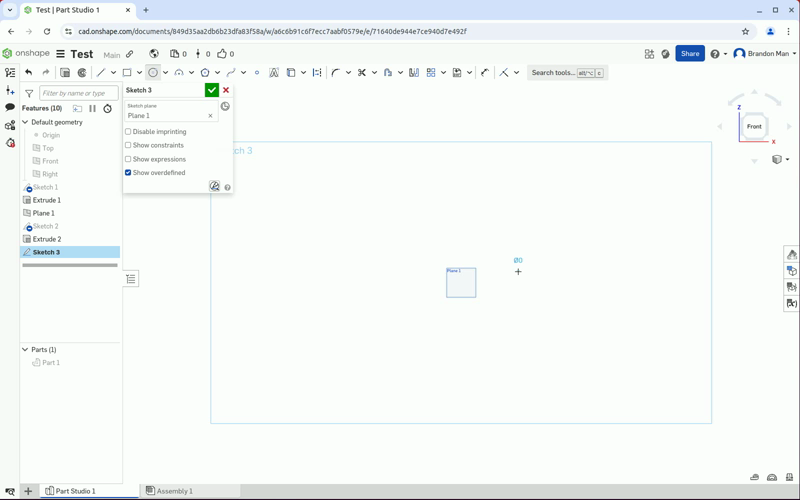
mouse_move(520, 271)
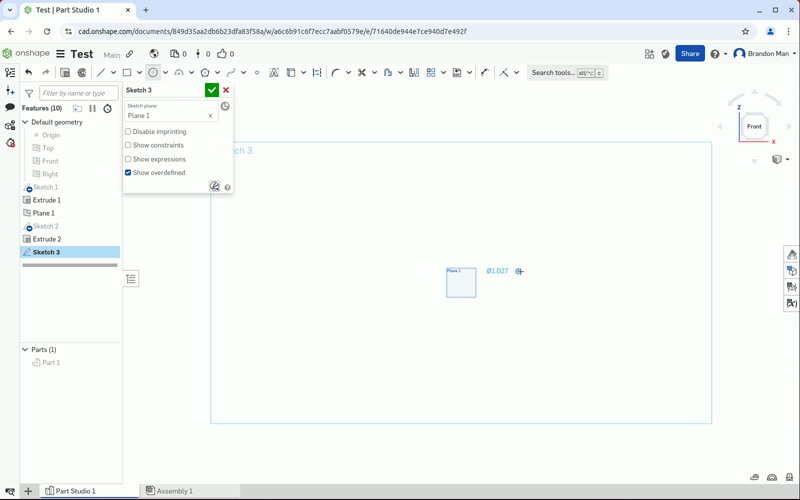
scroll(6)
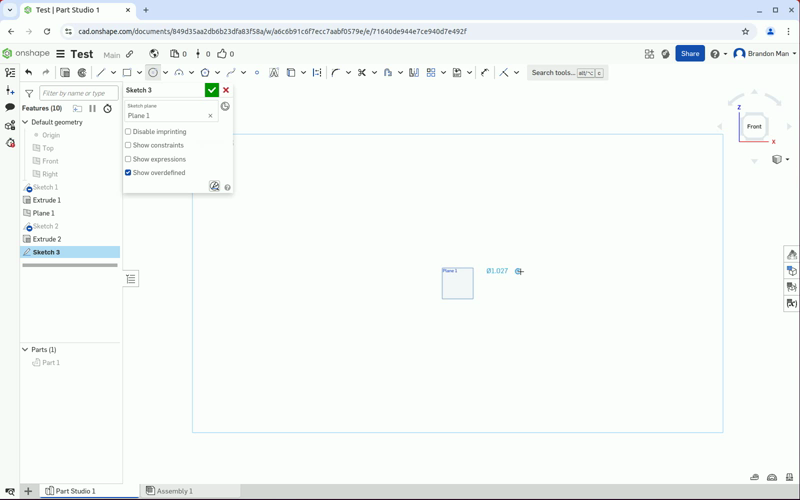
scroll(6)
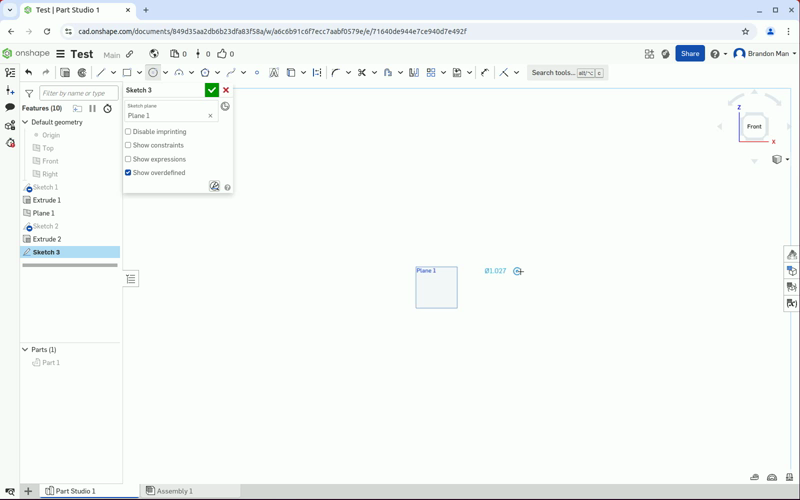
scroll(6)
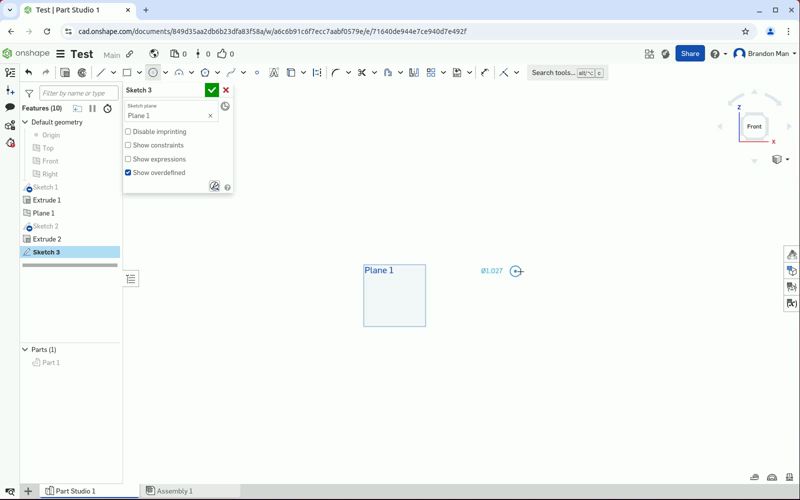
scroll(6)
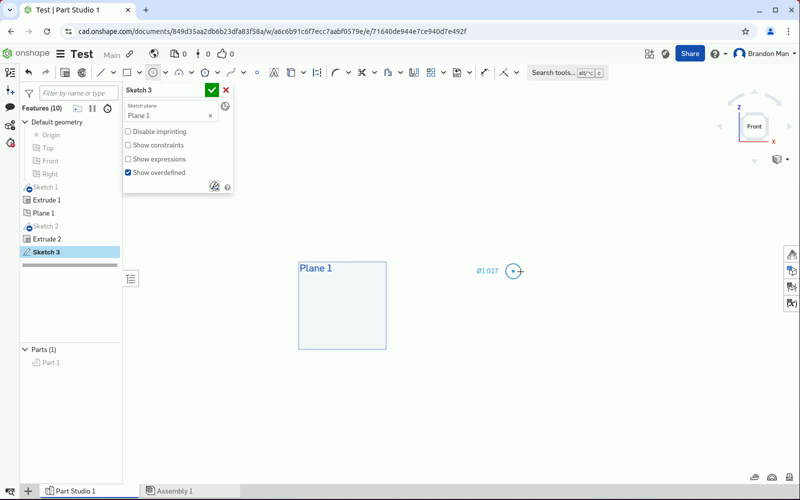
scroll(6)
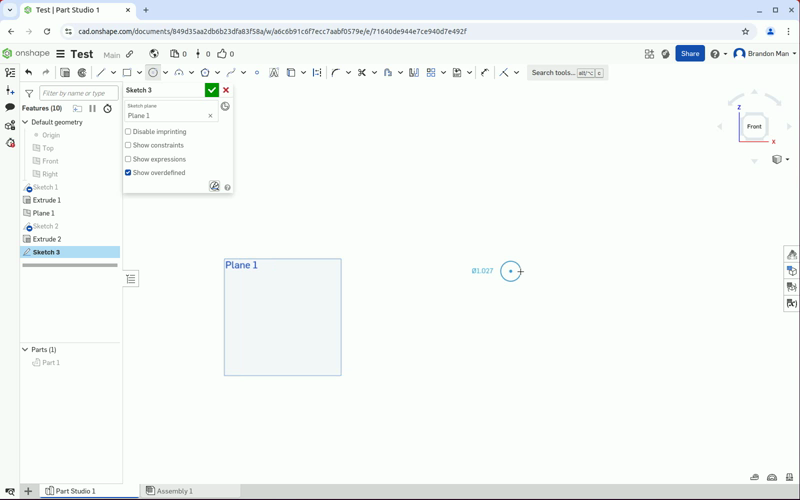
scroll(6)
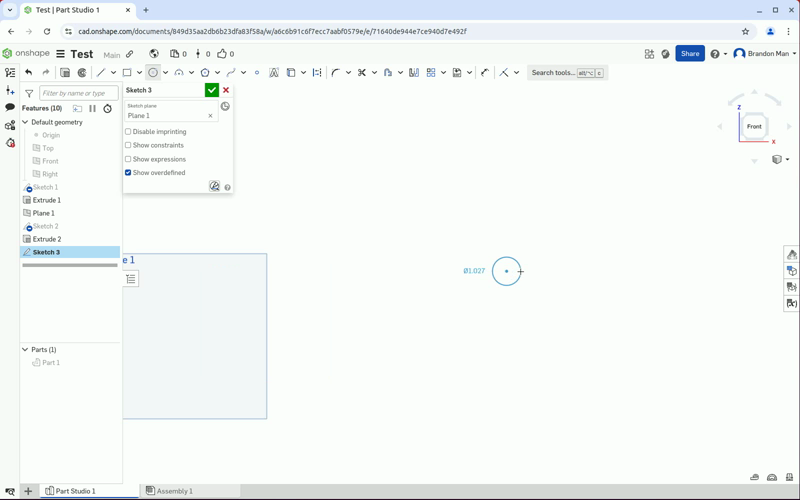
scroll(6)
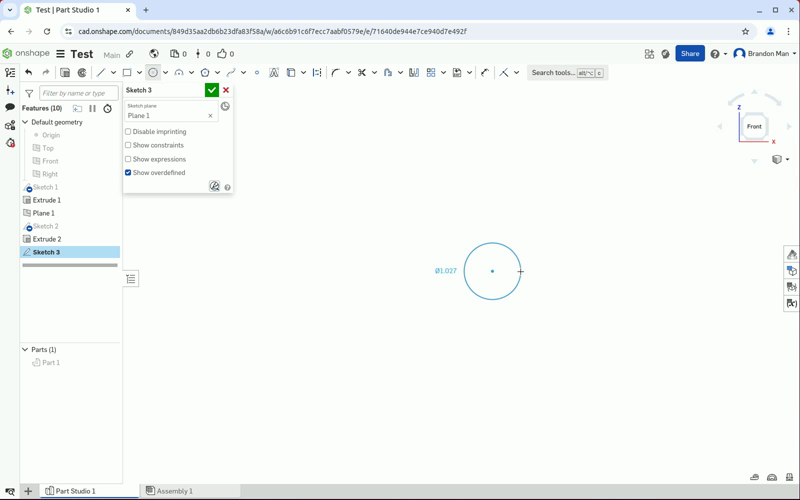
click(520, 271)
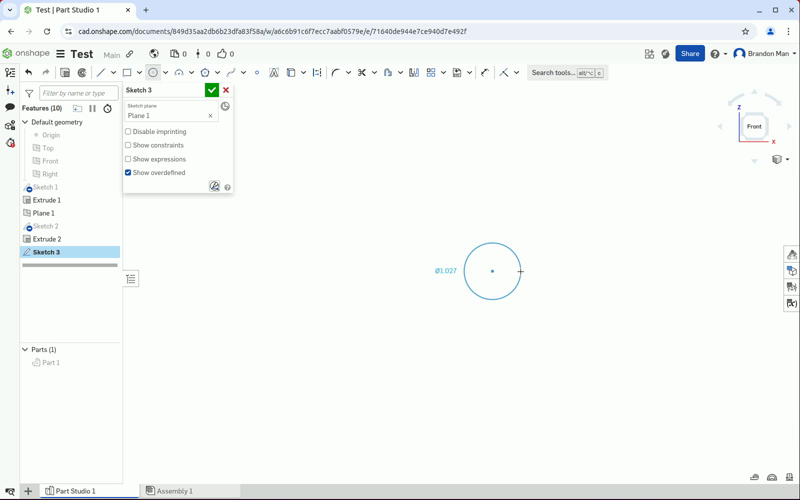
scroll(-6)
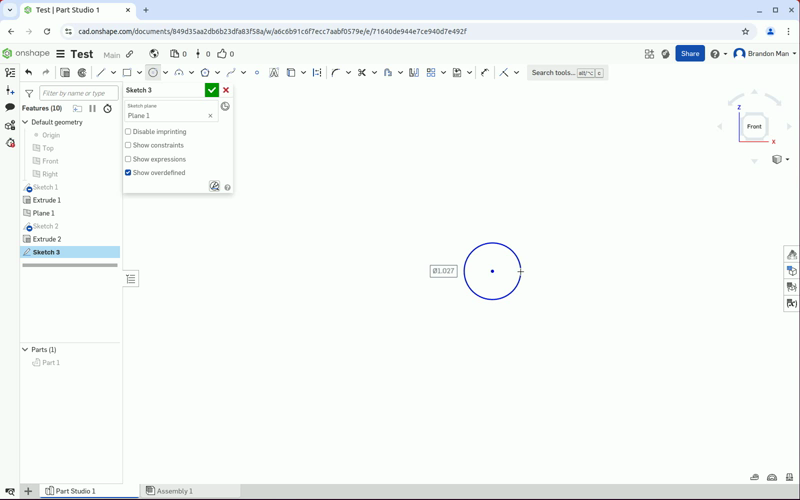
scroll(-6)
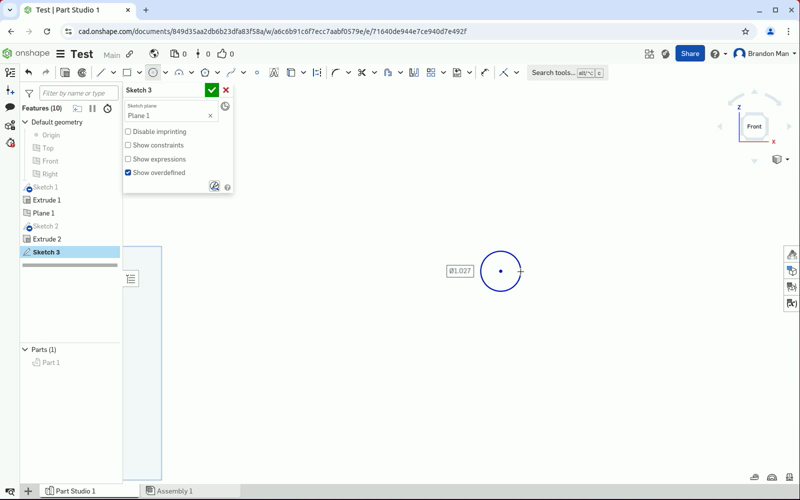
scroll(-6)
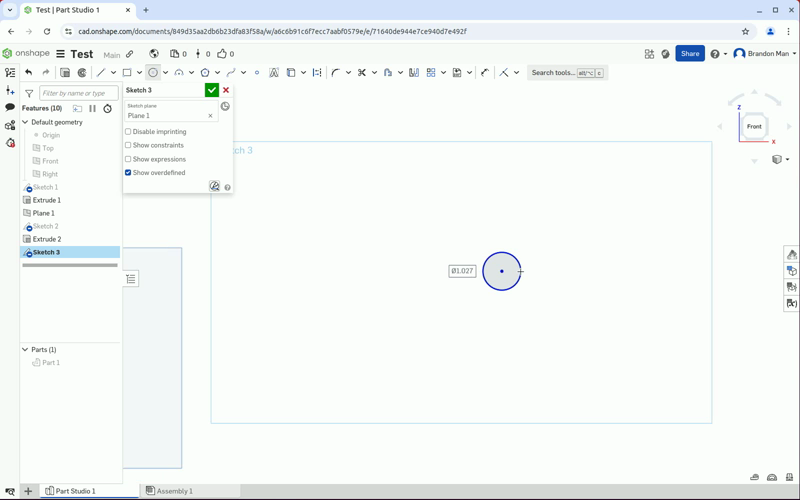
scroll(-6)
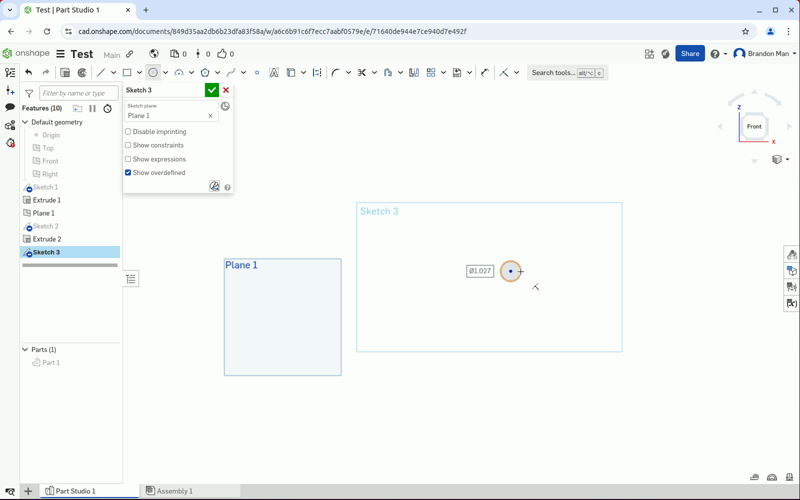
scroll(-6)
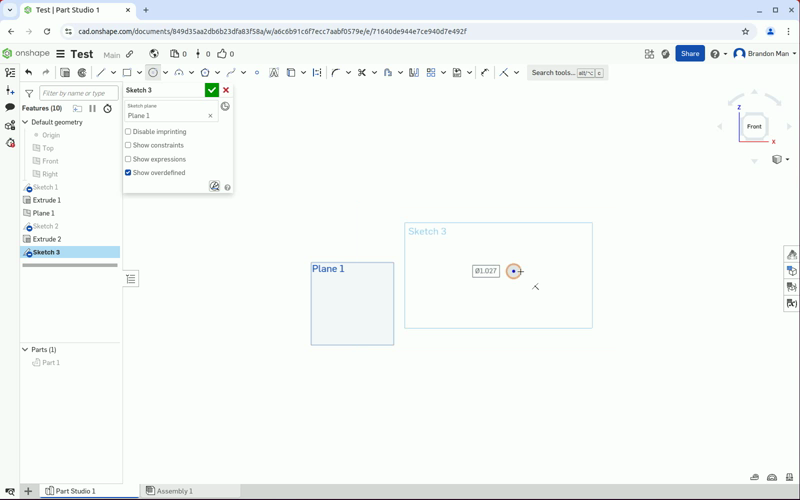
scroll(-6)
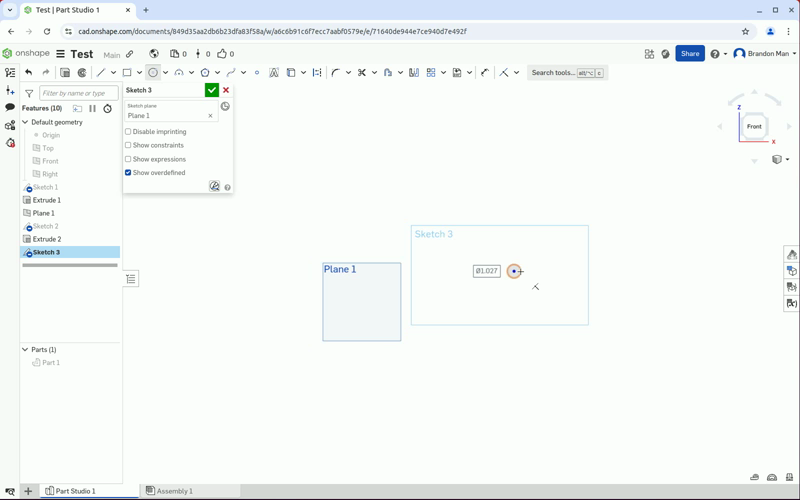
scroll(-6)
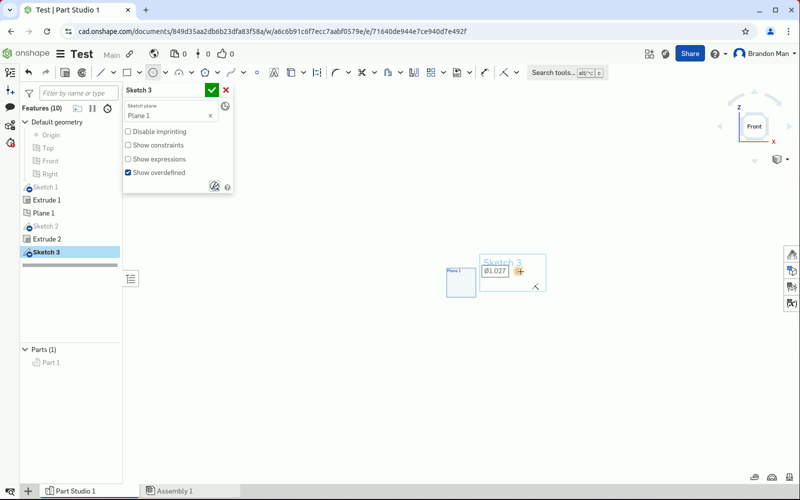
key(esc)
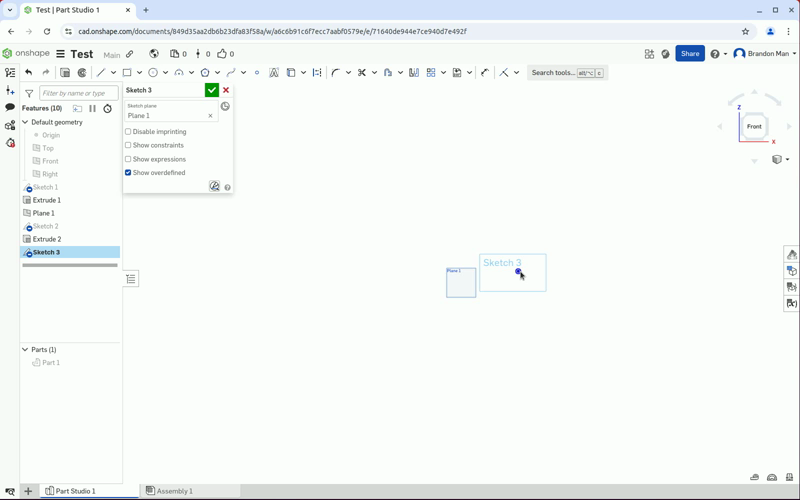
mouse_move(518, 272)
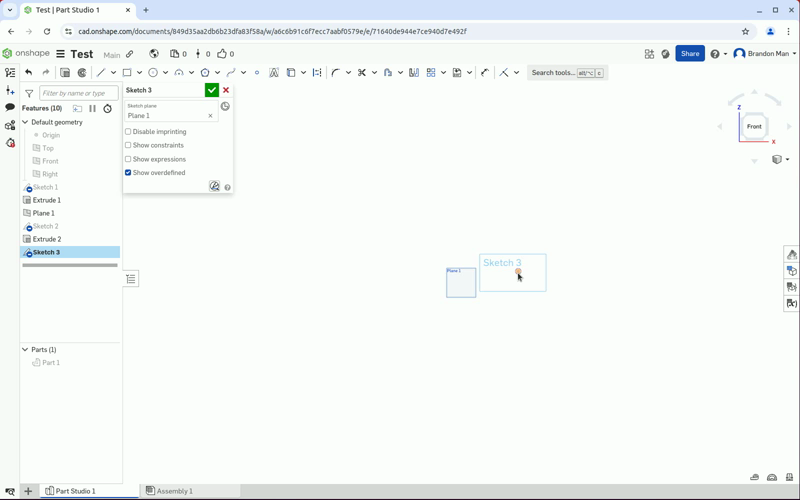
scroll(6)
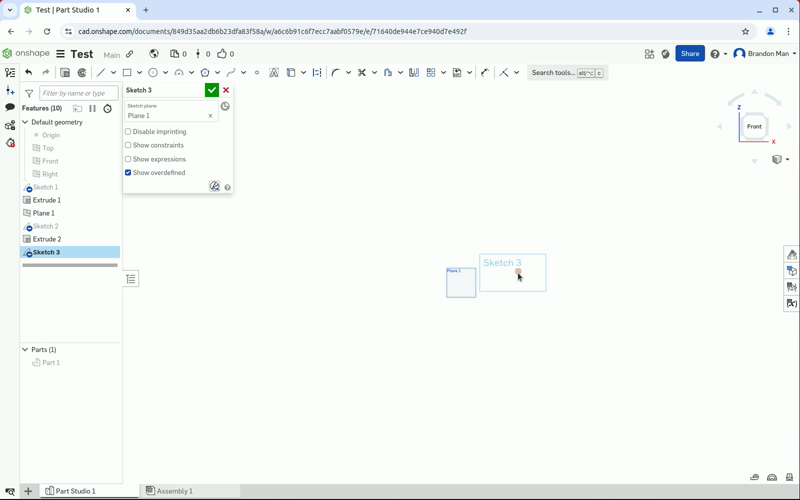
scroll(6)
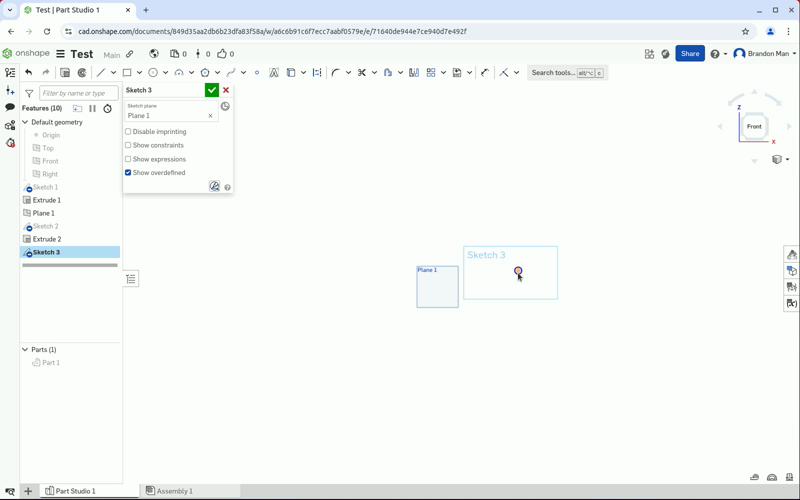
scroll(6)
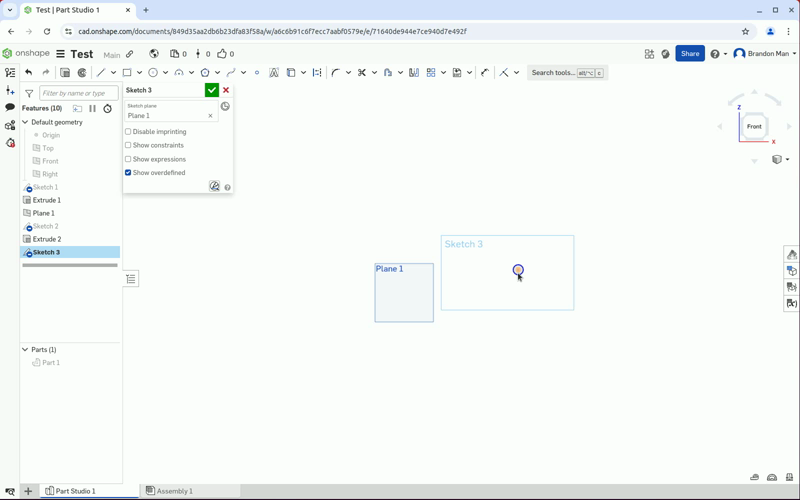
scroll(6)
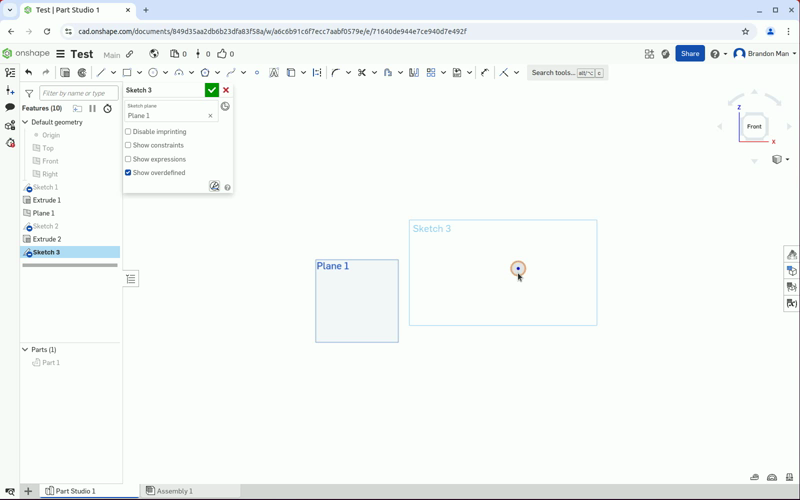
scroll(6)
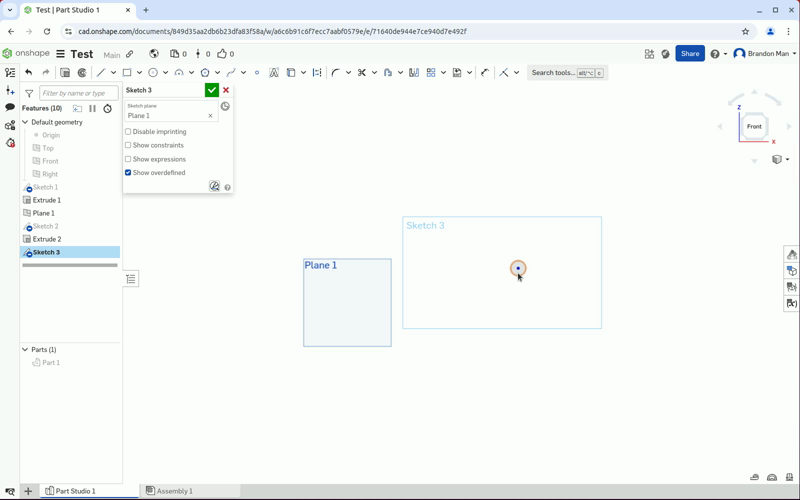
scroll(6)
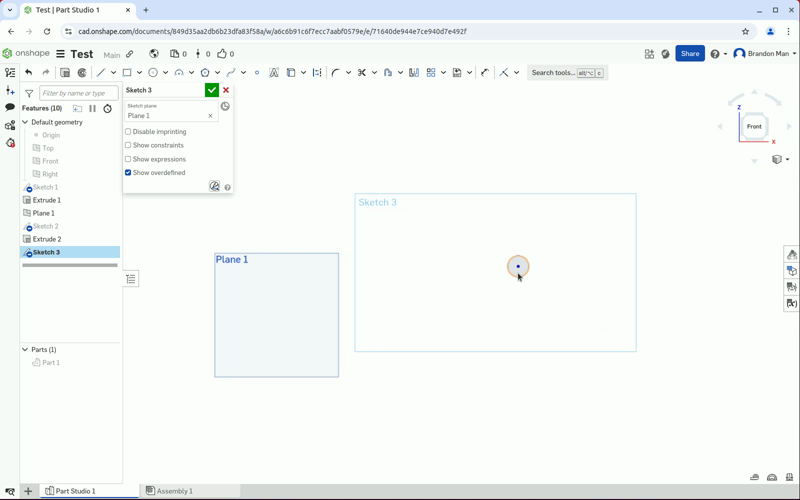
scroll(6)
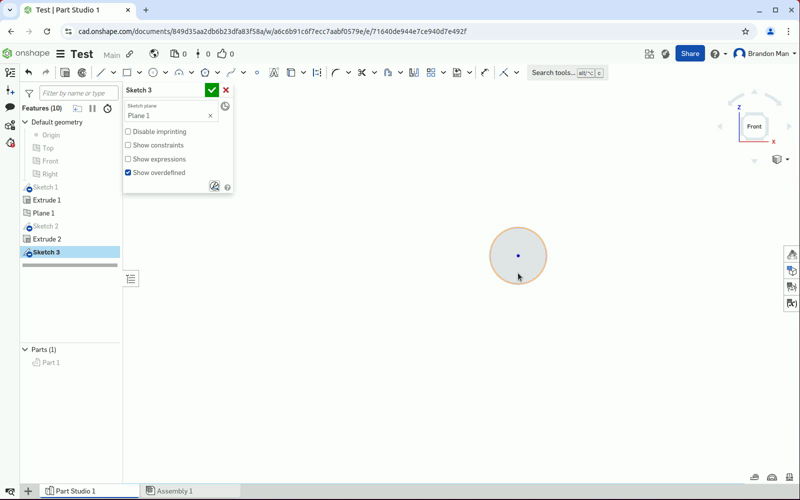
click(518, 272)
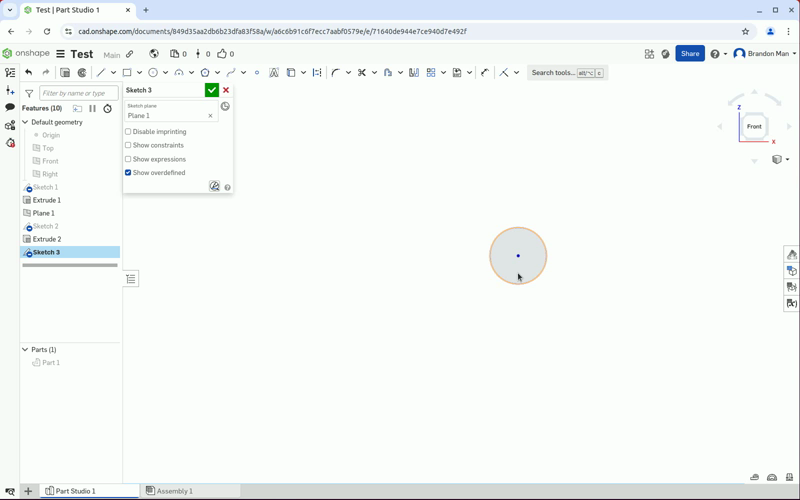
scroll(-6)
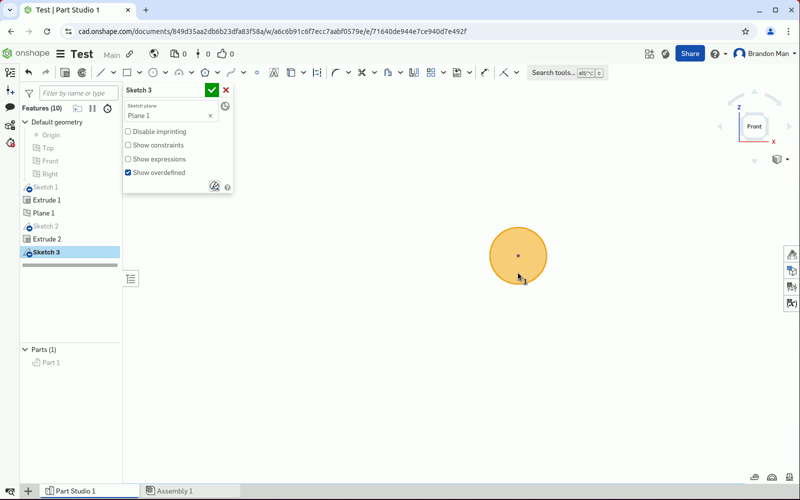
scroll(-6)
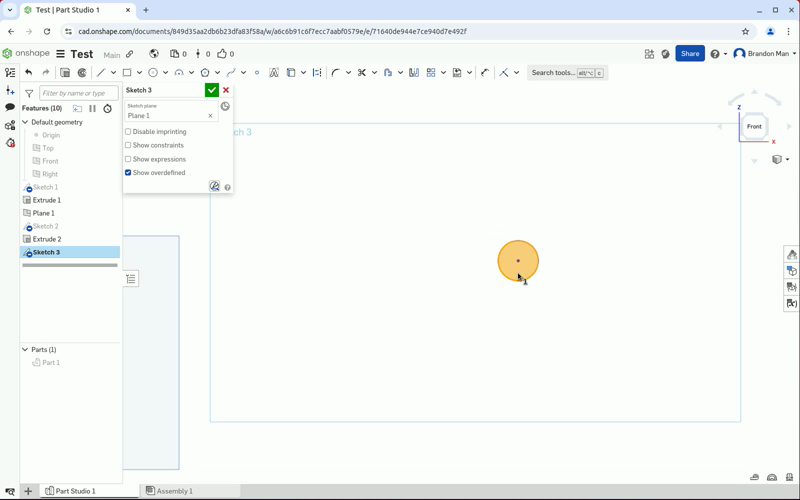
scroll(-6)
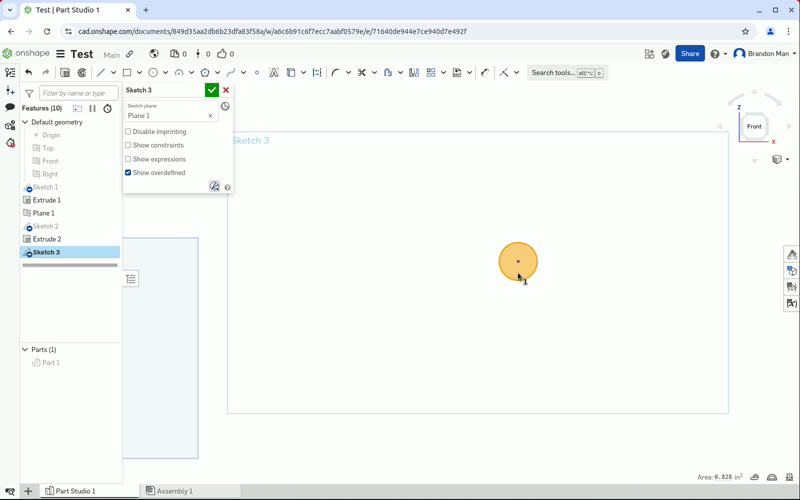
scroll(-6)
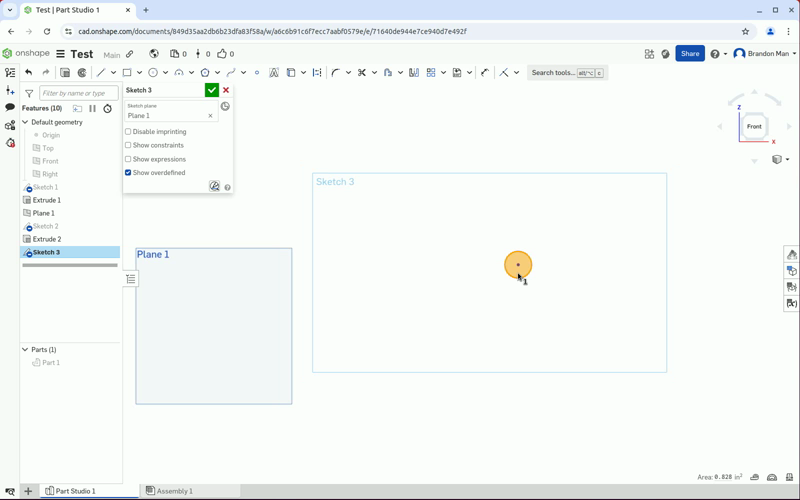
scroll(-6)
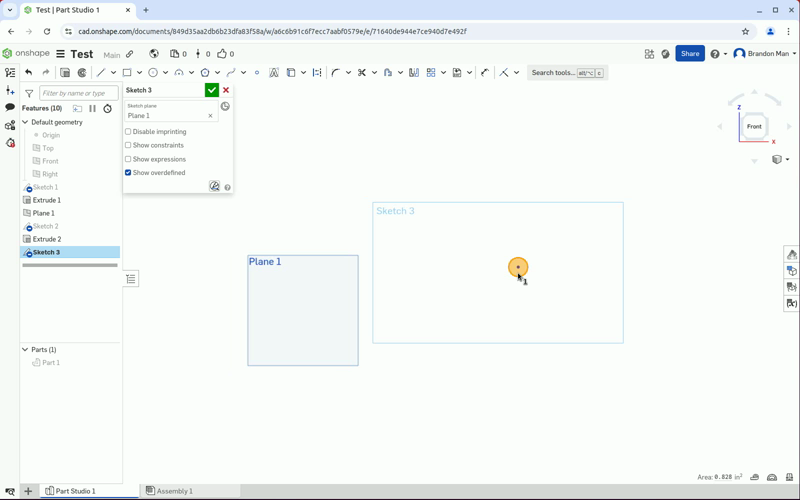
scroll(-6)
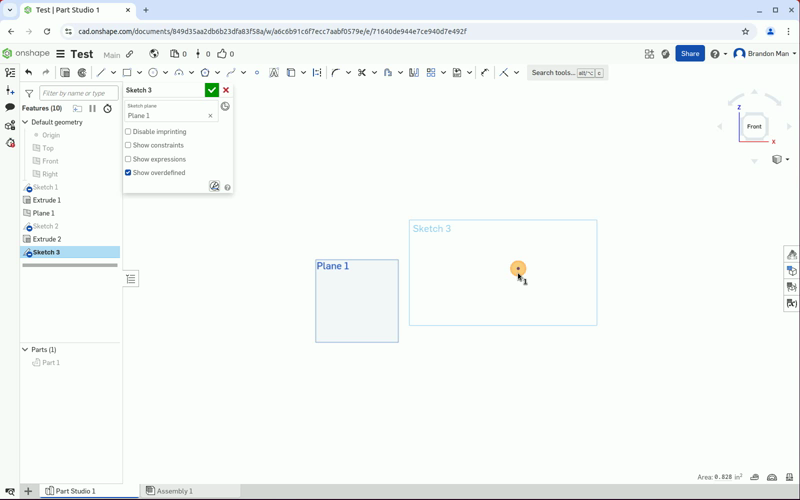
scroll(-6)
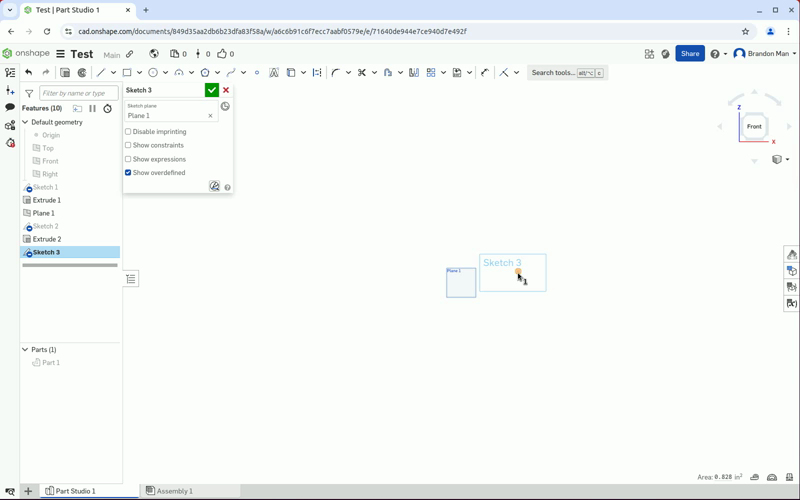
mouse_move(73, 352)
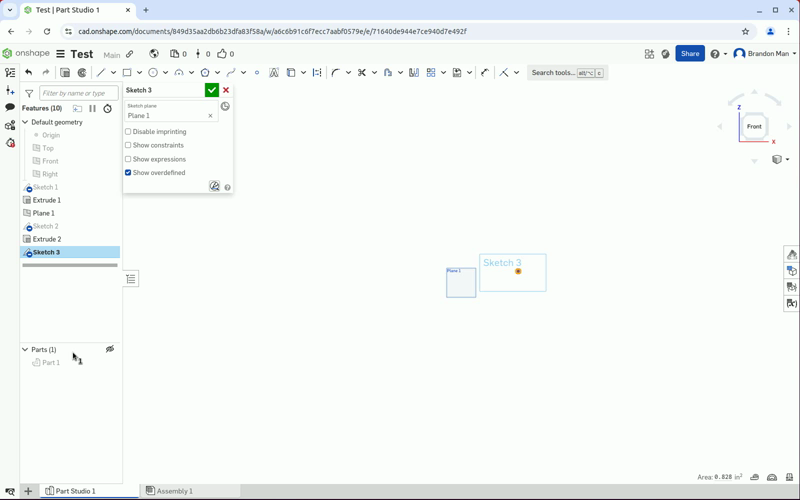
key(shift+y)
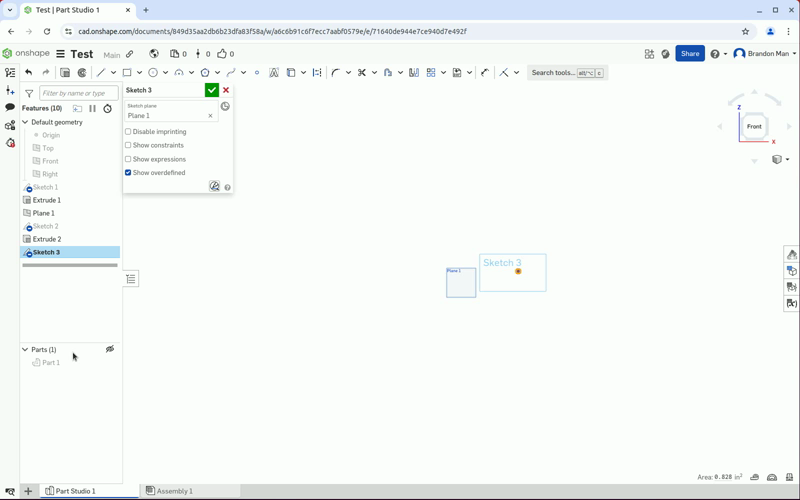
key(shift+e)
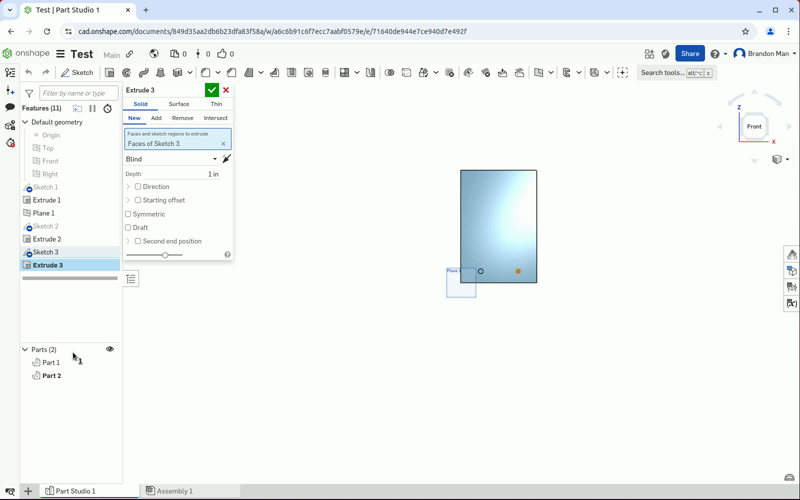
mouse_move(143, 106)
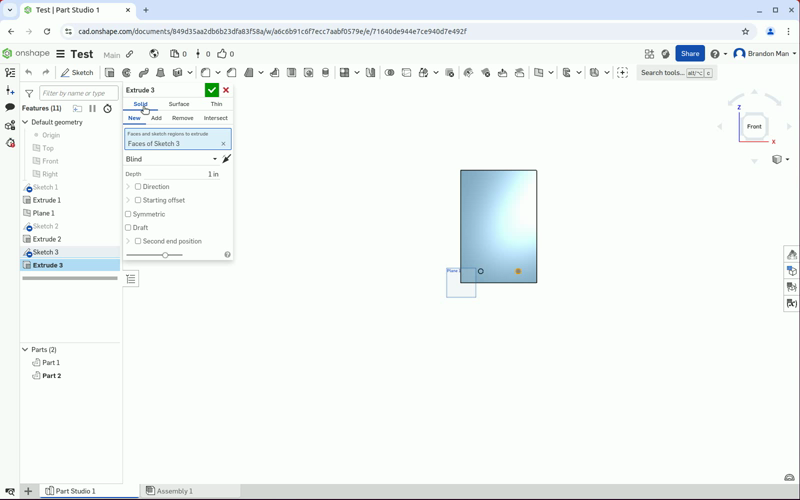
click(143, 106)
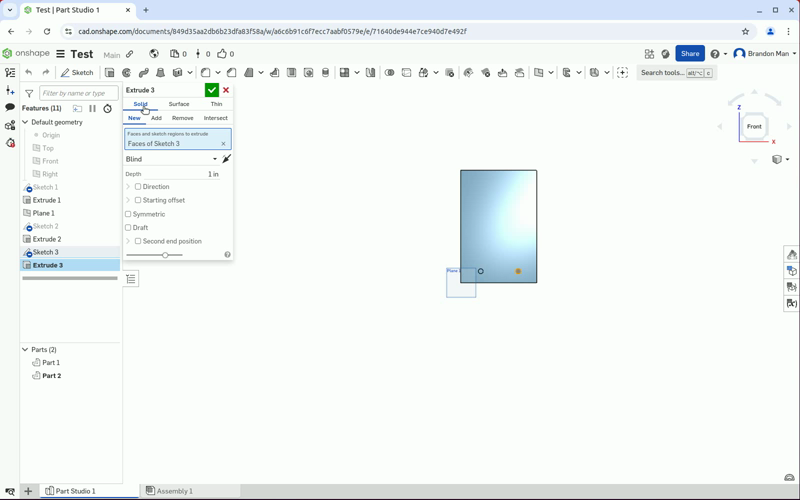
mouse_move(186, 120)
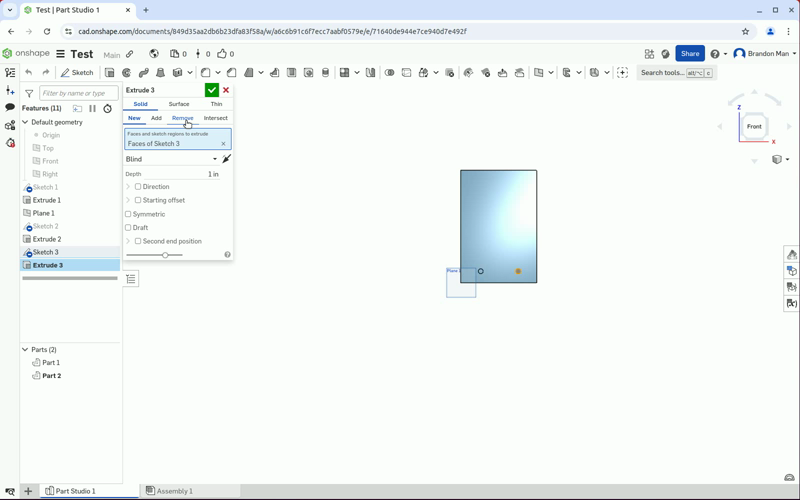
click(186, 120)
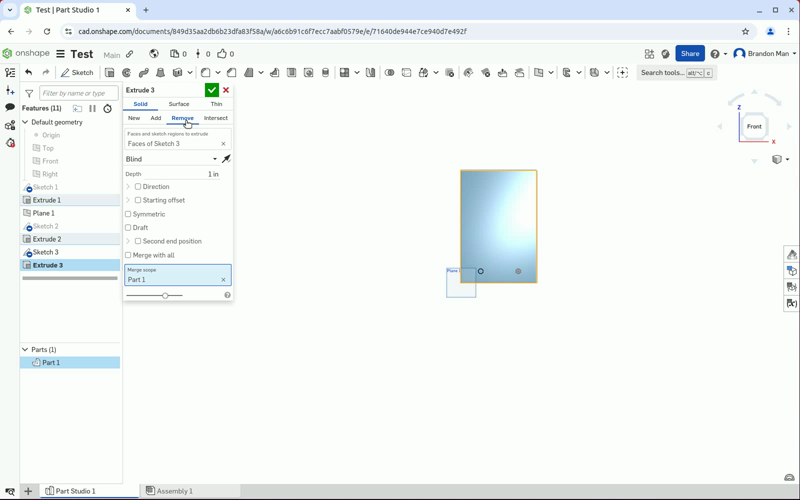
key(tab, 4)
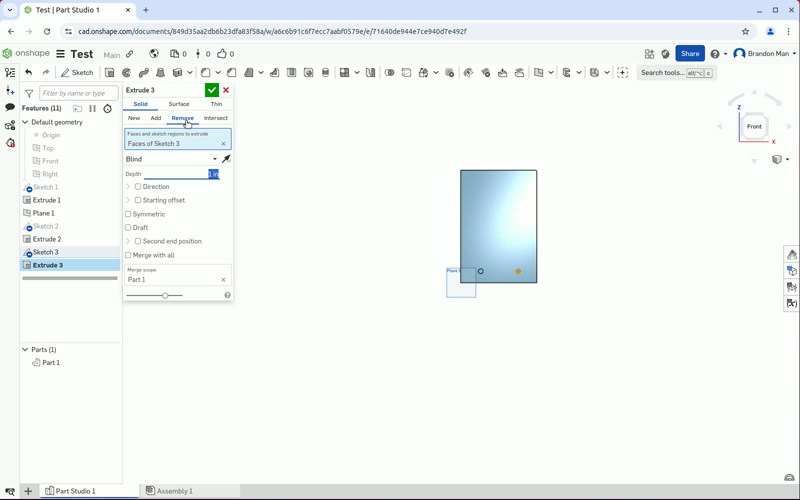
text(0.481)
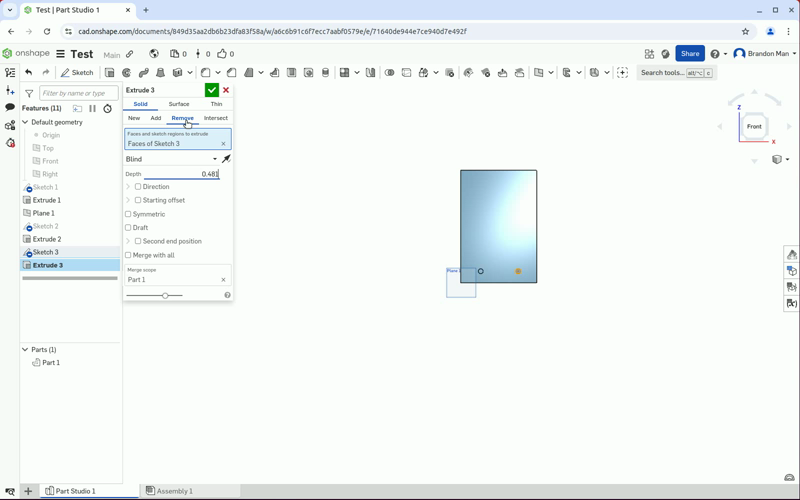
key(tab, 6)
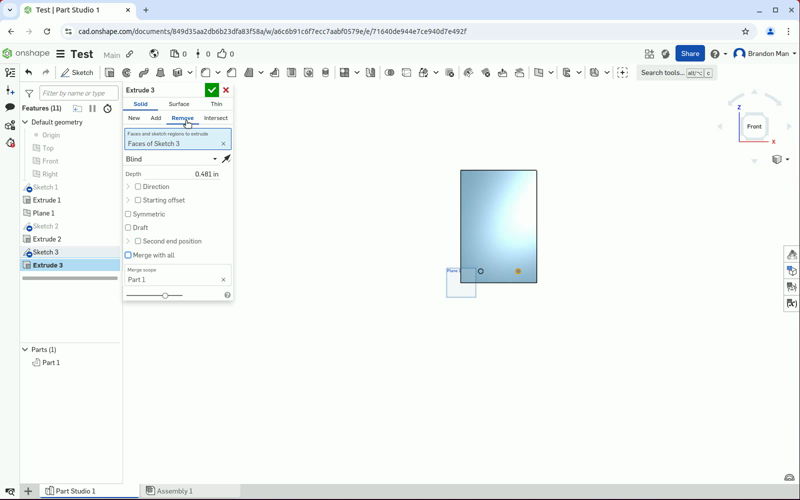
key(space)
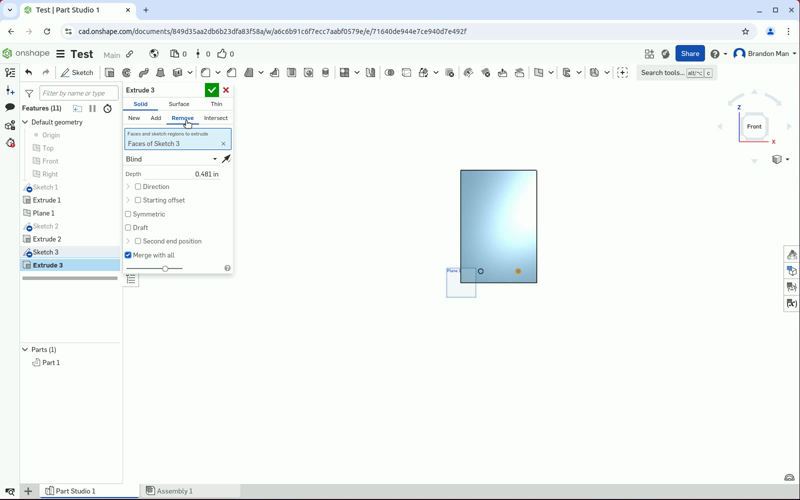
key(enter)
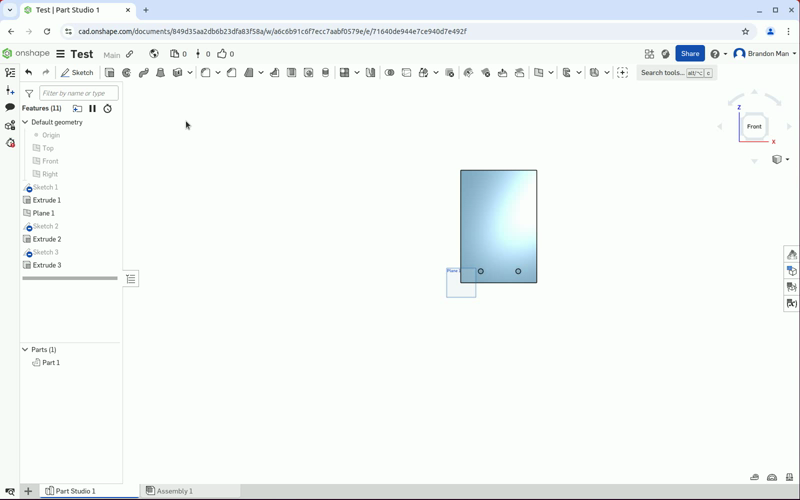
key(shift+h)
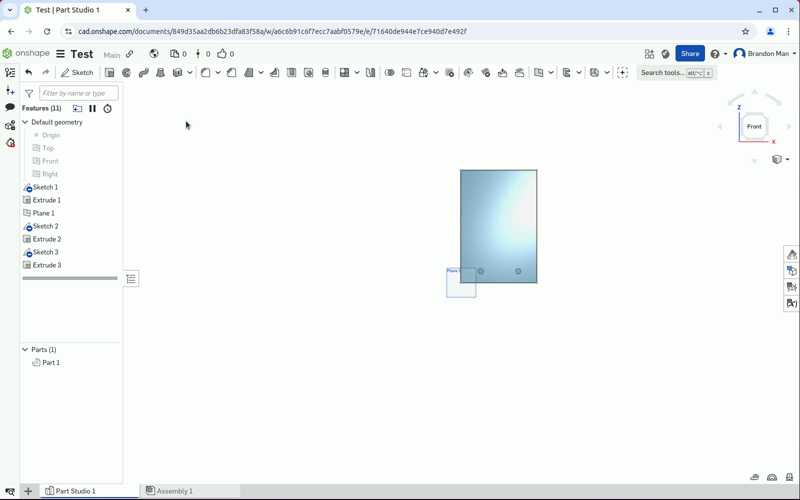
key(shift+h)
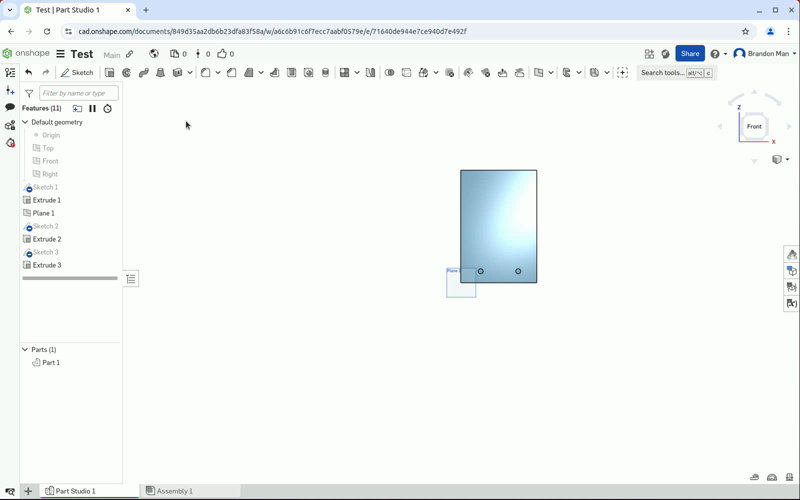
mouse_move(73, 189)
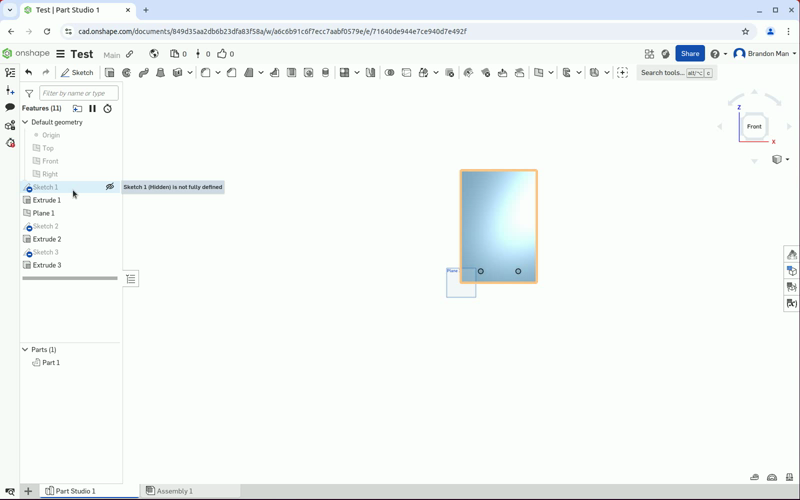
click(73, 189)
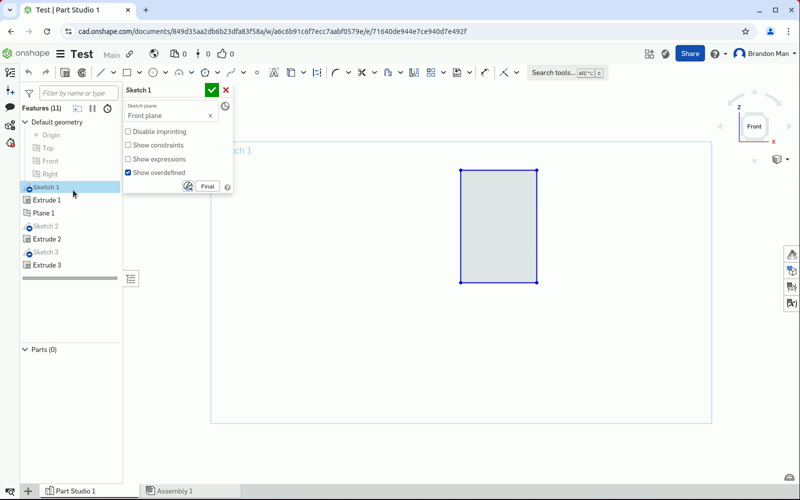
mouse_move(229, 92)
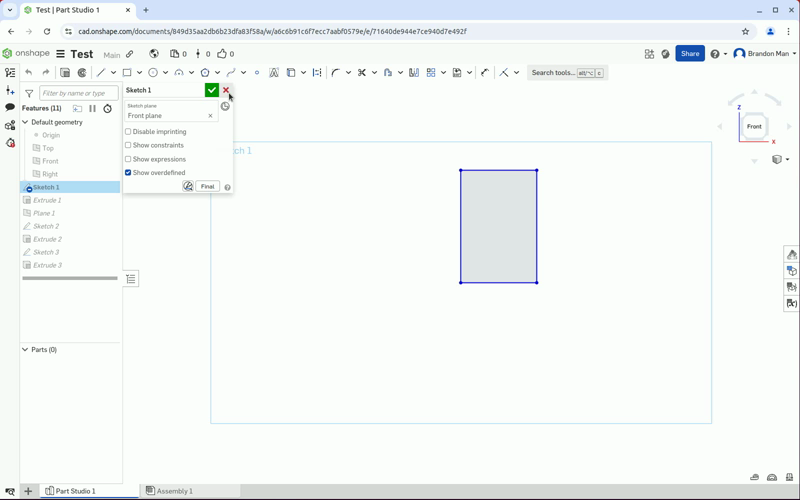
click(229, 92)
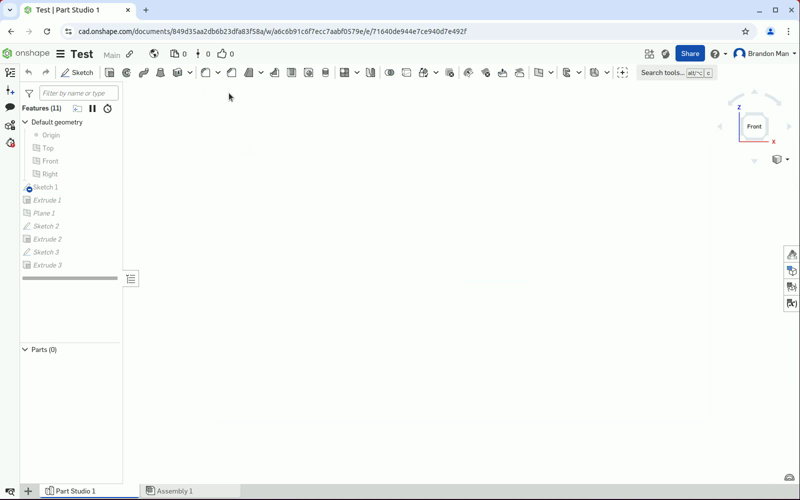
key(shift+s)
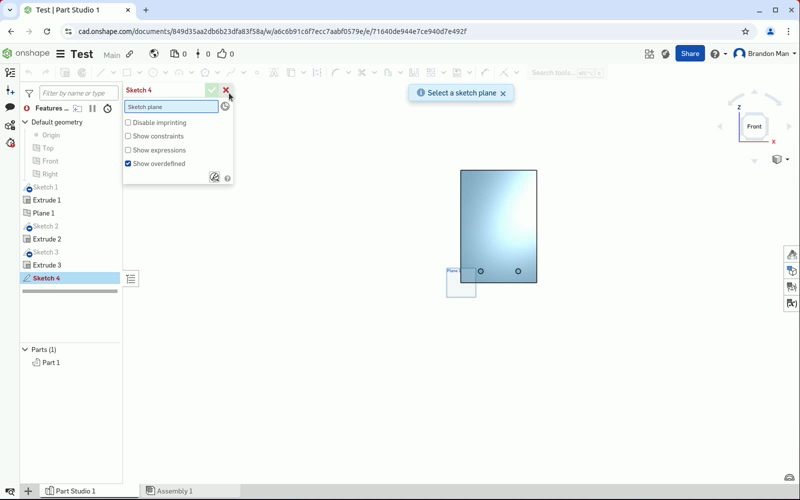
mouse_move(73, 215)
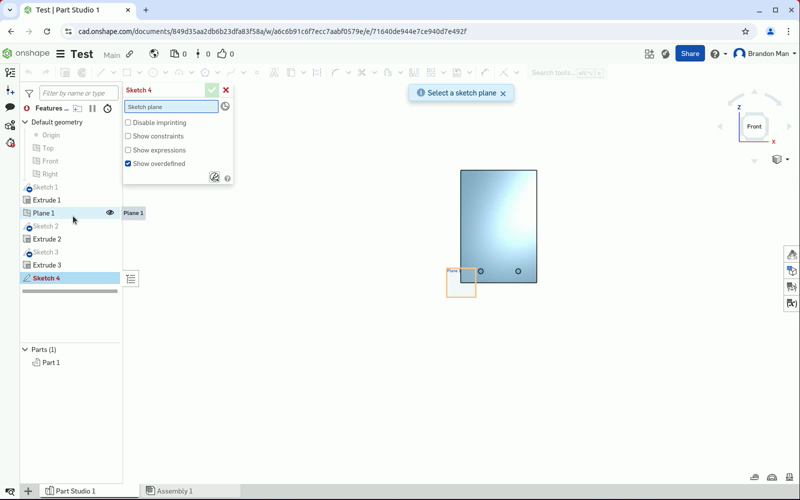
click(73, 215)
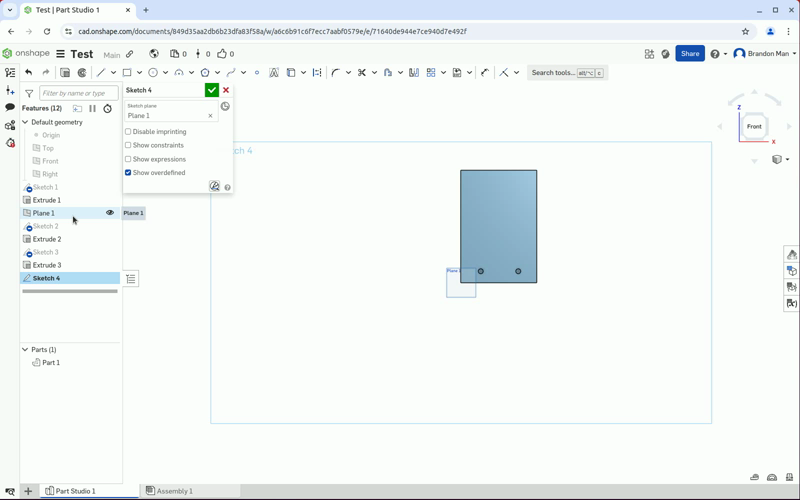
mouse_move(73, 352)
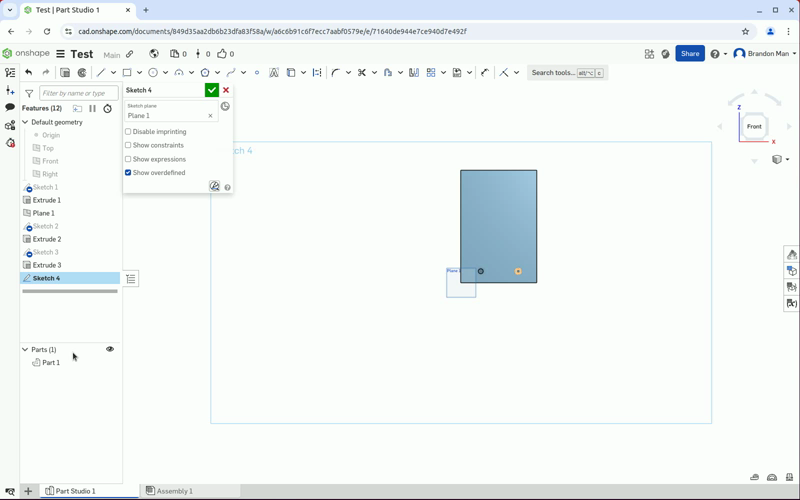
key(y)
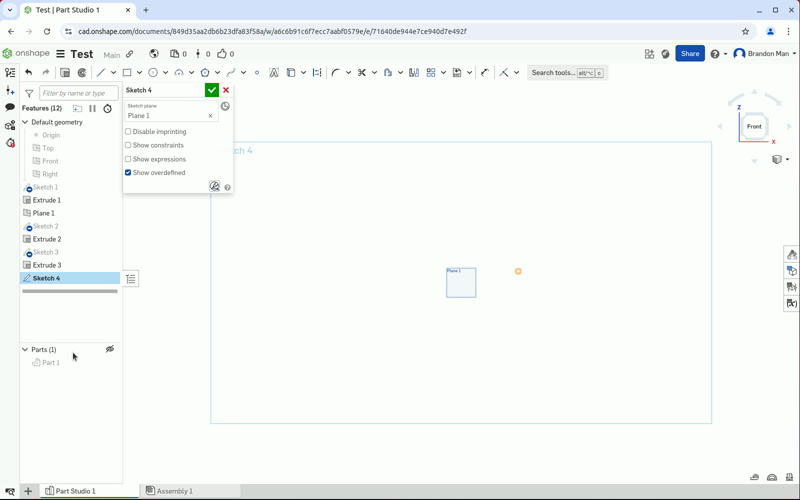
key(c)
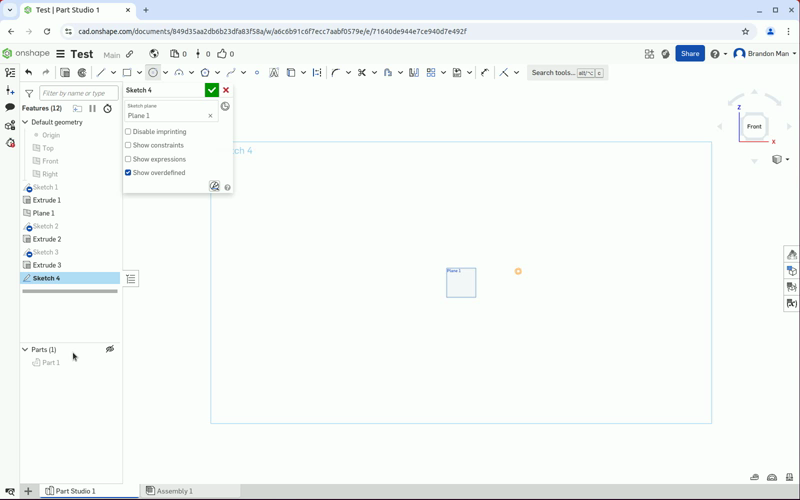
key_down(shift)
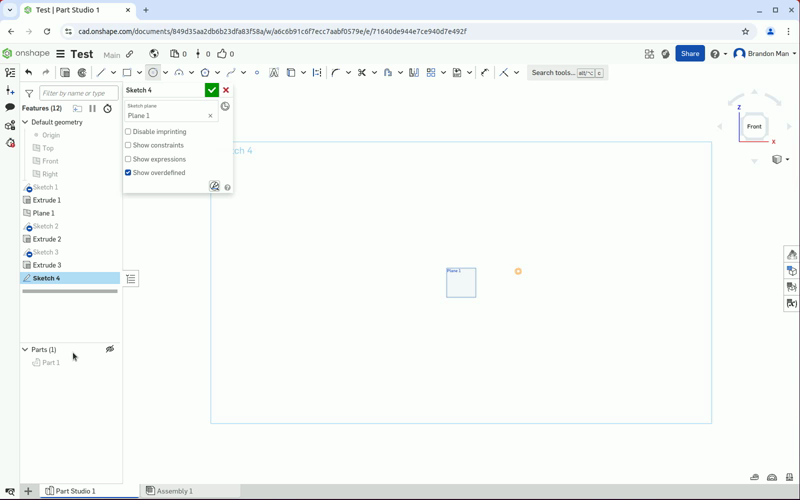
mouse_move(471, 180)
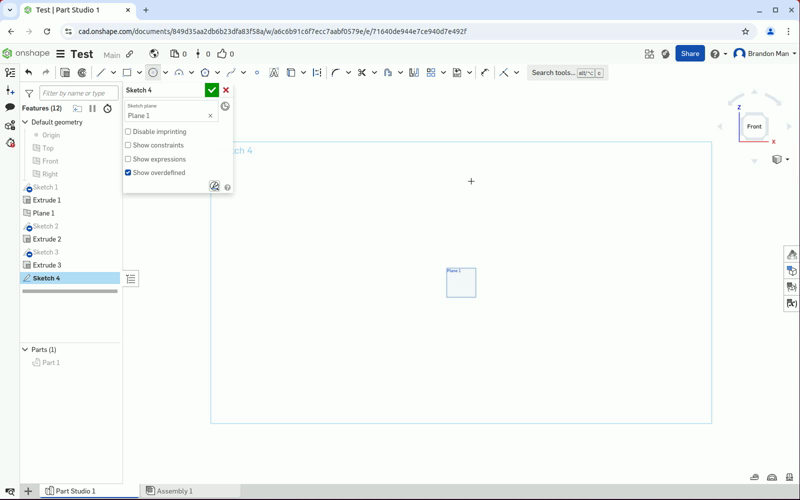
click(471, 180)
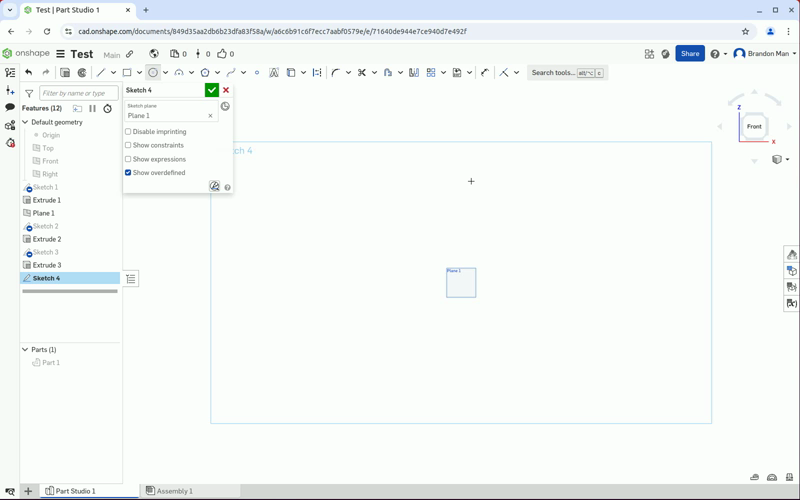
key_up(shift)
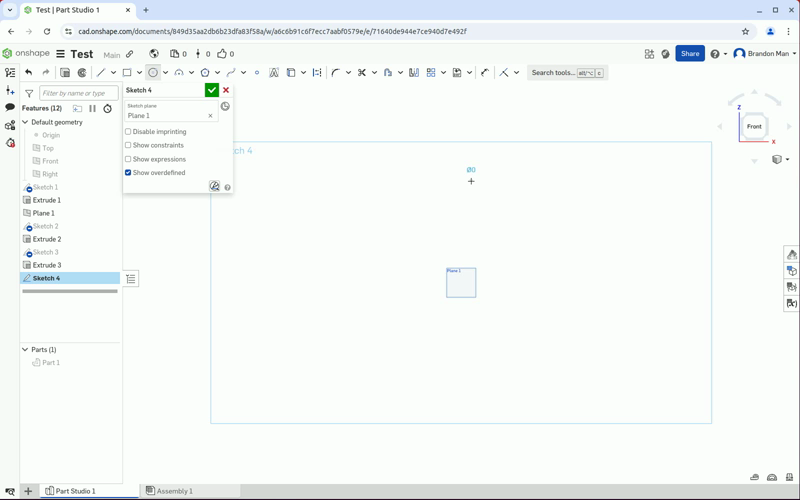
mouse_move(473, 180)
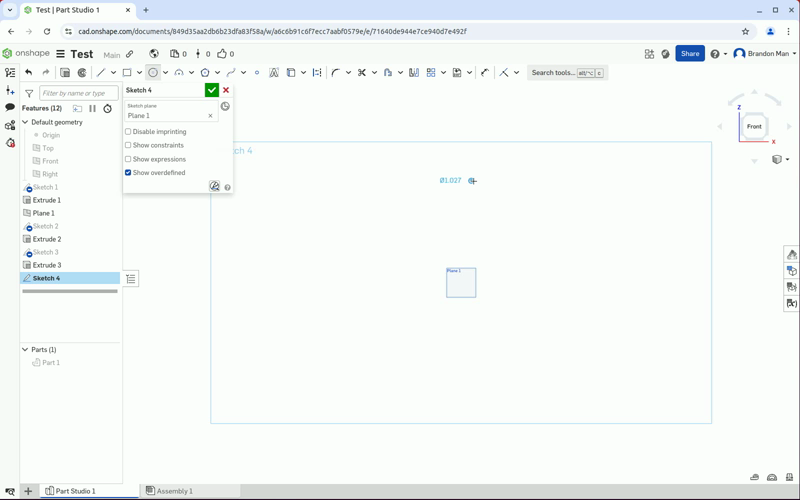
scroll(6)
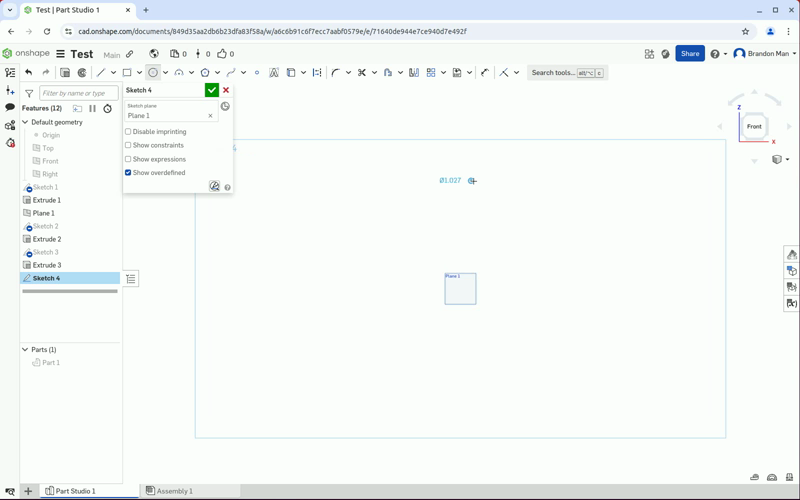
scroll(6)
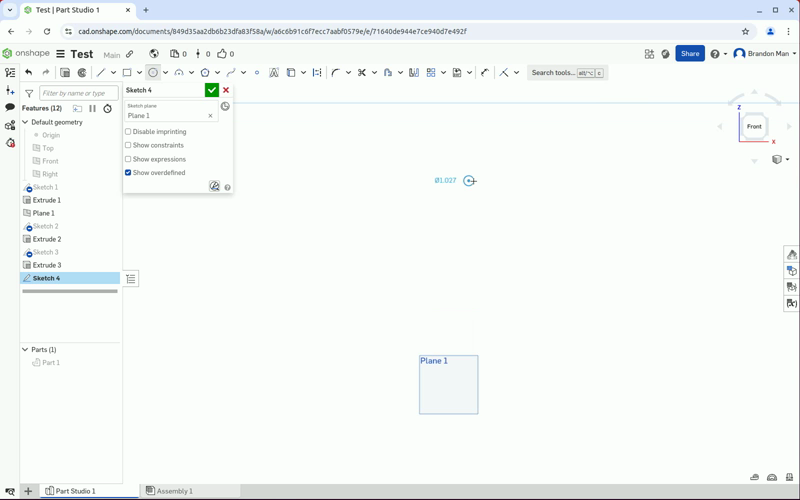
scroll(6)
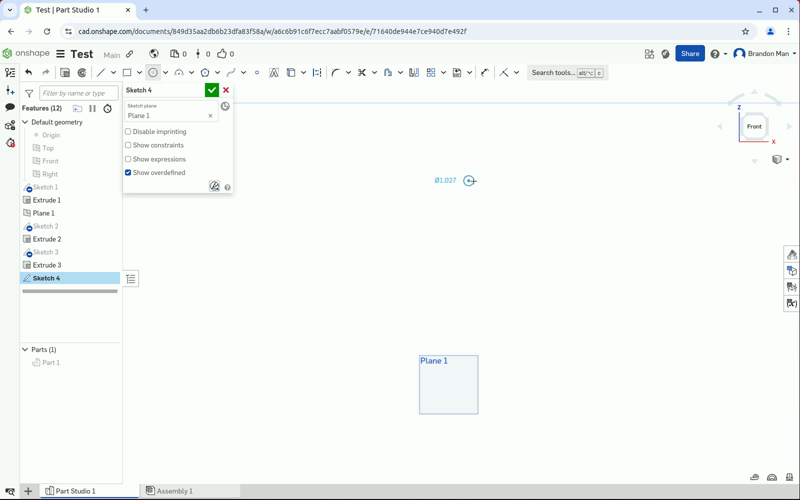
scroll(6)
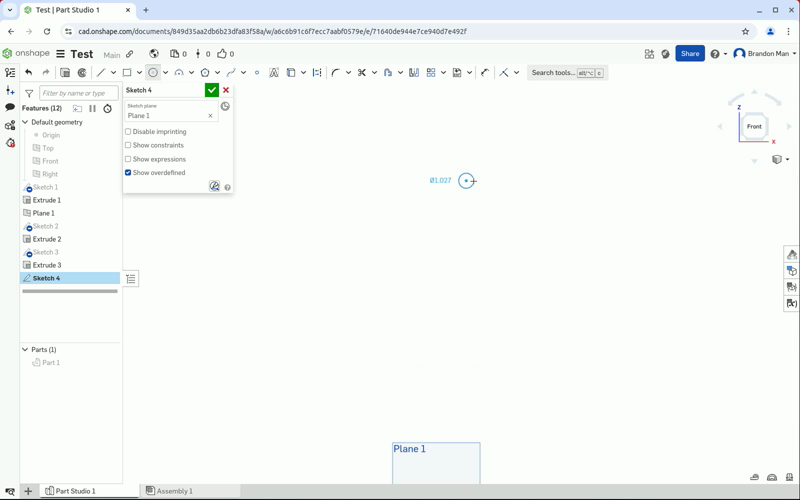
scroll(6)
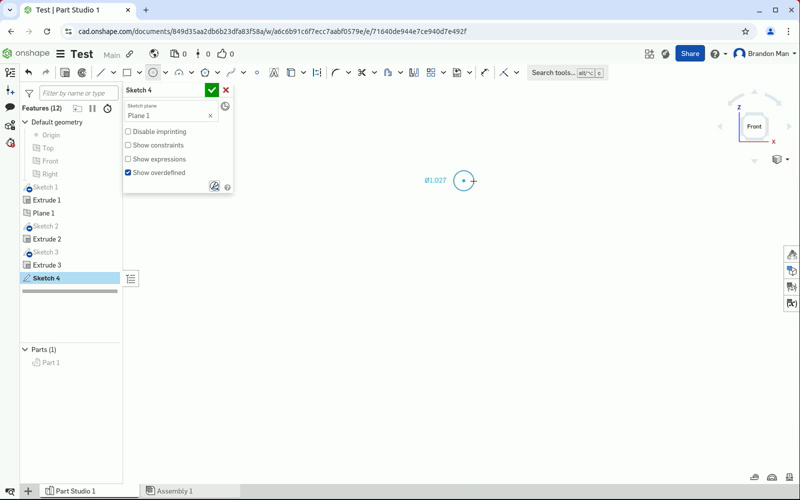
scroll(6)
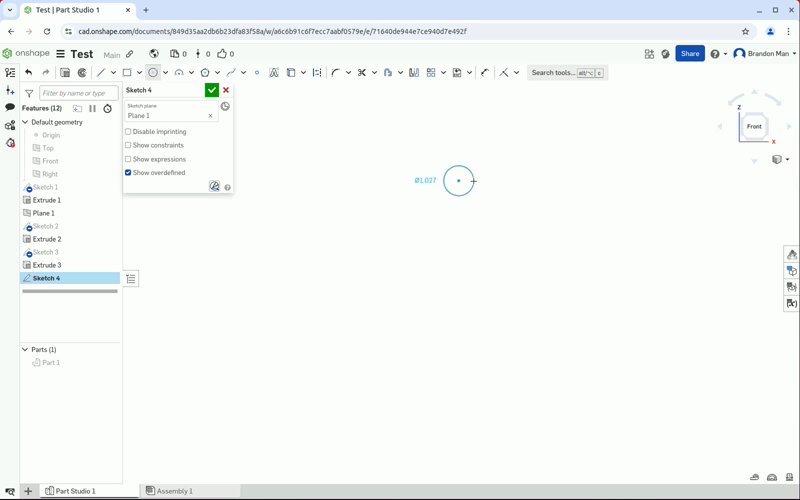
scroll(6)
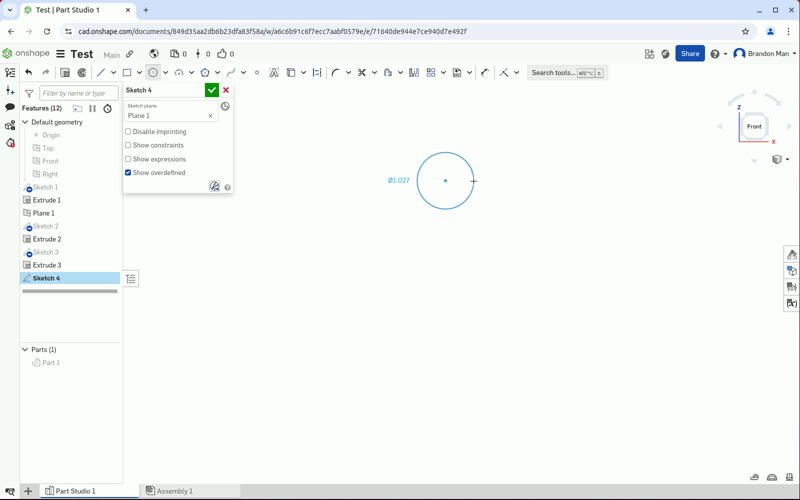
click(473, 180)
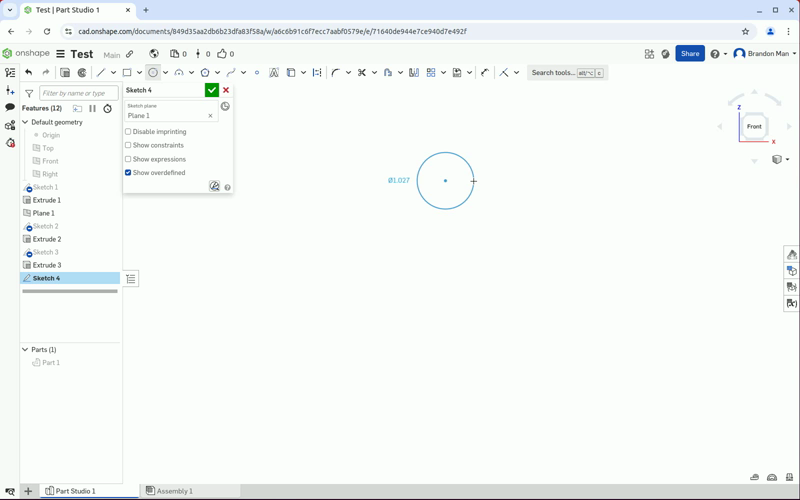
scroll(-6)
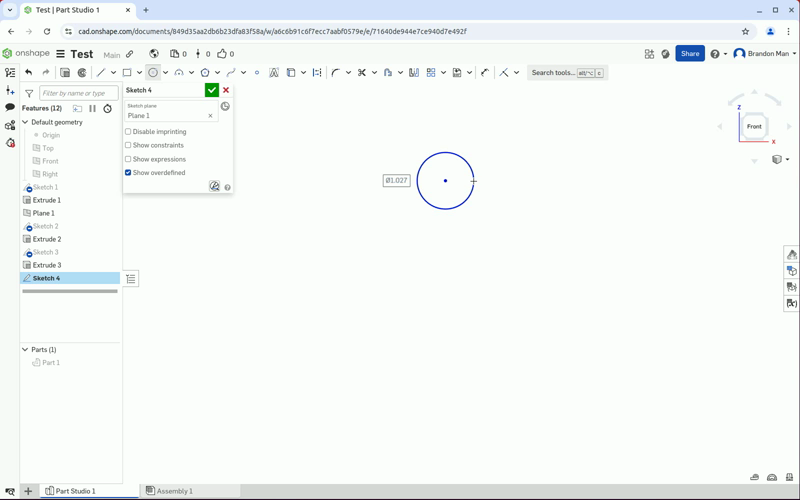
scroll(-6)
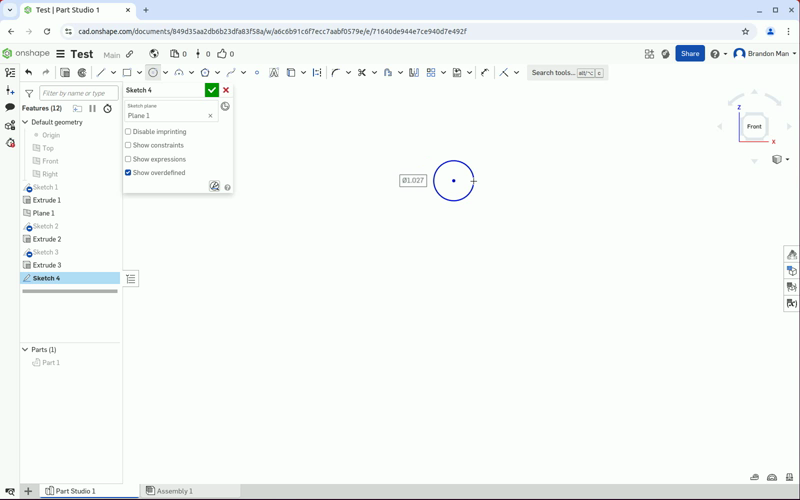
scroll(-6)
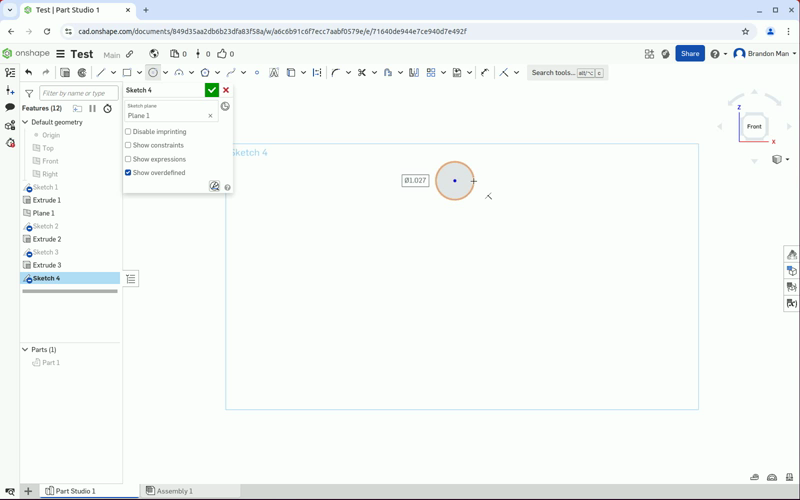
scroll(-6)
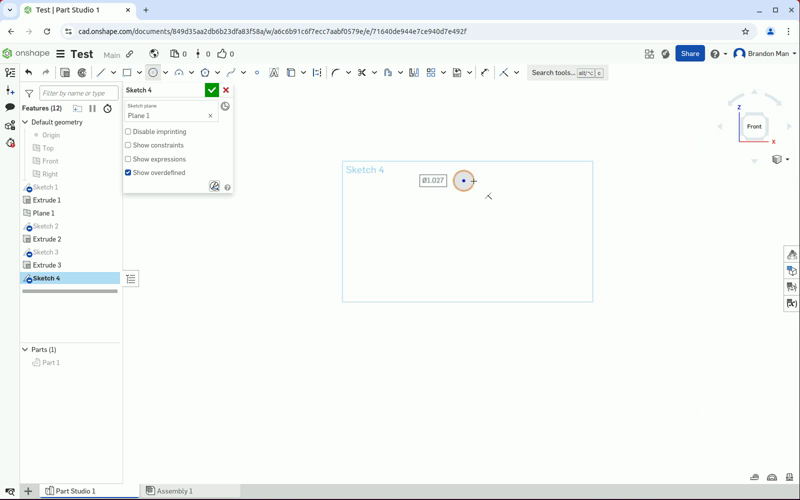
scroll(-6)
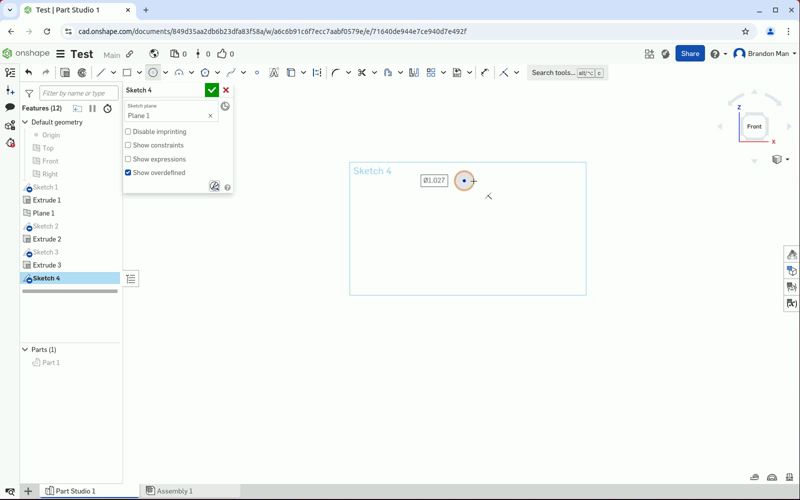
scroll(-6)
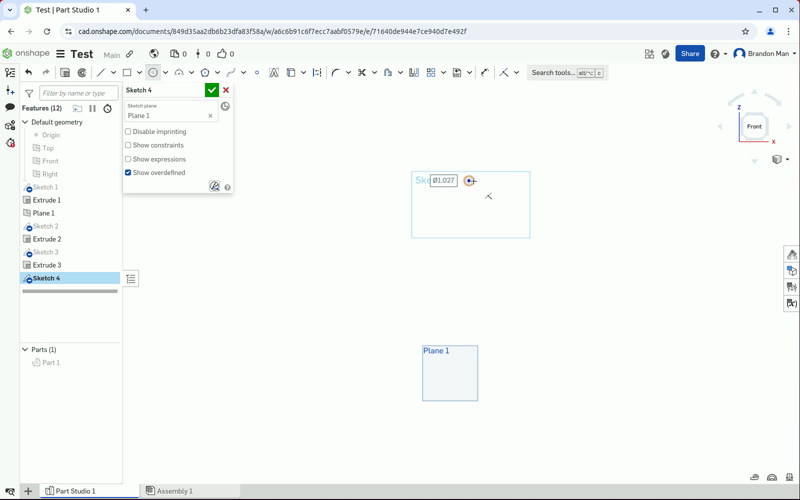
scroll(-6)
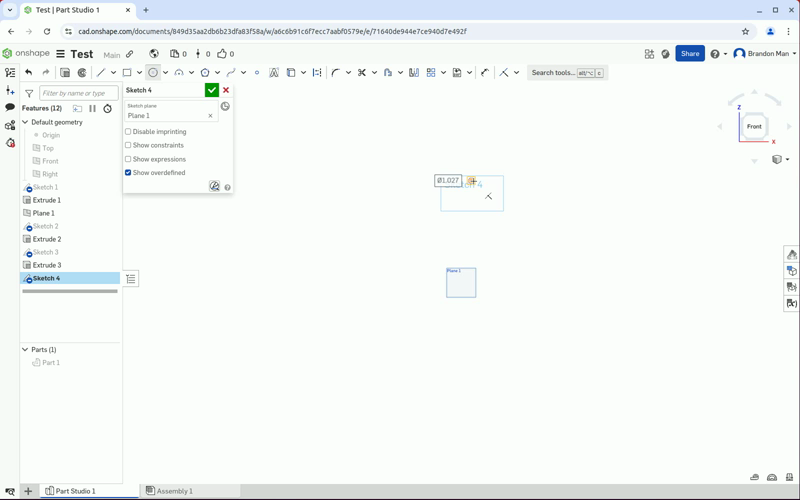
key(esc)
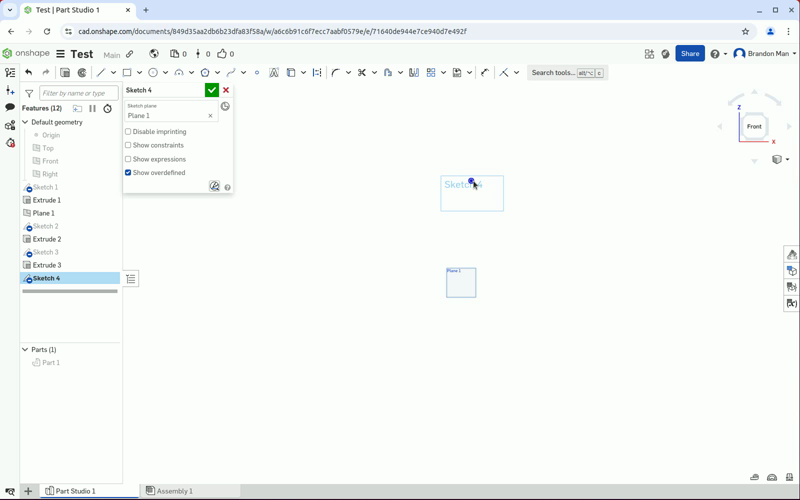
mouse_move(471, 178)
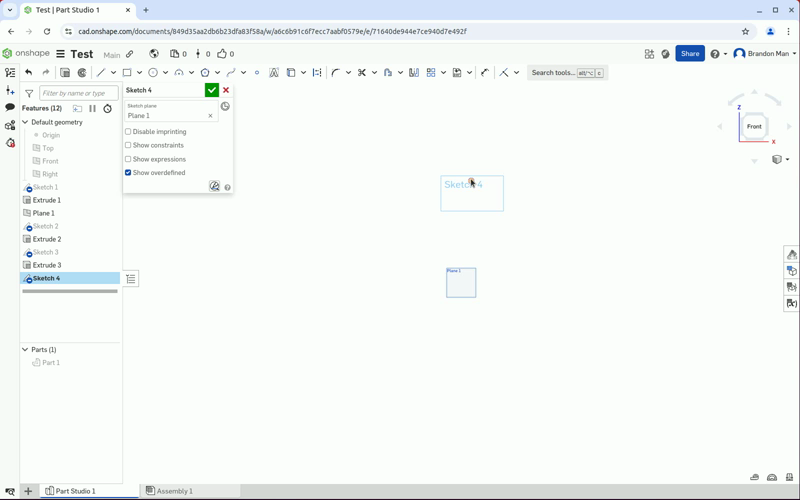
scroll(6)
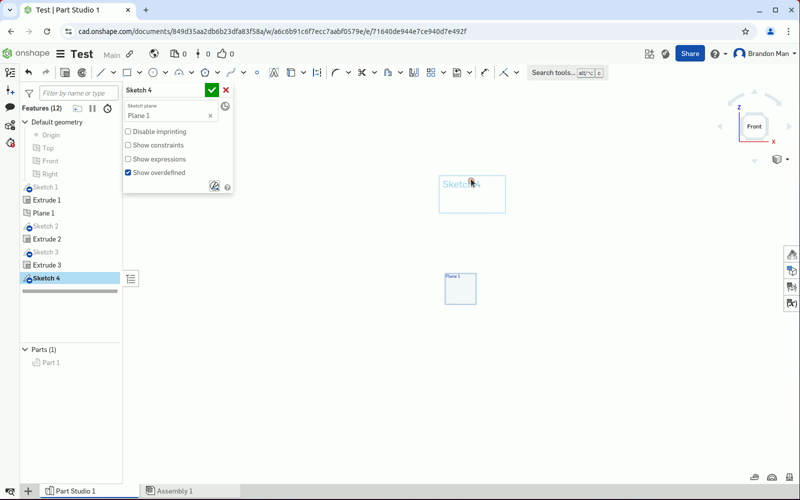
scroll(6)
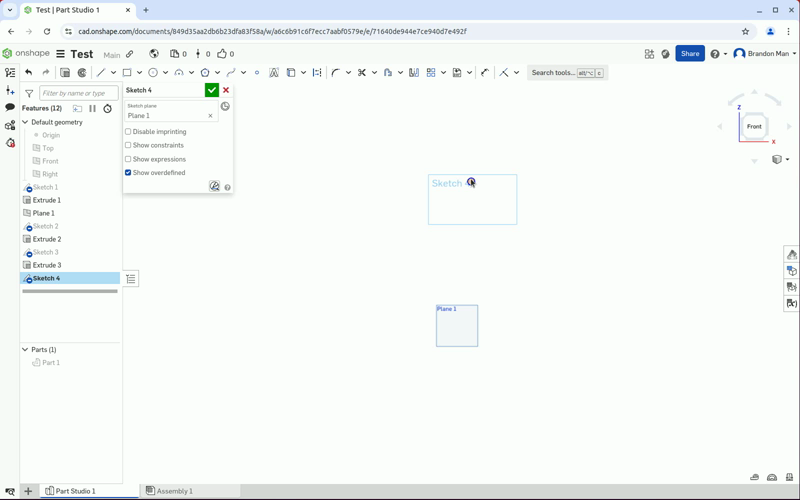
scroll(6)
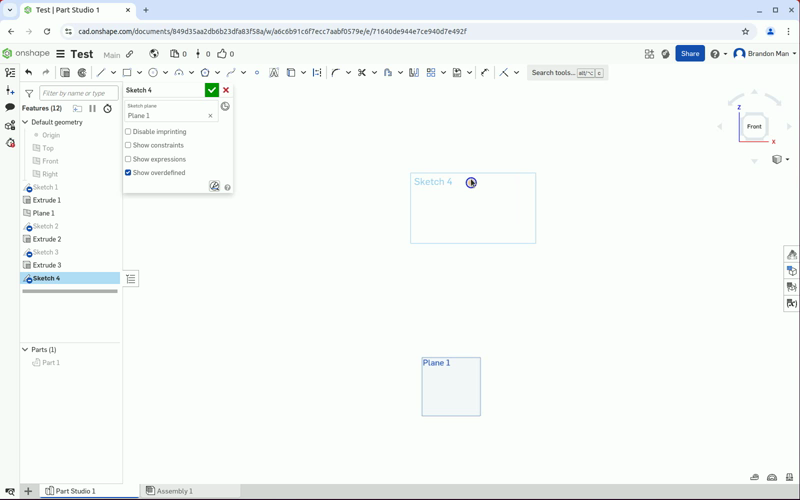
scroll(6)
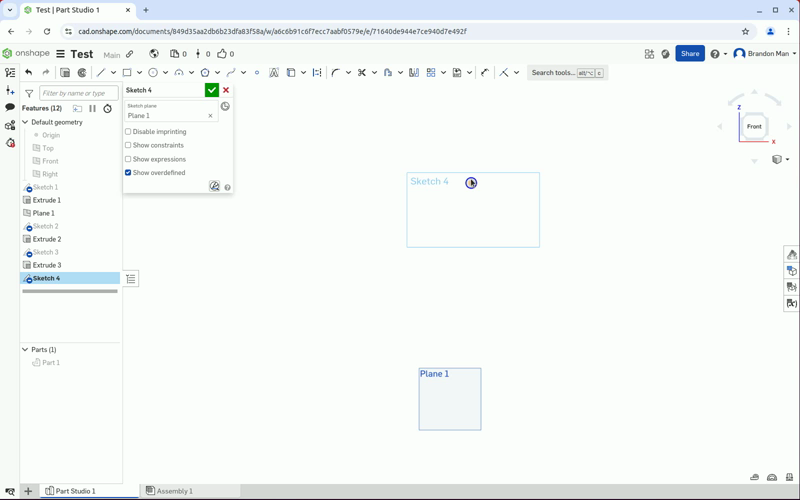
scroll(6)
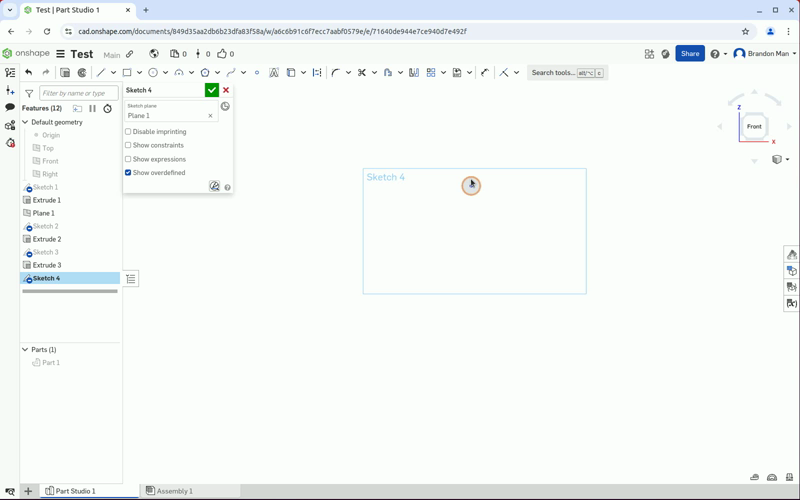
scroll(6)
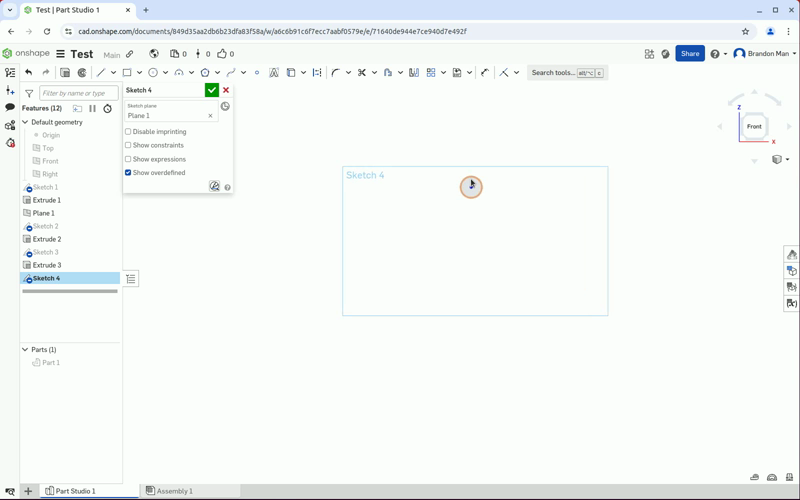
scroll(6)
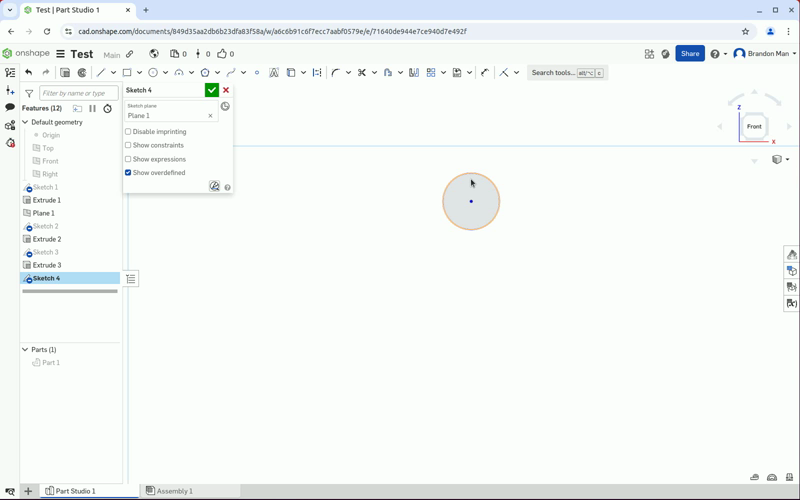
click(471, 178)
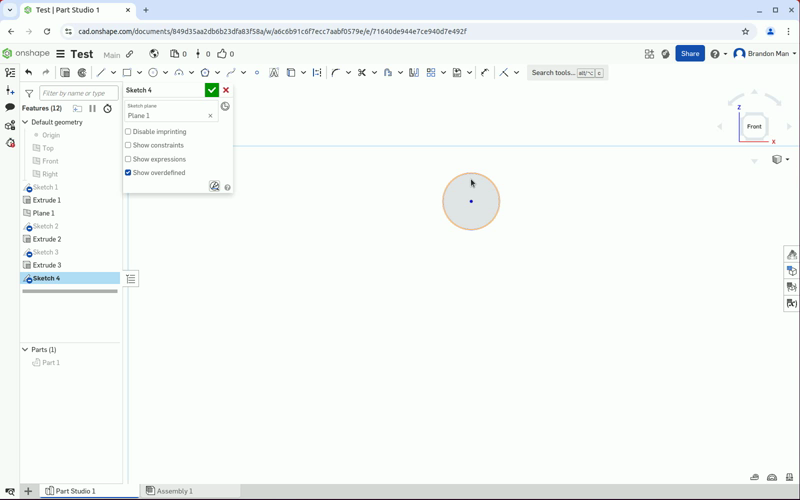
scroll(-6)
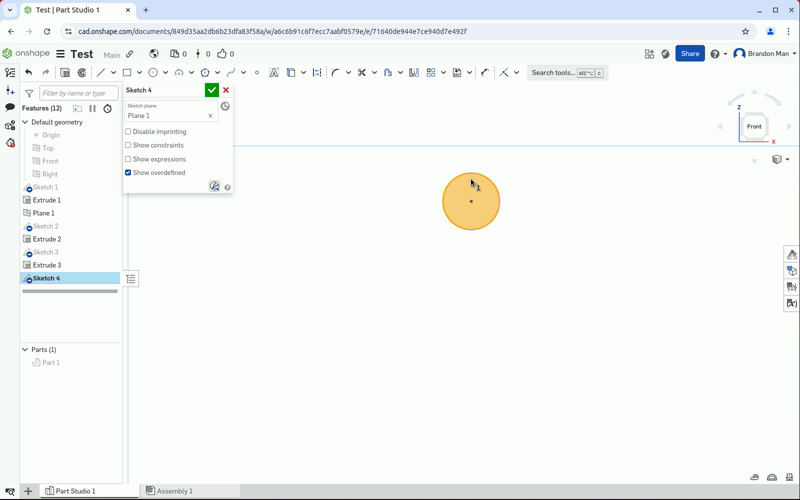
scroll(-6)
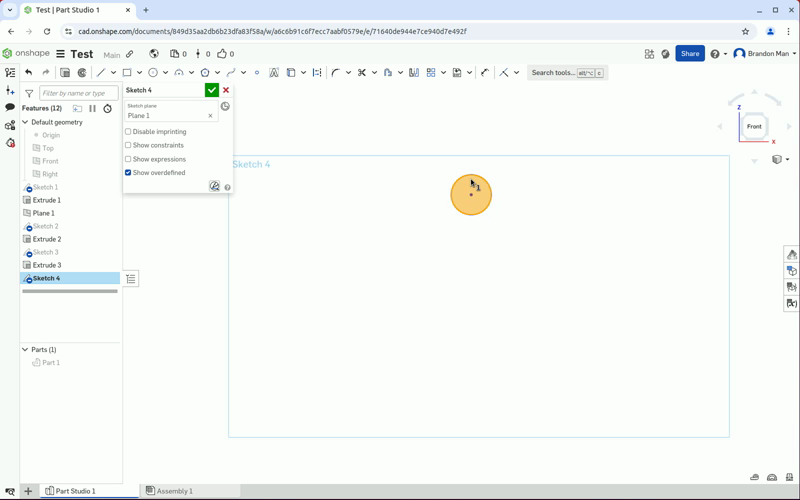
scroll(-6)
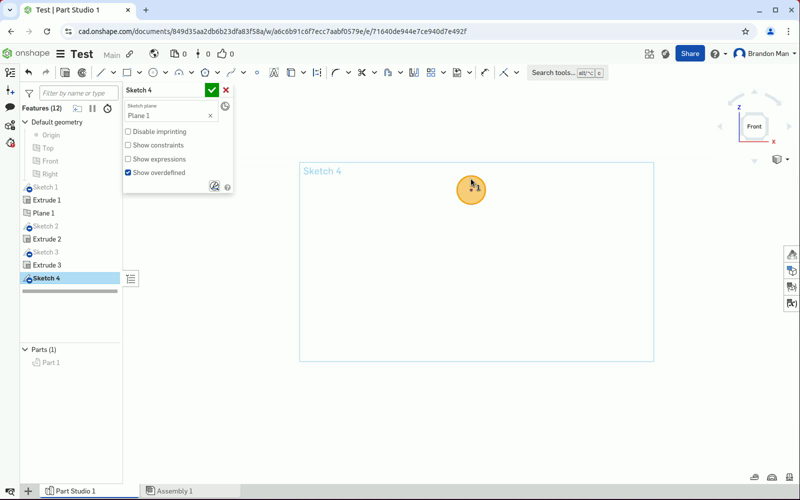
scroll(-6)
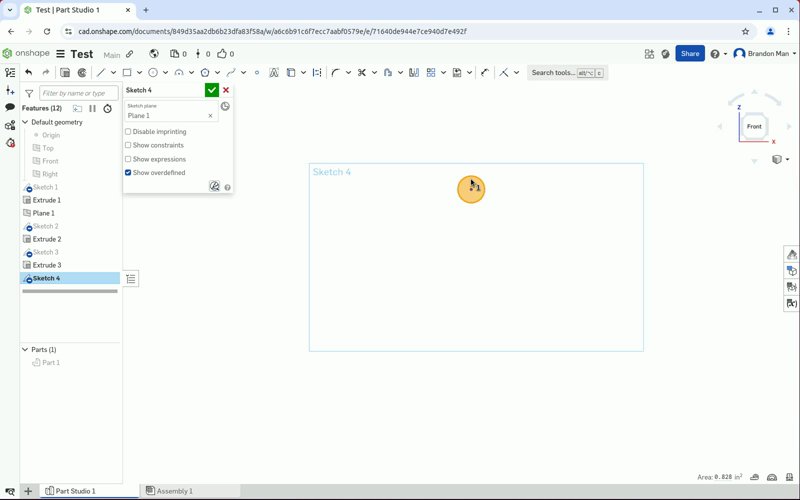
scroll(-6)
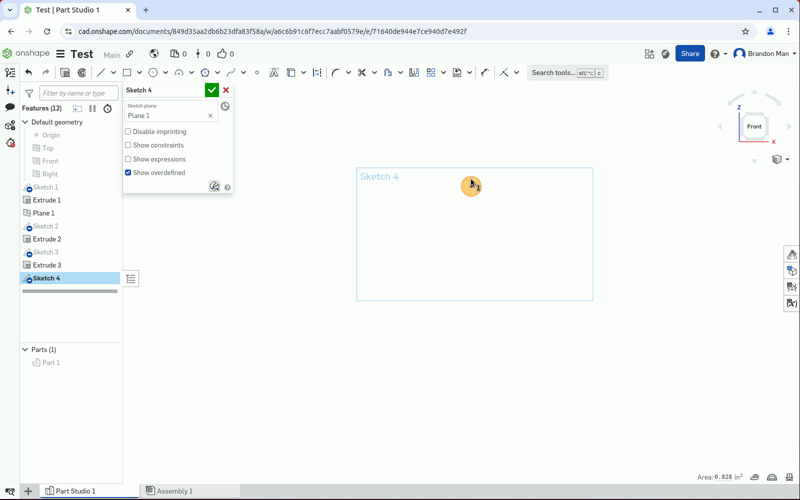
scroll(-6)
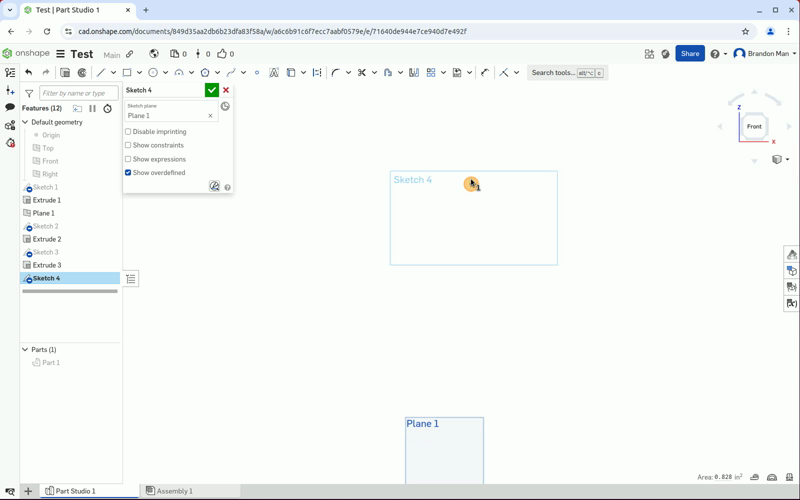
scroll(-6)
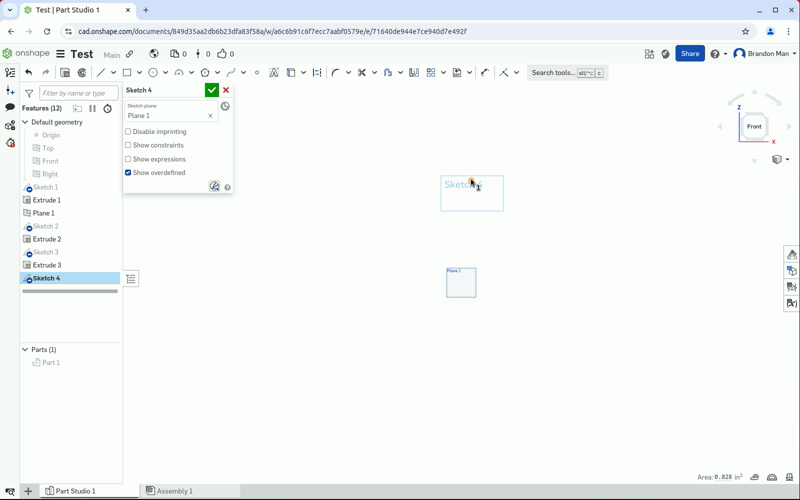
mouse_move(73, 352)
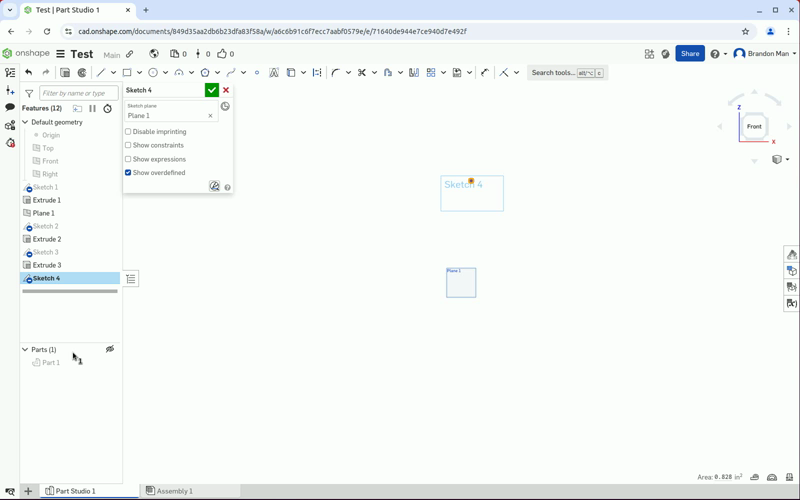
key(shift+y)
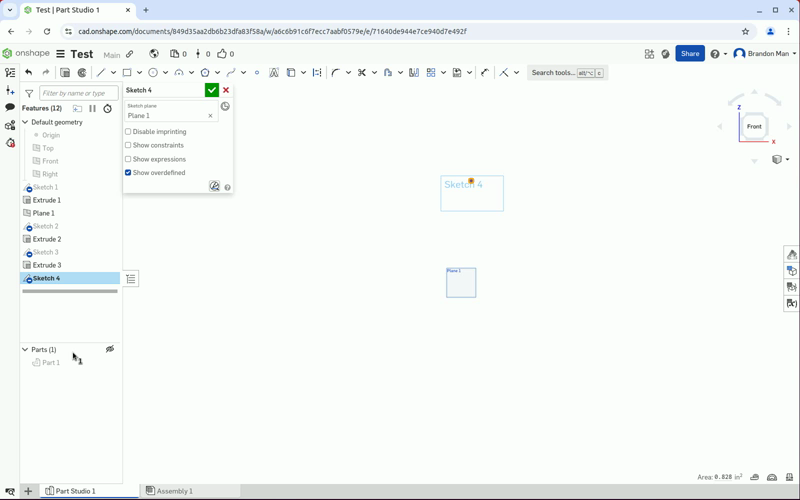
key(shift+e)
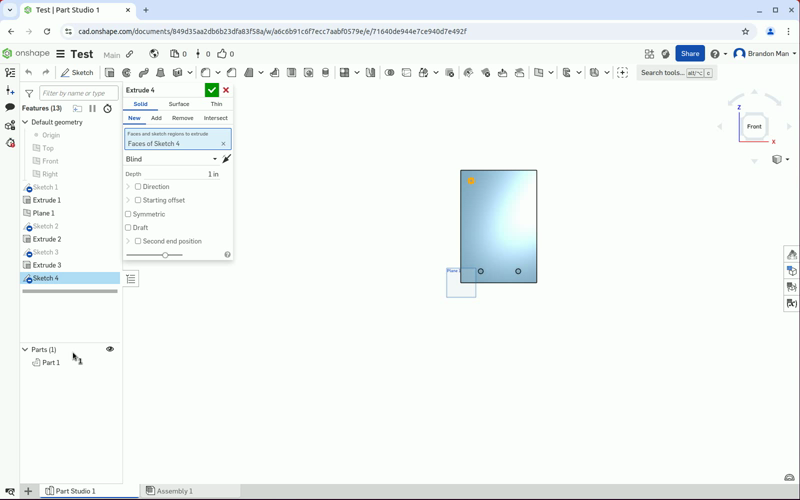
mouse_move(143, 106)
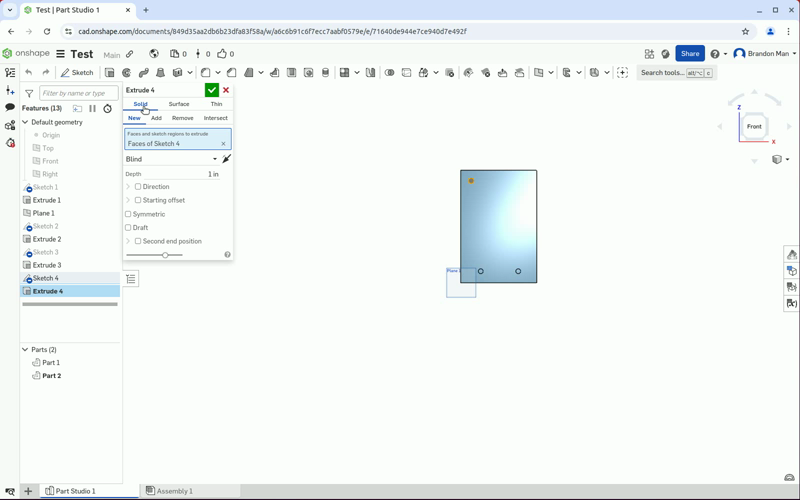
click(143, 106)
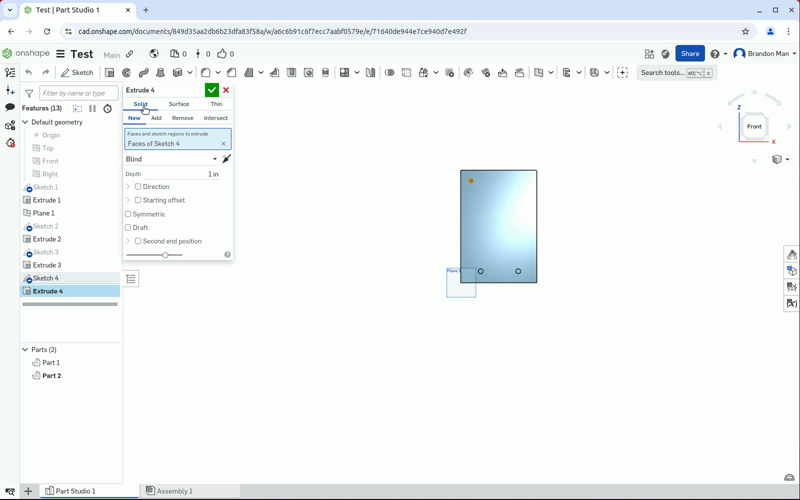
mouse_move(186, 120)
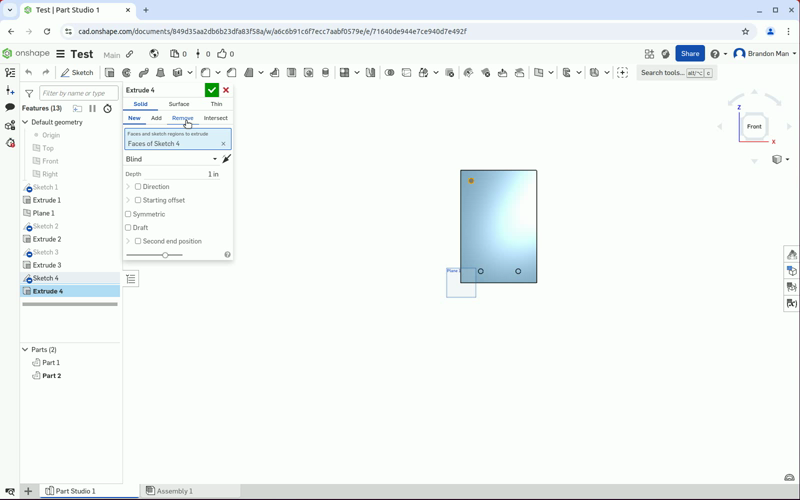
click(186, 120)
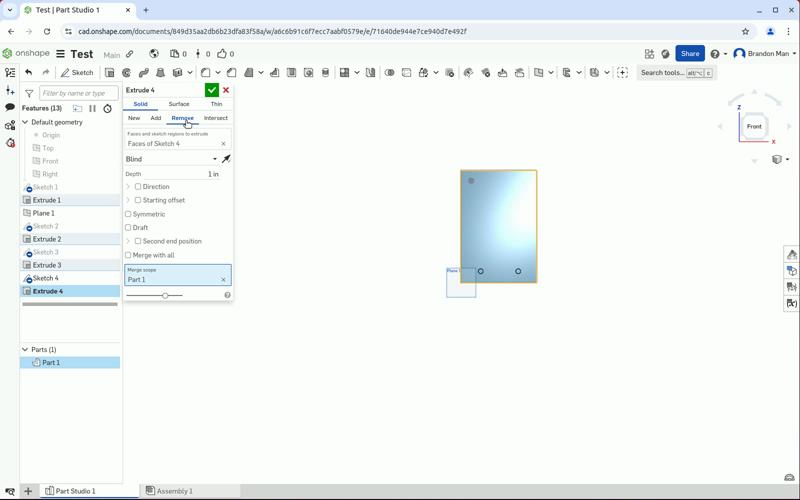
key(tab, 4)
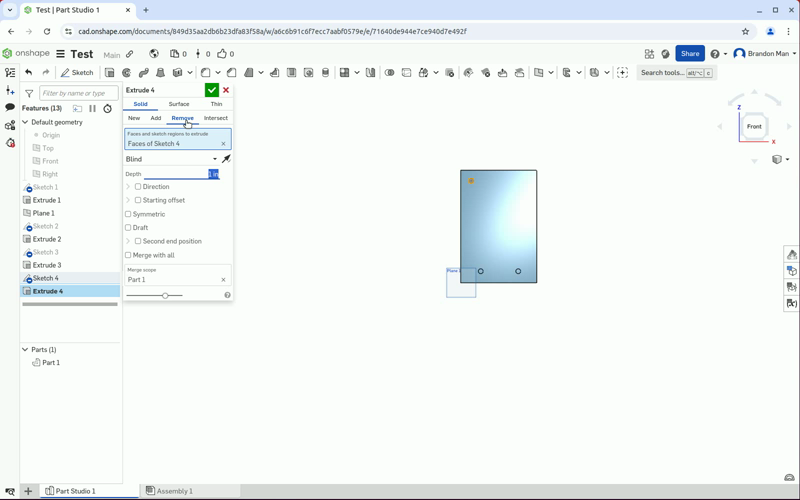
text(0.963)
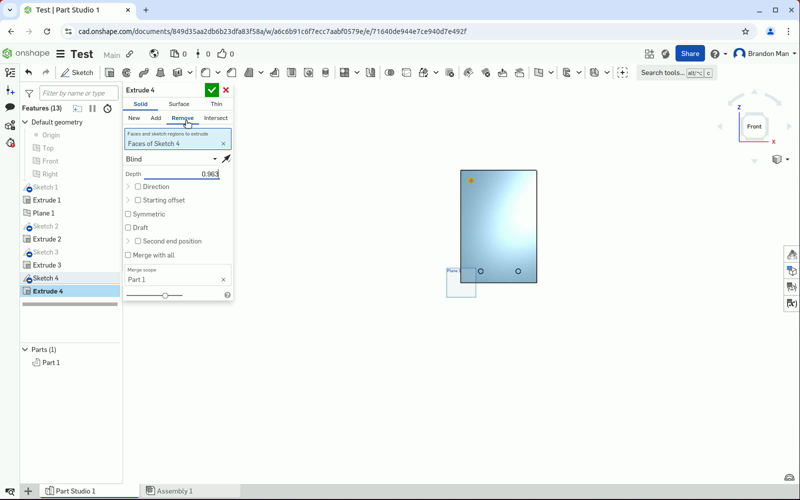
key(tab, 6)
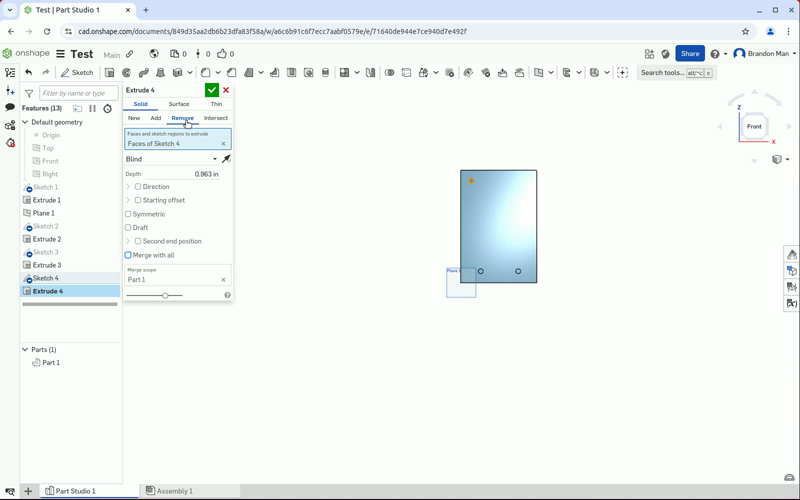
key(space)
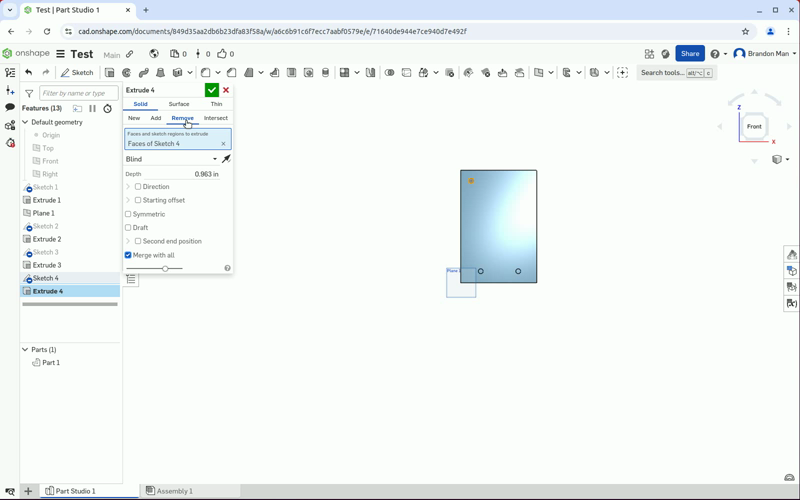
key(enter)
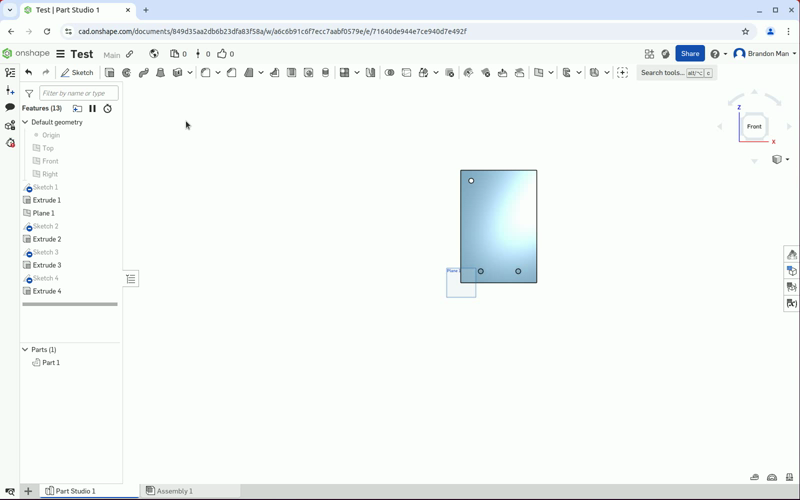
key(shift+h)
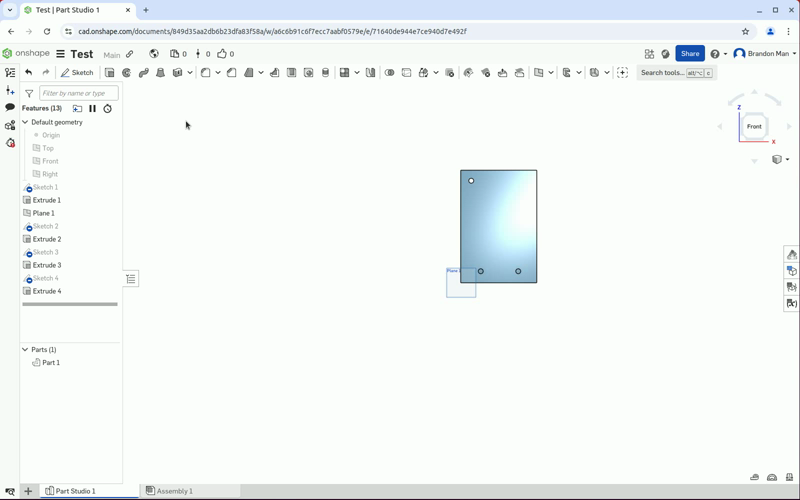
key(shift+h)
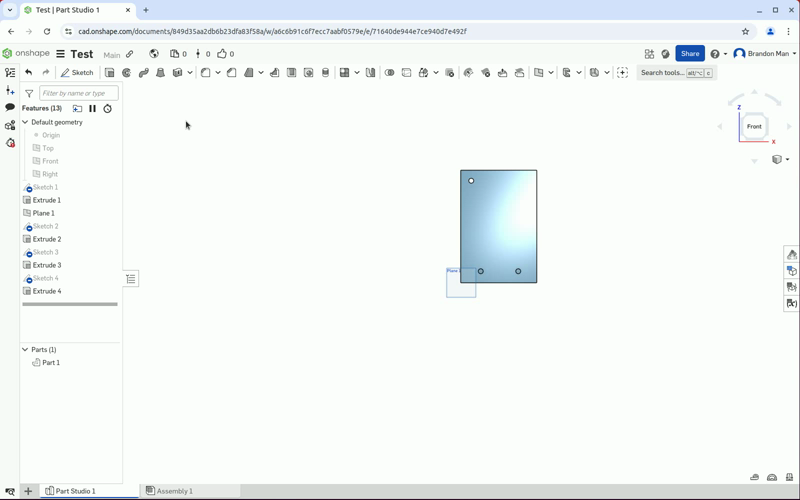
mouse_move(73, 189)
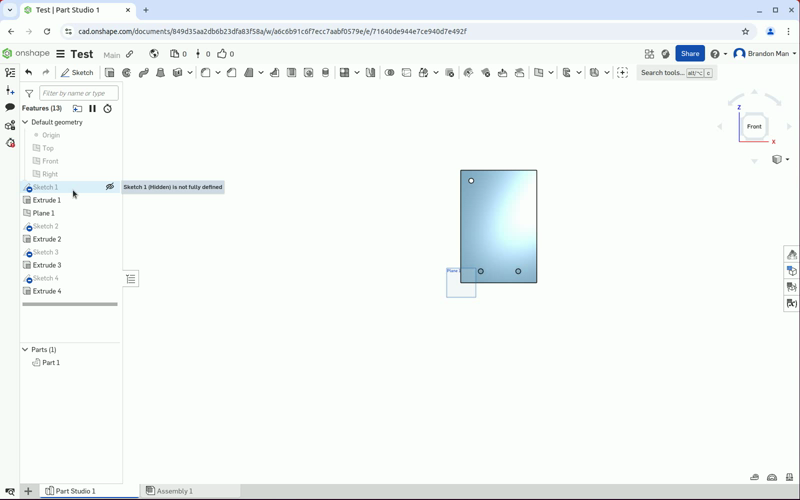
click(73, 189)
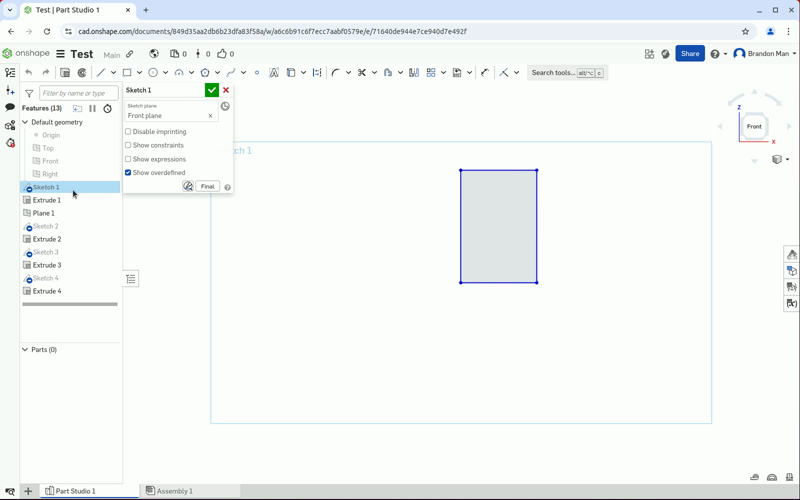
mouse_move(229, 92)
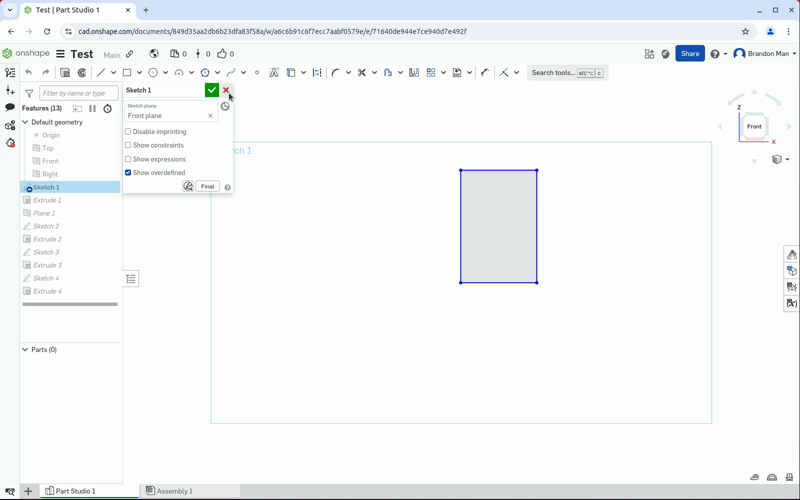
click(229, 92)
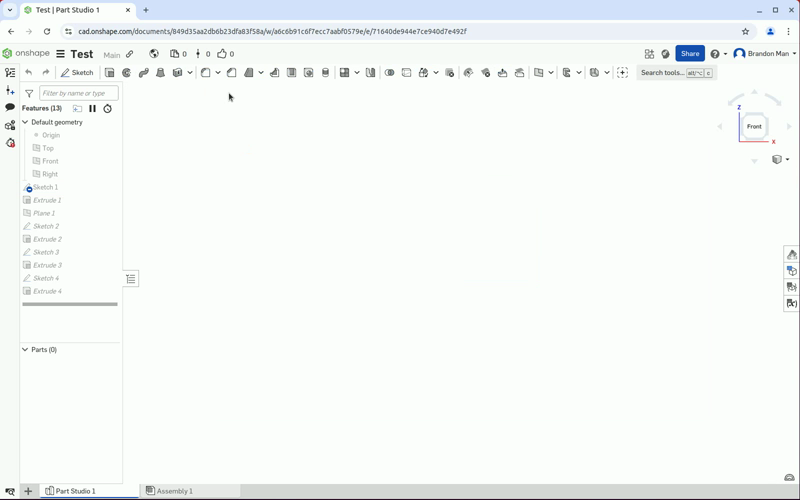
key(shift+s)
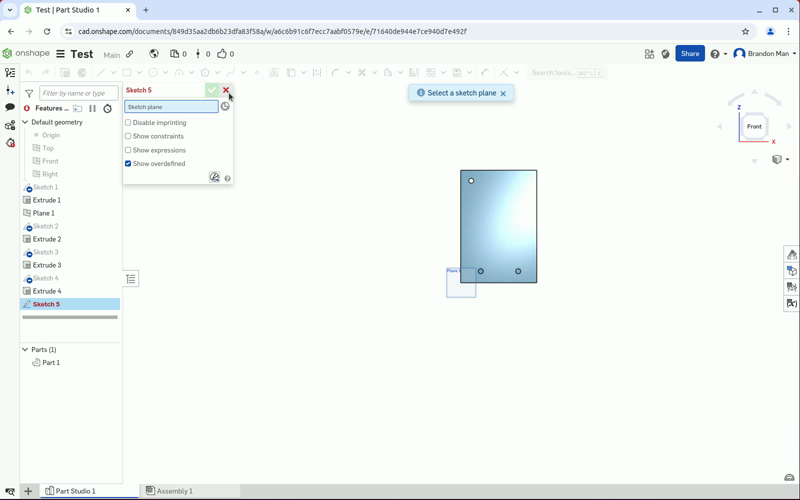
mouse_move(73, 215)
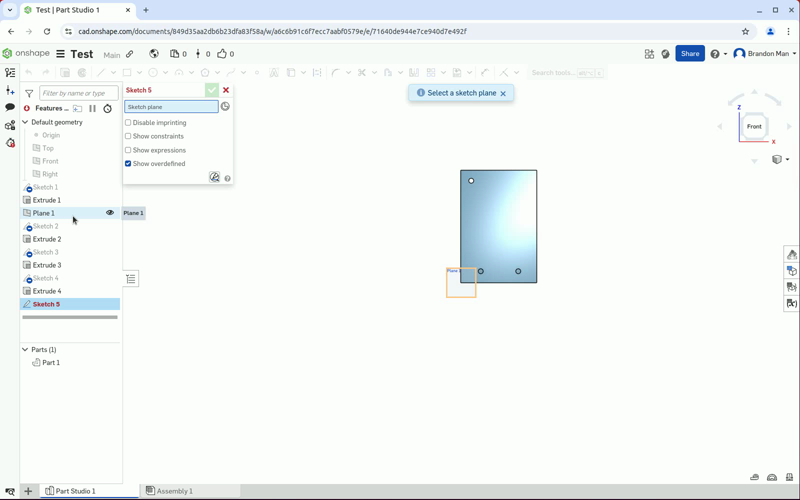
click(73, 215)
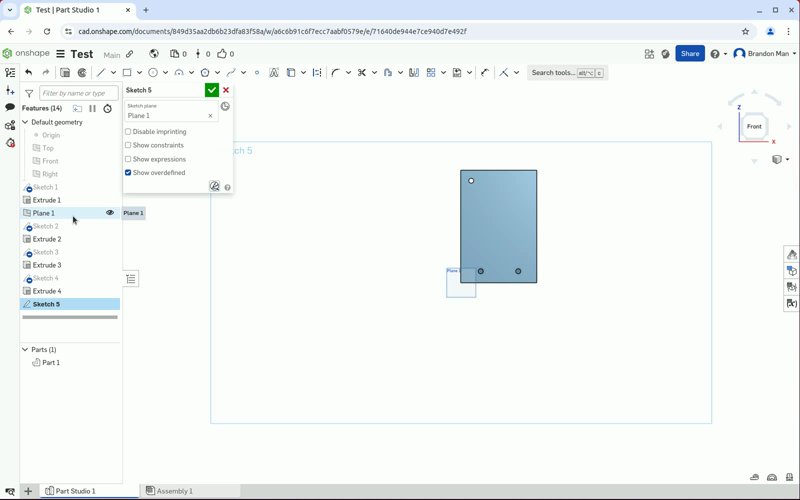
mouse_move(73, 352)
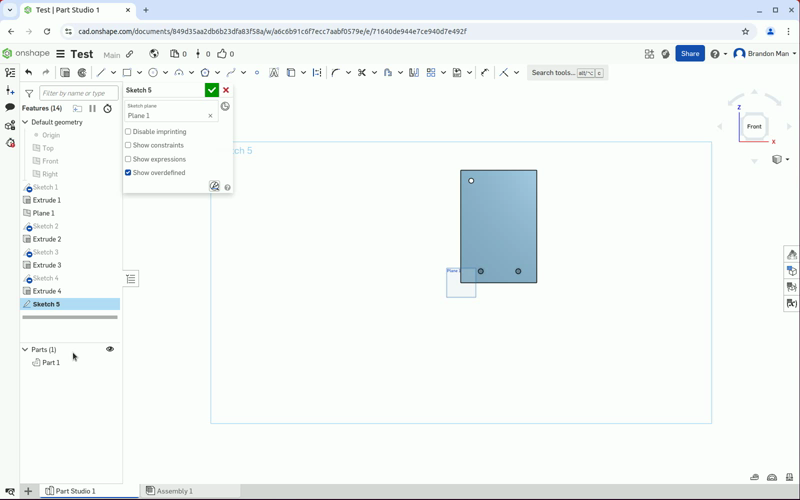
key(y)
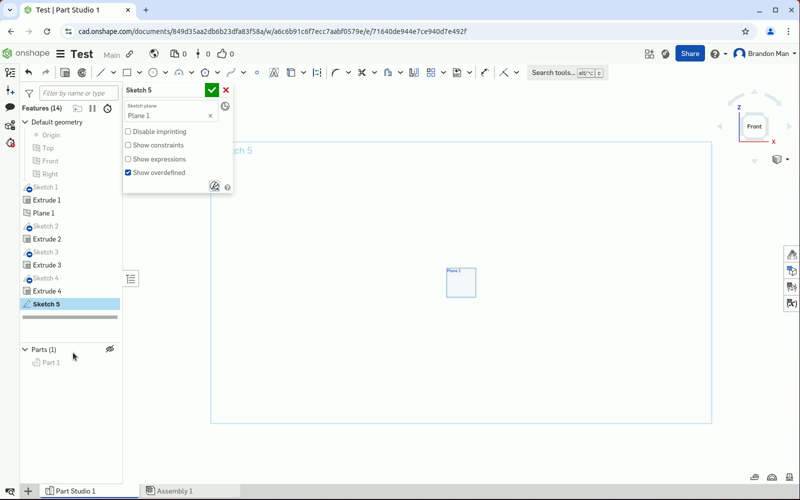
key(c)
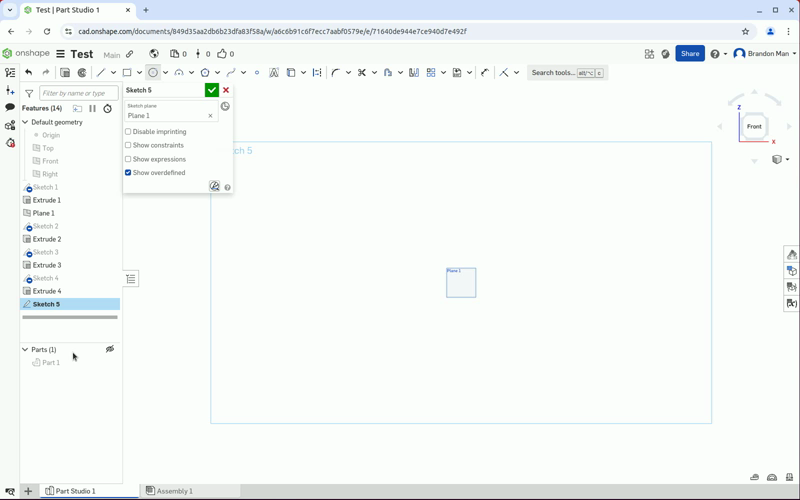
key_down(shift)
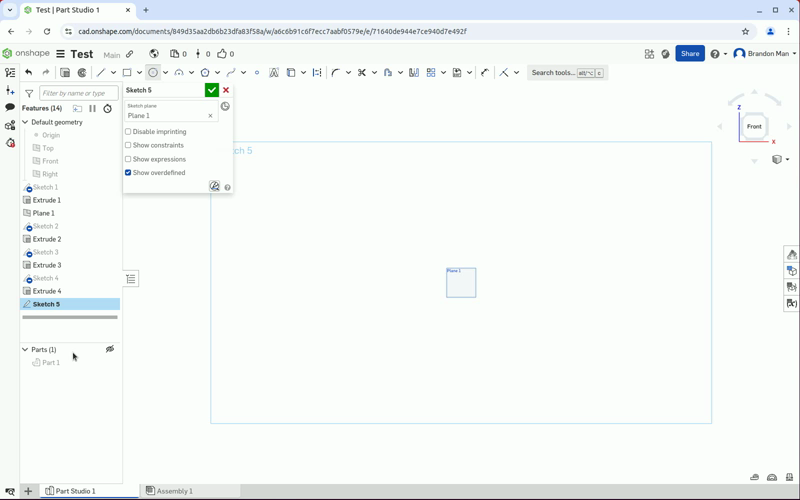
mouse_move(527, 180)
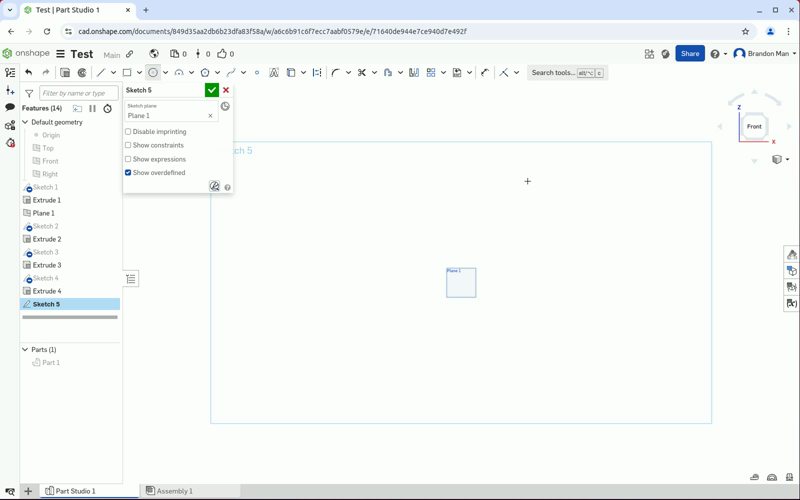
click(527, 180)
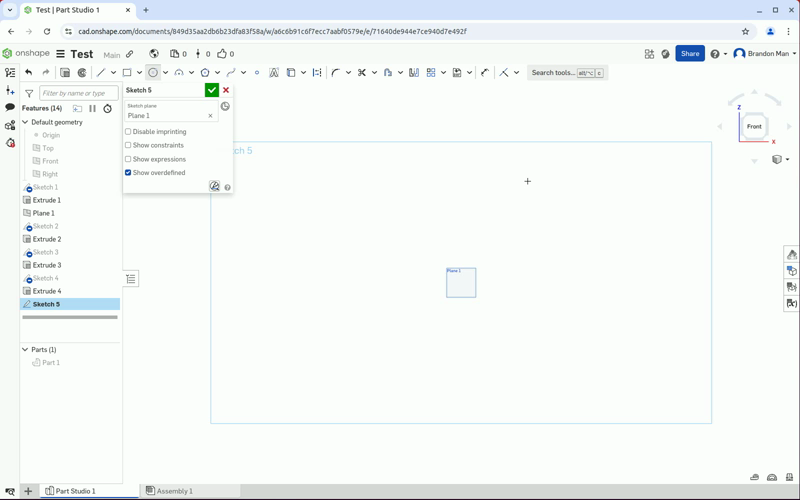
key_up(shift)
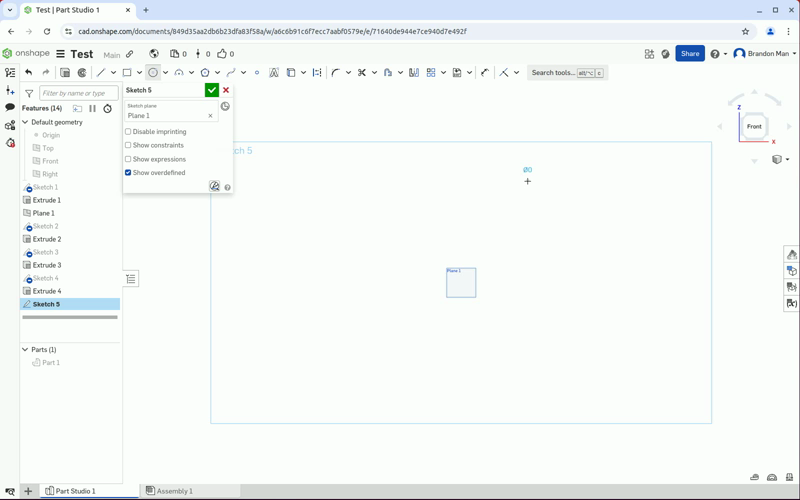
mouse_move(530, 180)
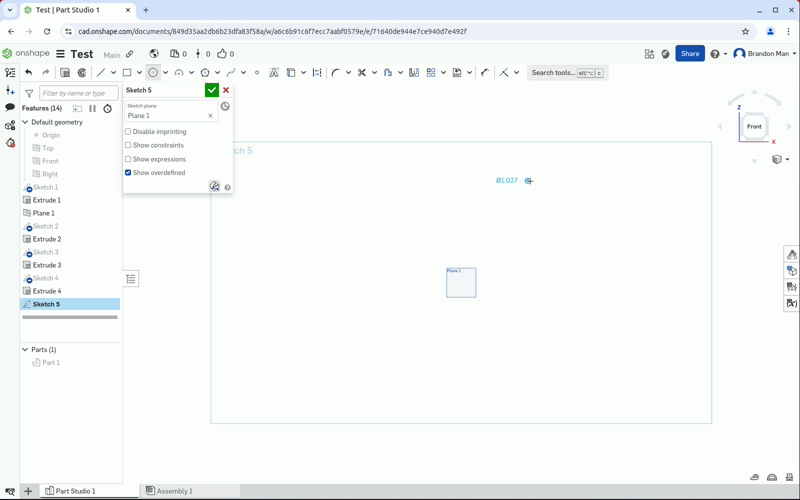
scroll(6)
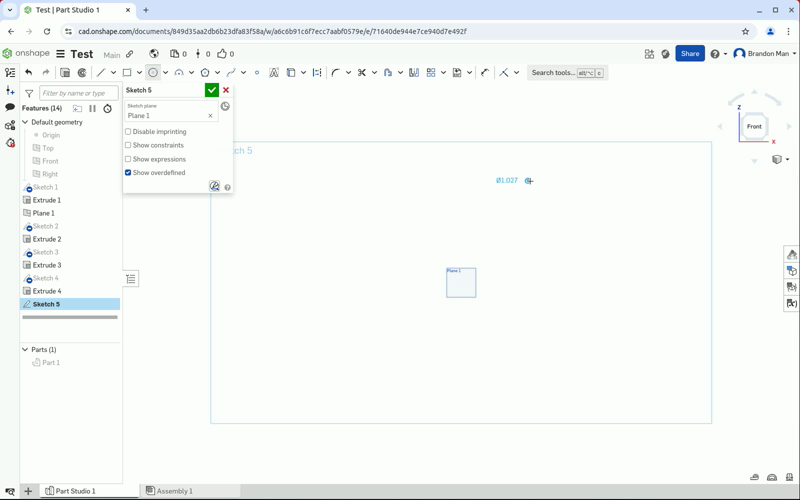
scroll(6)
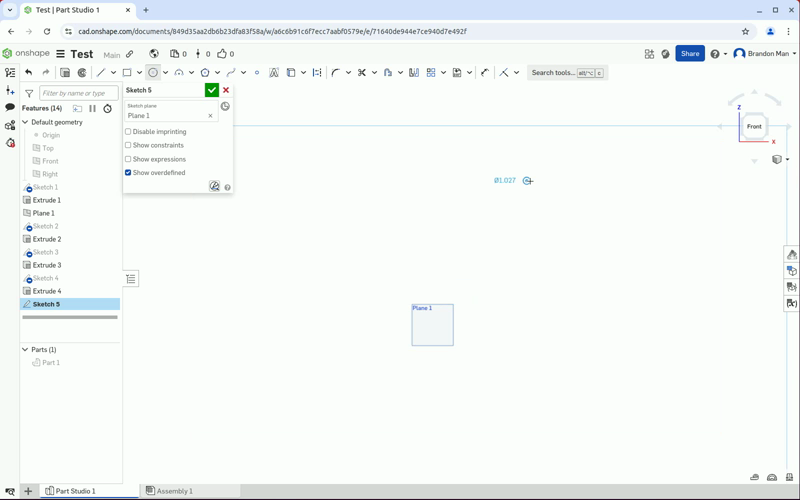
scroll(6)
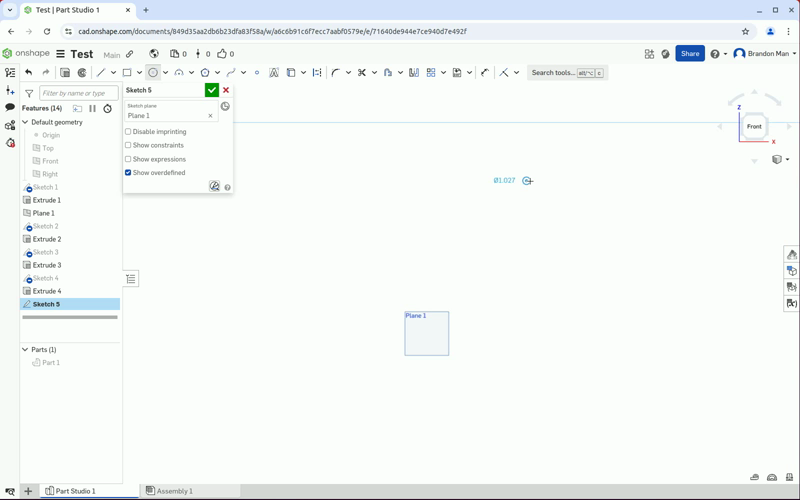
scroll(6)
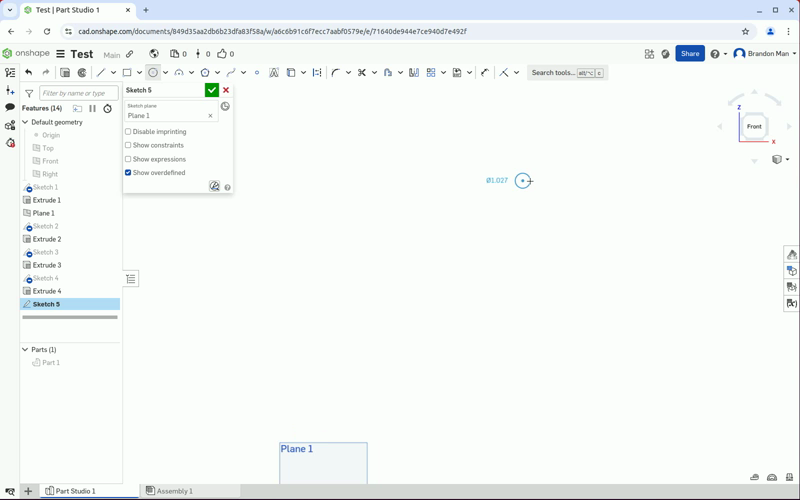
scroll(6)
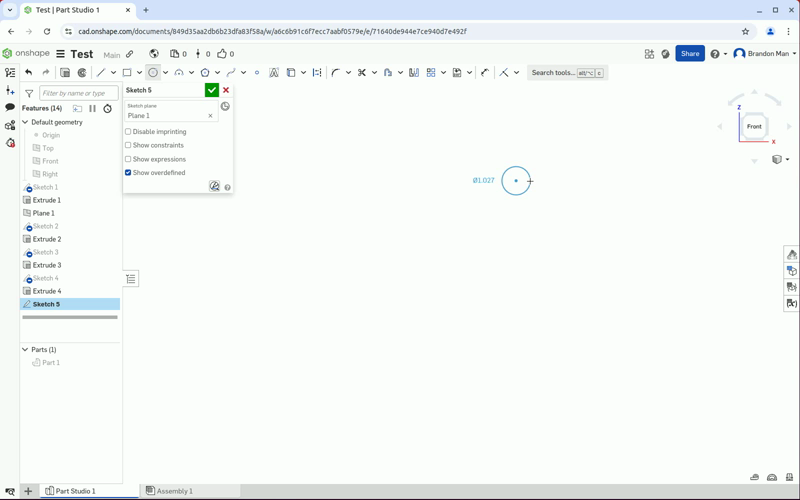
scroll(6)
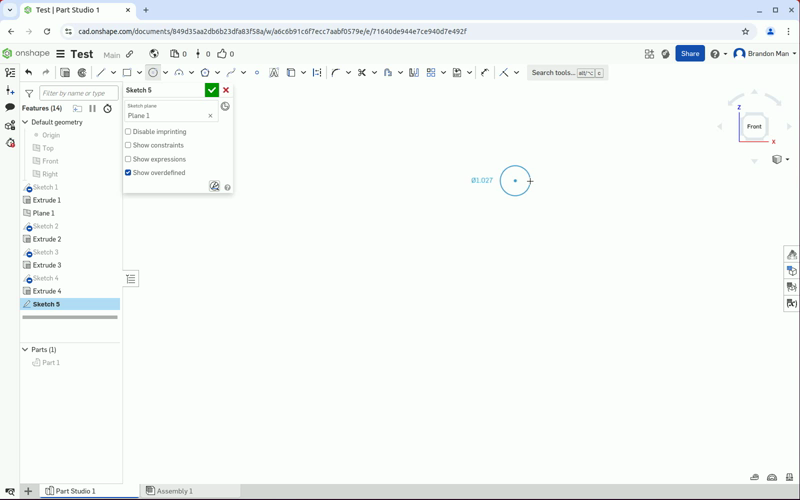
scroll(6)
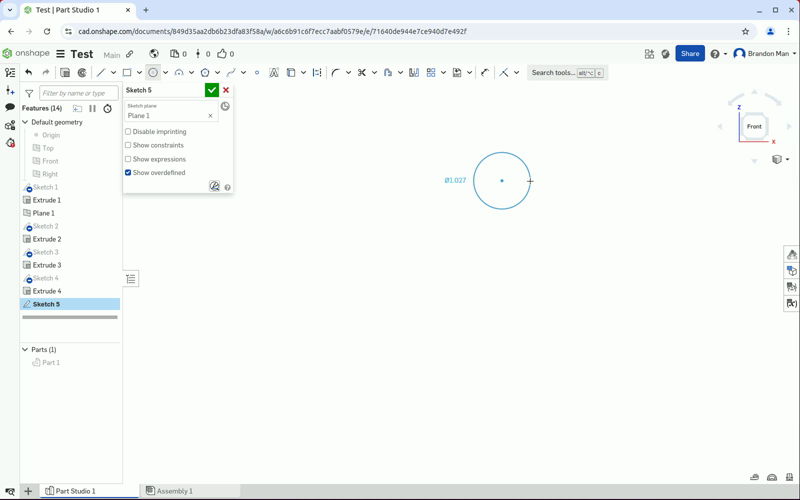
click(530, 180)
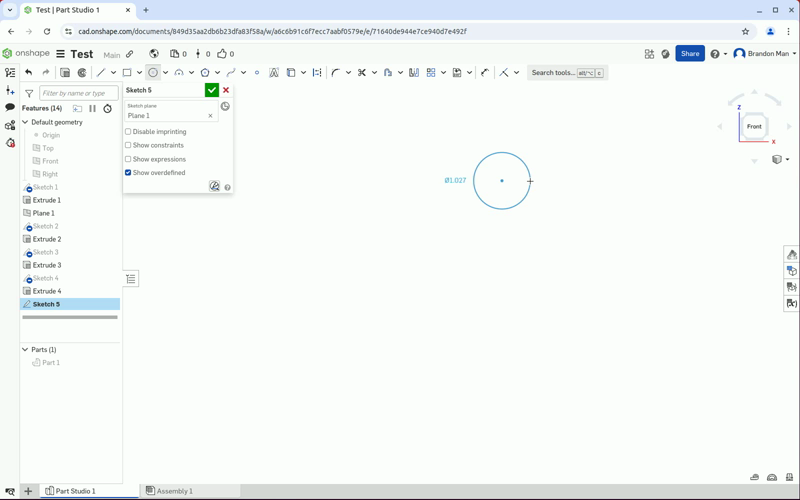
scroll(-6)
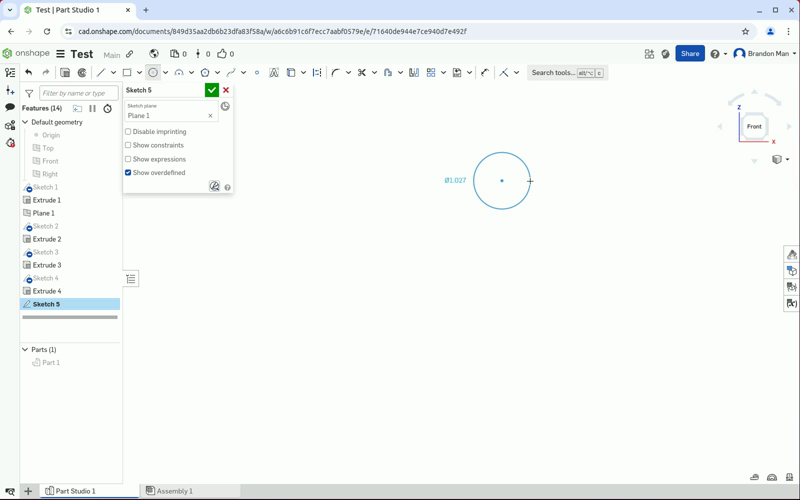
scroll(-6)
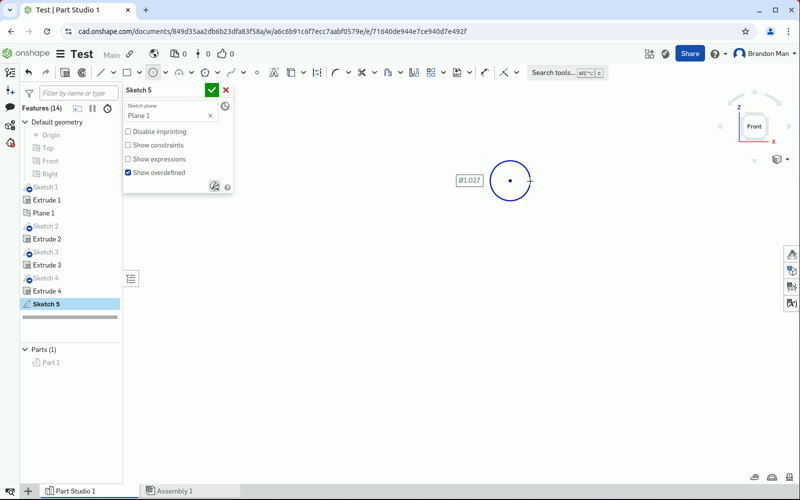
scroll(-6)
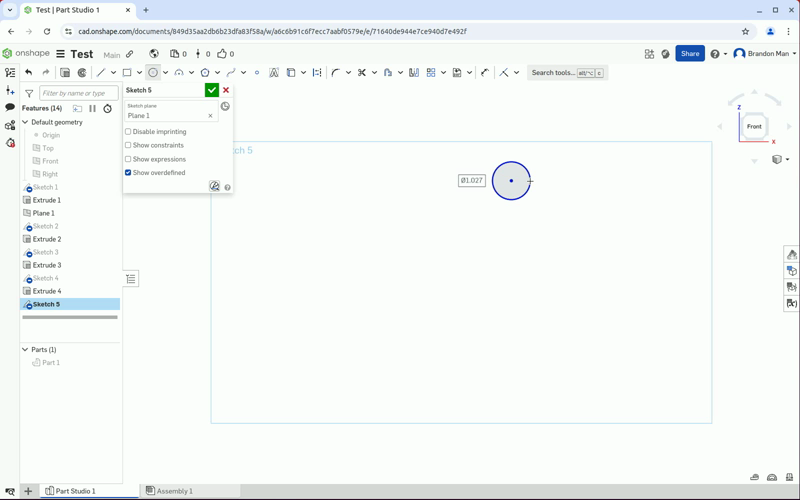
scroll(-6)
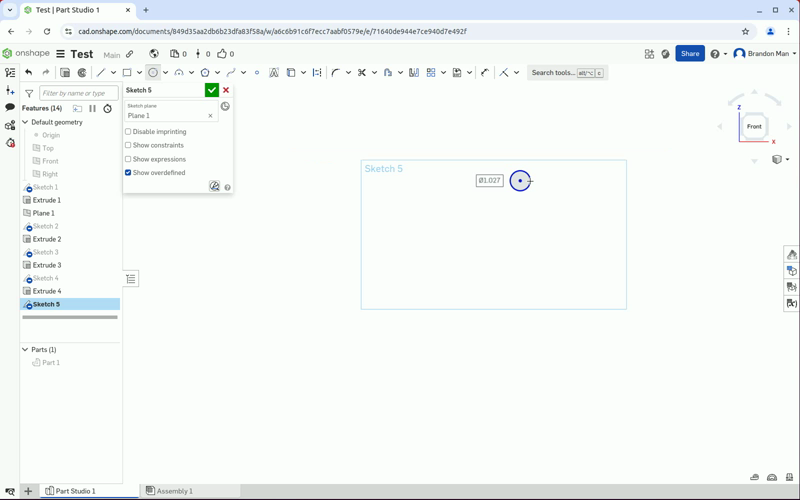
scroll(-6)
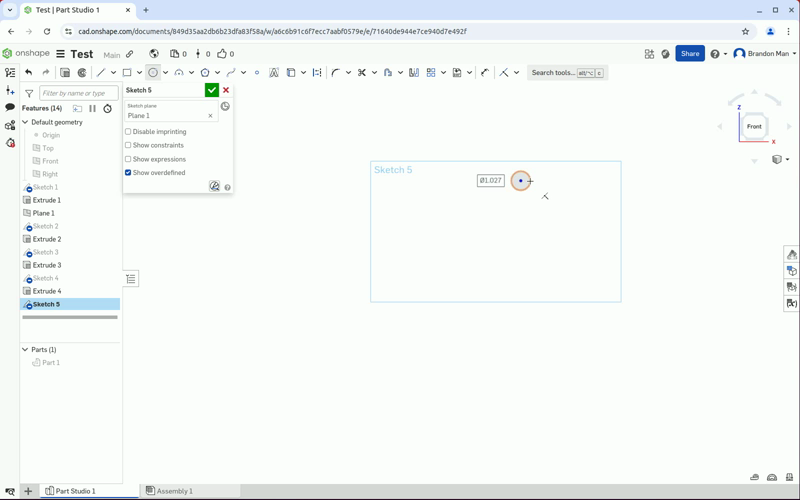
scroll(-6)
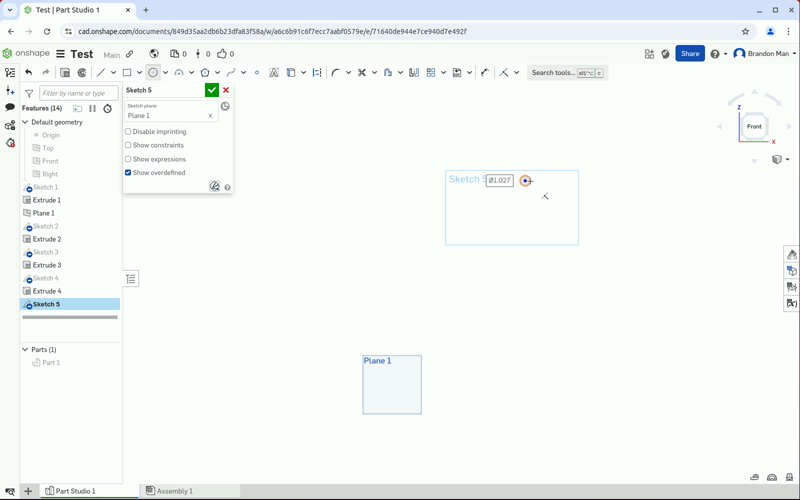
scroll(-6)
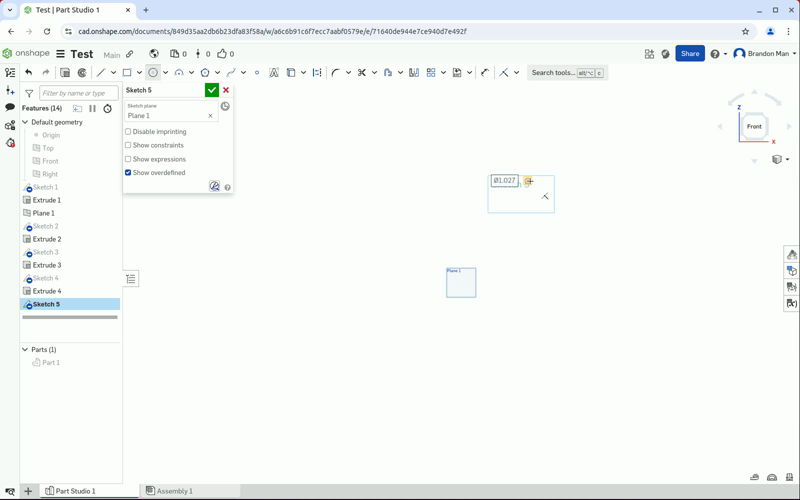
key(esc)
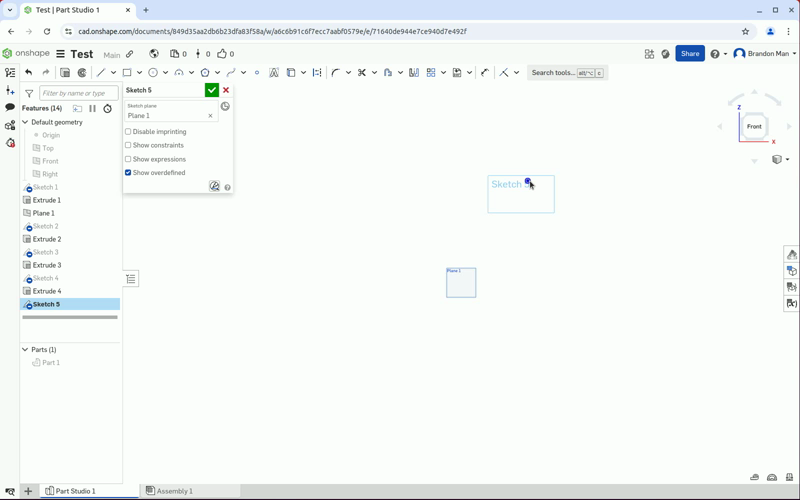
mouse_move(528, 182)
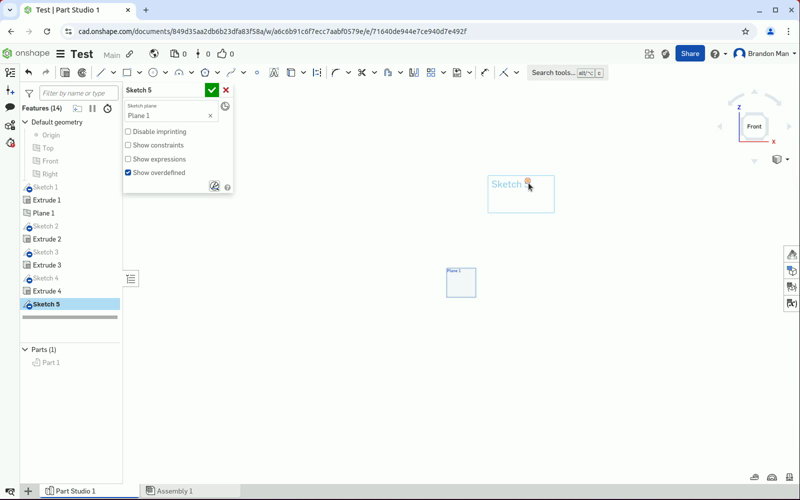
scroll(6)
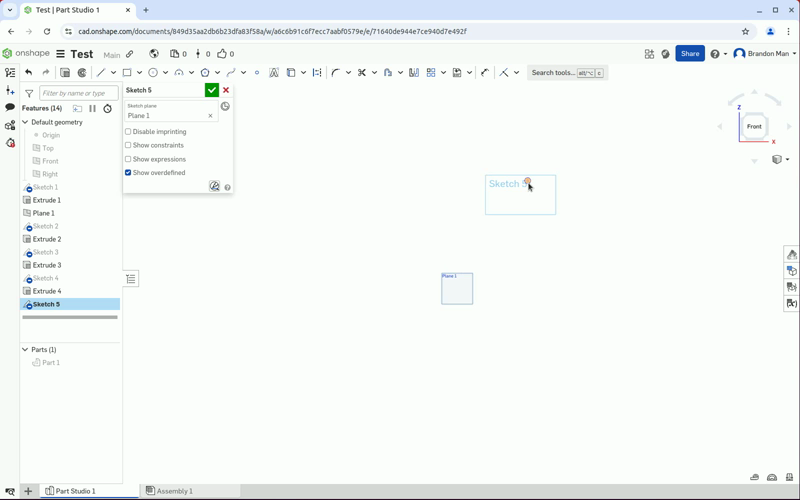
scroll(6)
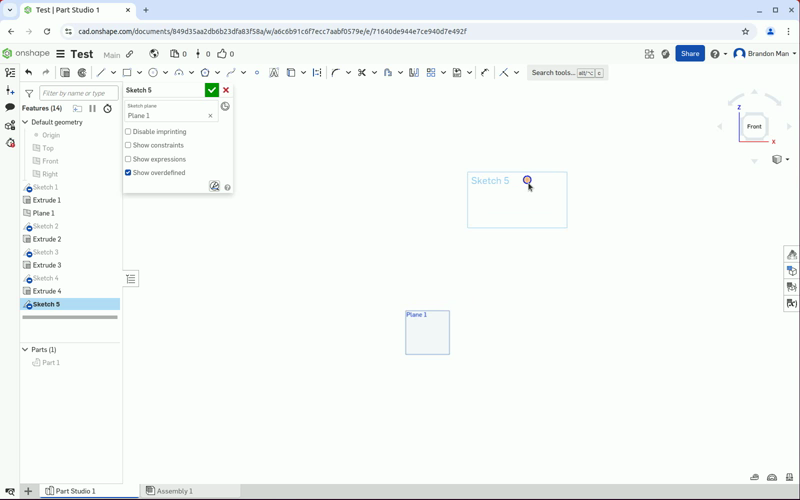
scroll(6)
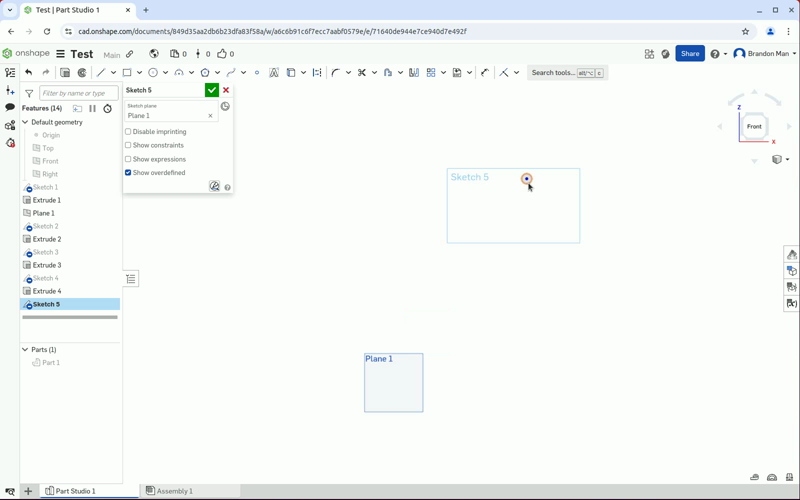
scroll(6)
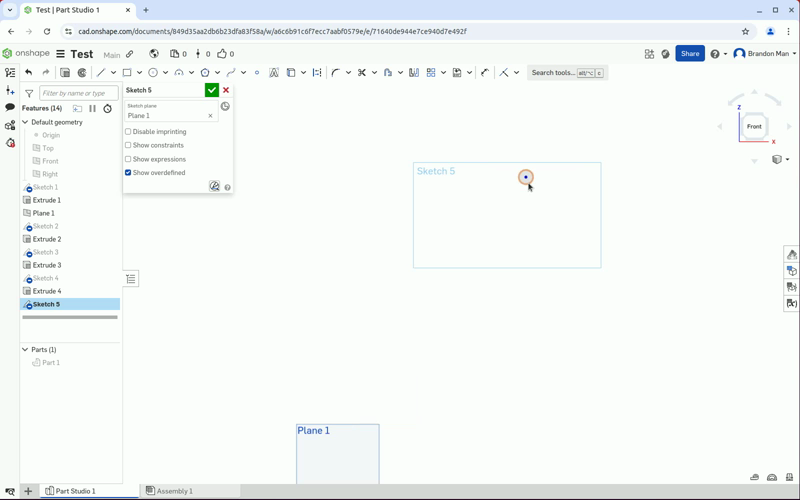
scroll(6)
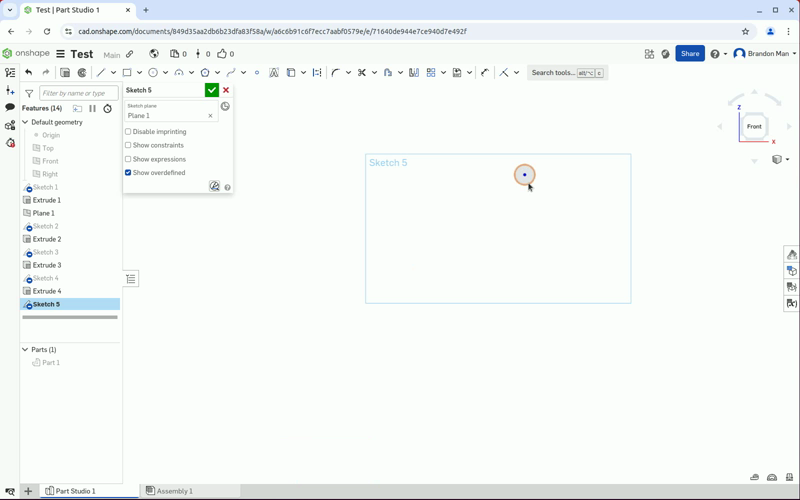
scroll(6)
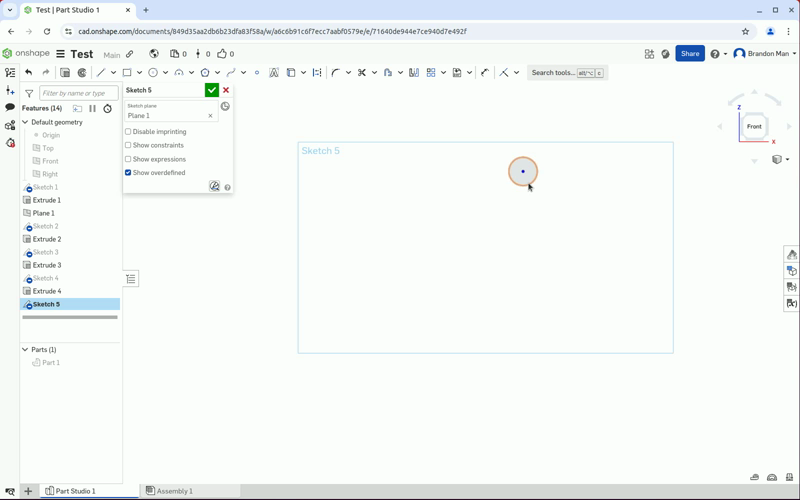
scroll(6)
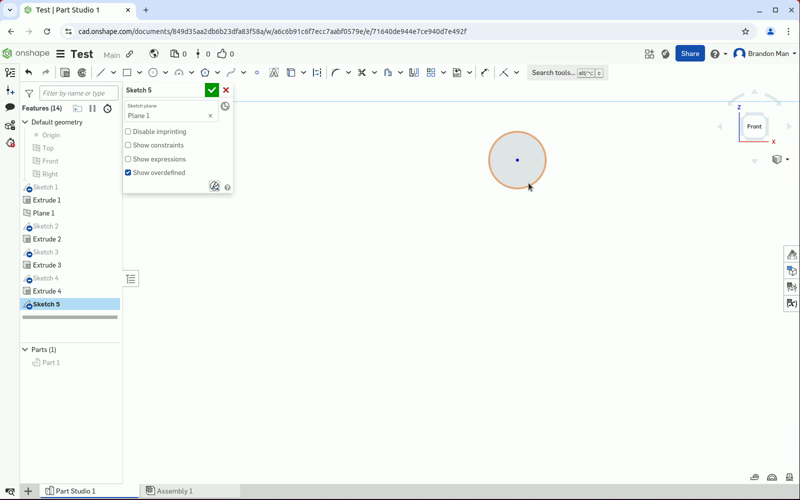
click(528, 182)
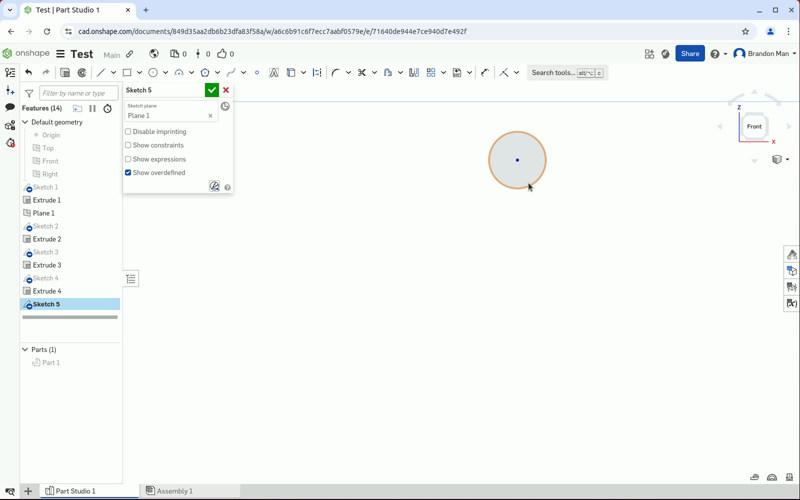
scroll(-6)
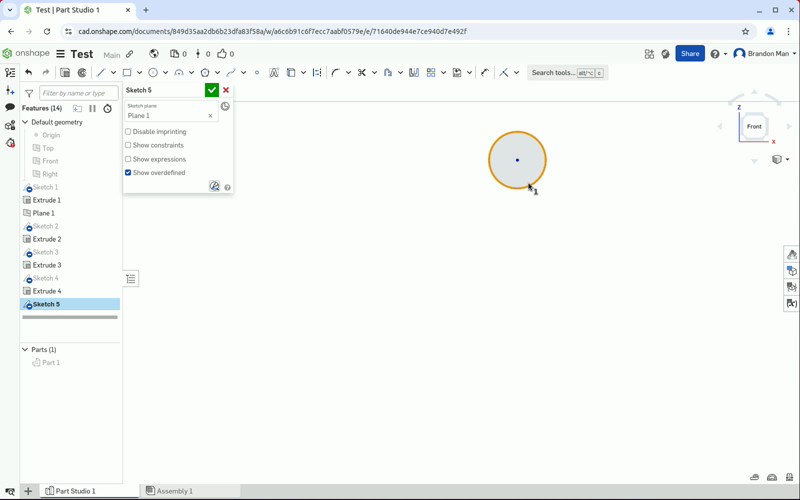
scroll(-6)
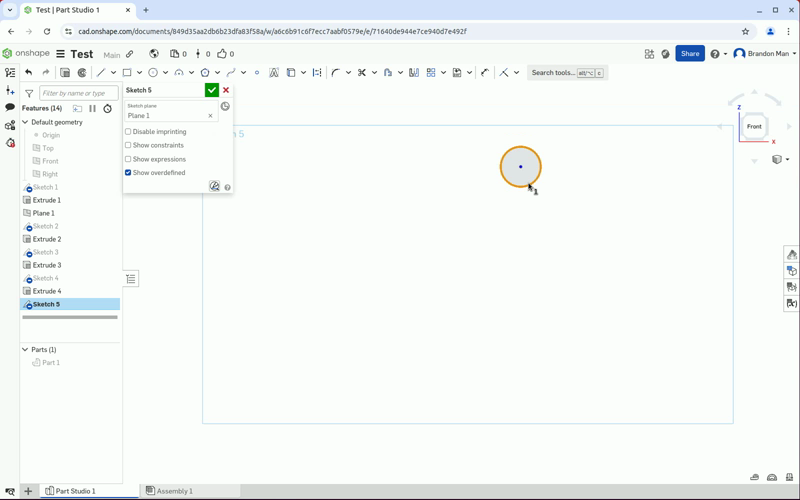
scroll(-6)
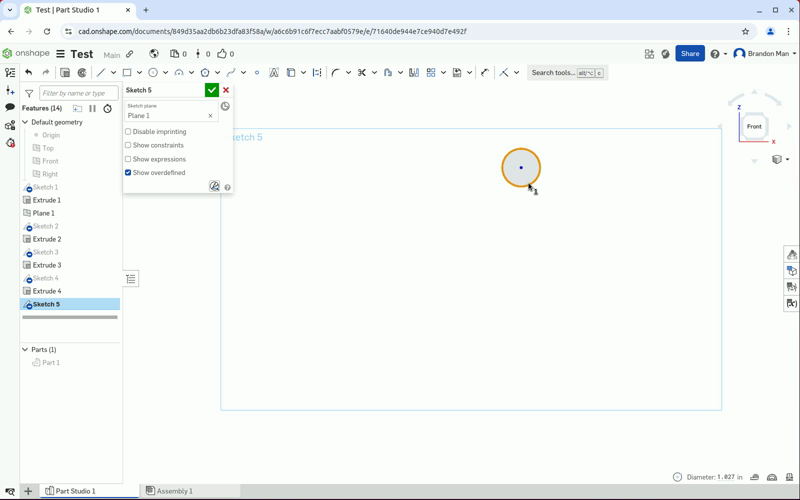
scroll(-6)
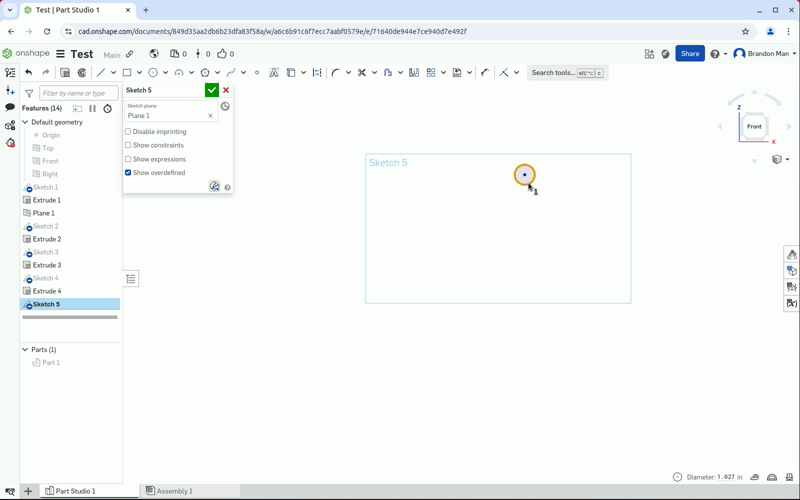
scroll(-6)
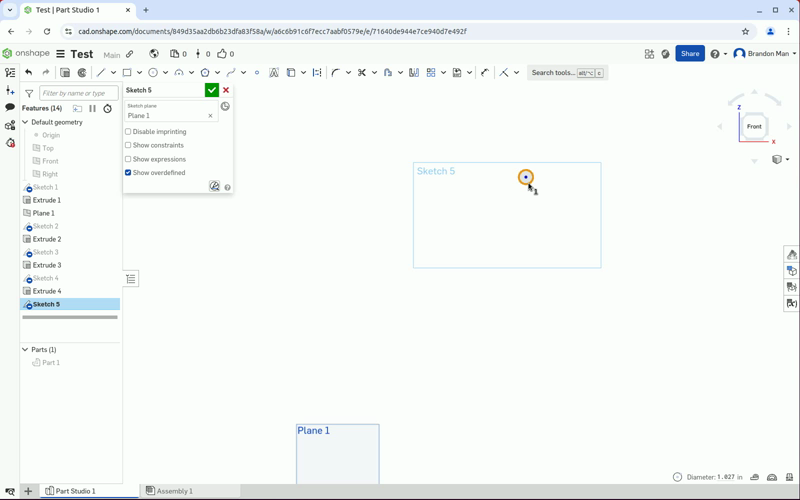
scroll(-6)
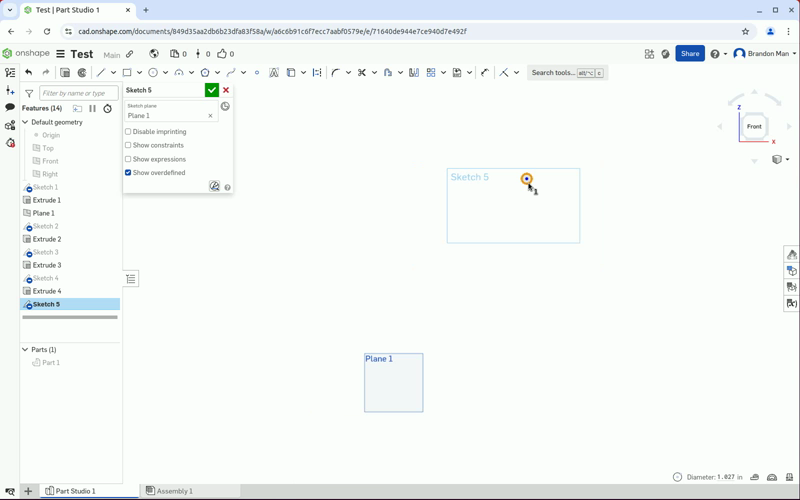
scroll(-6)
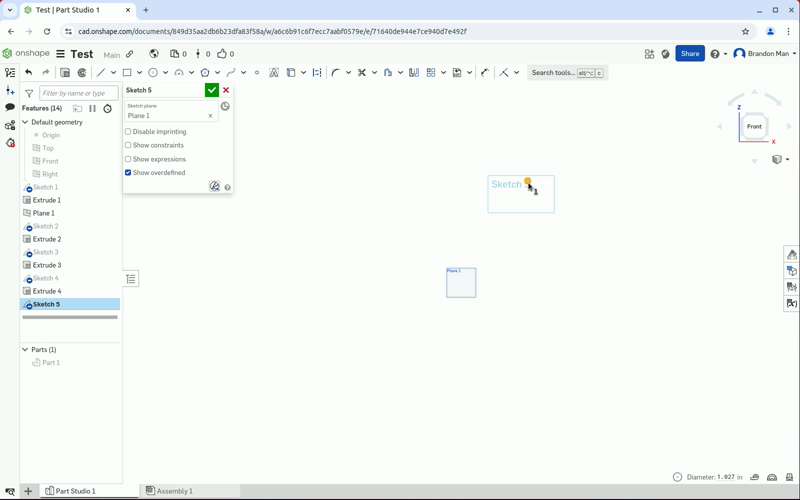
mouse_move(73, 352)
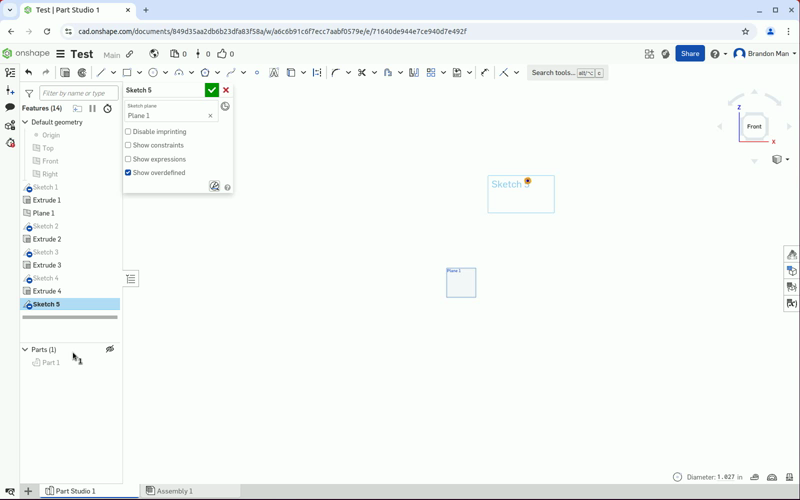
key(shift+y)
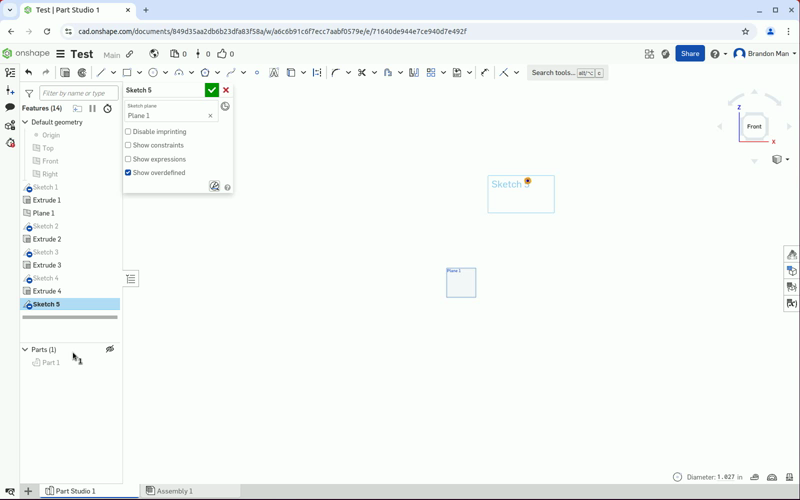
key(shift+e)
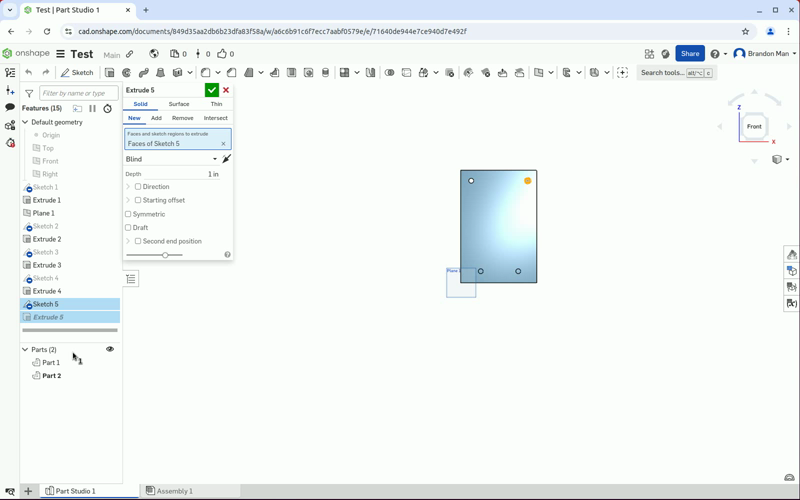
mouse_move(143, 106)
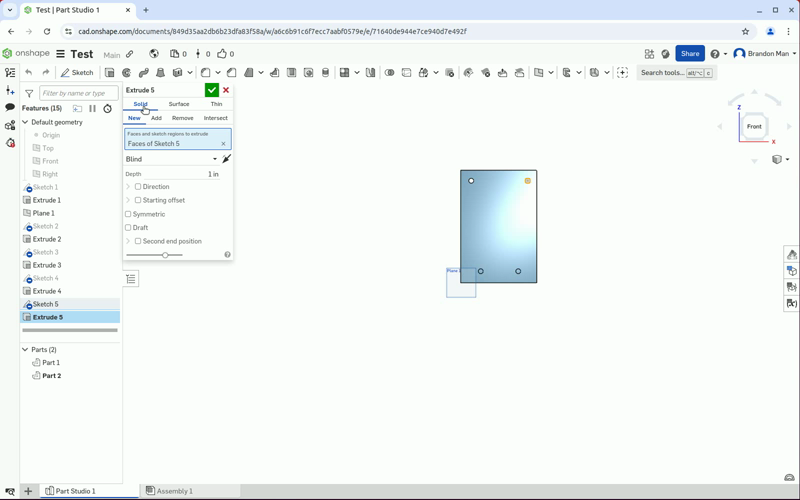
click(143, 106)
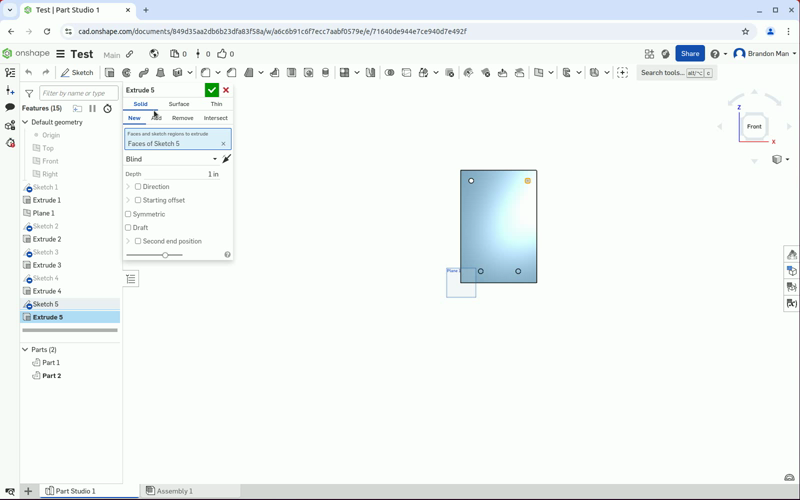
mouse_move(186, 120)
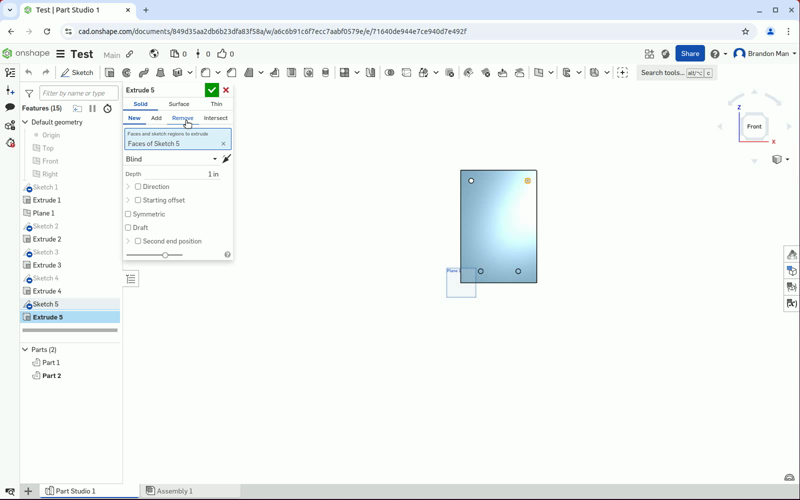
click(186, 120)
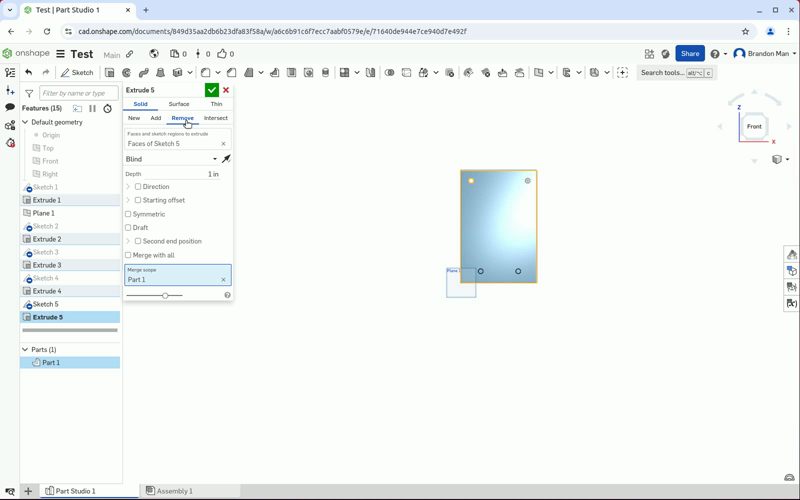
key(tab, 4)
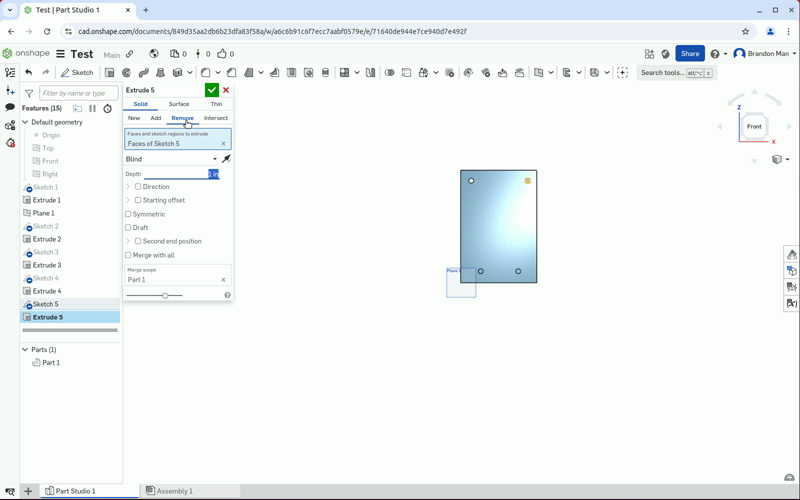
text(0.963)
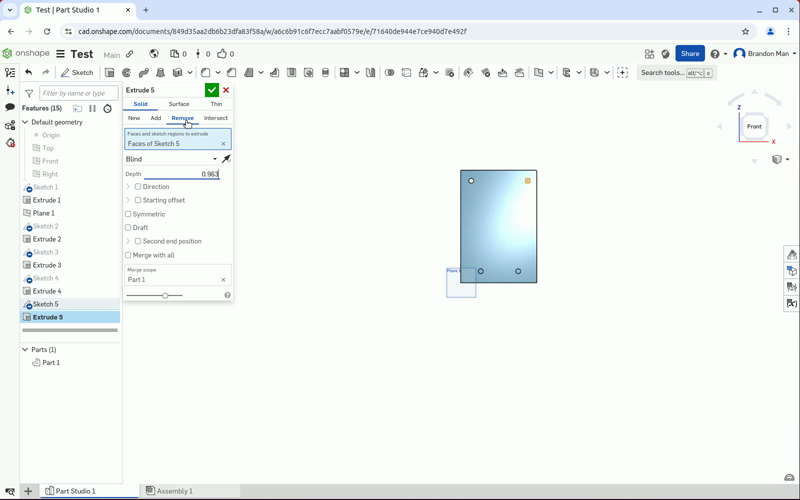
key(tab, 6)
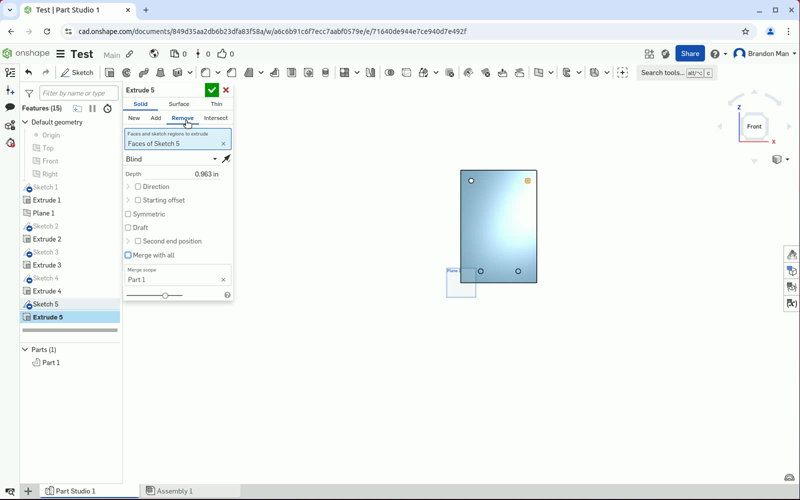
key(space)
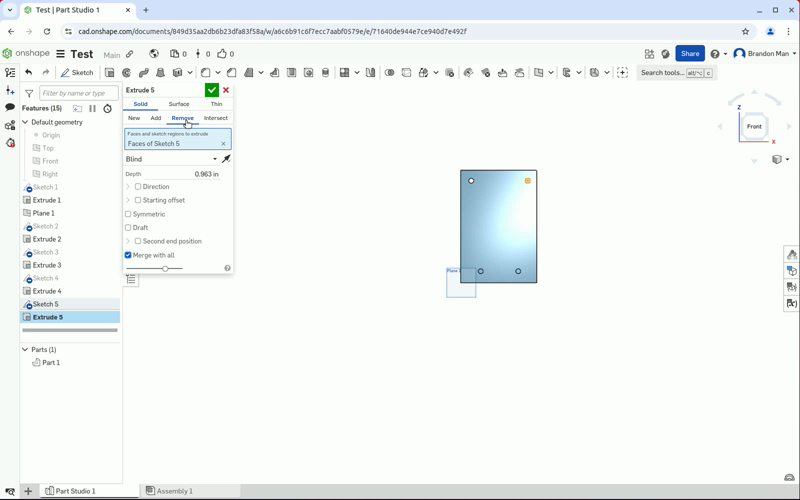
key(enter)
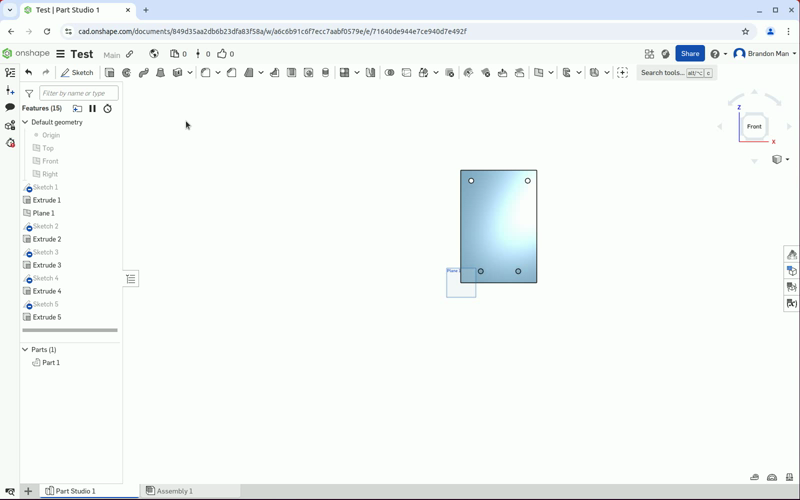
key(shift+h)
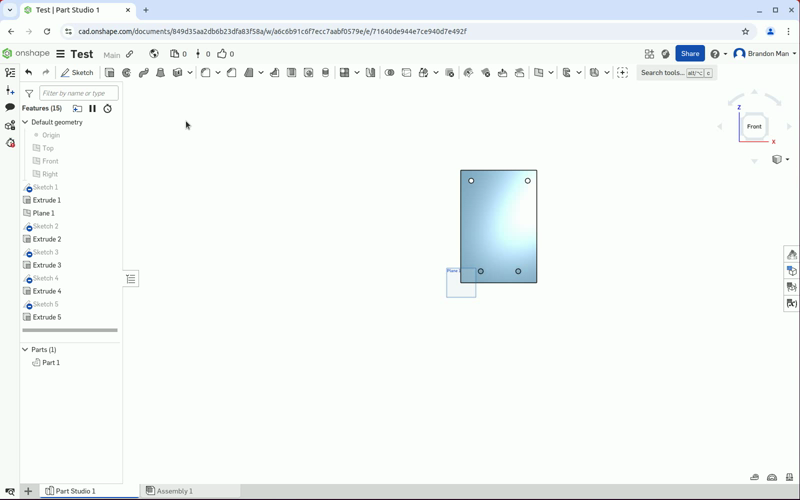
key(shift+h)
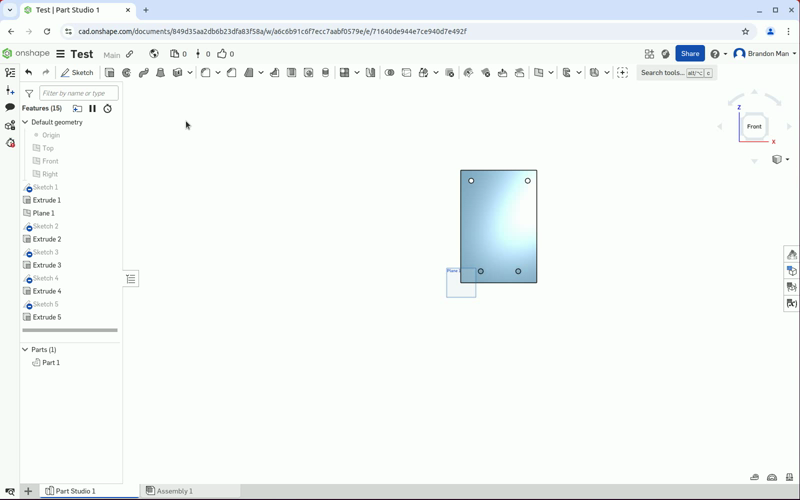
key(shift+7)
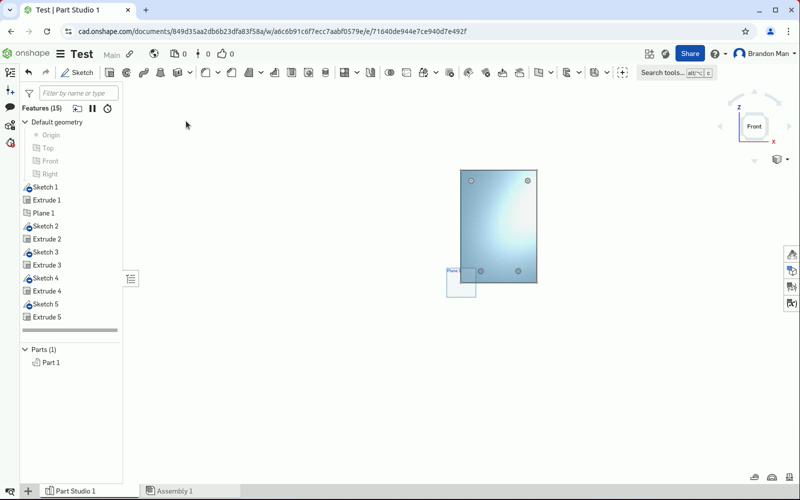
key(left, 2)
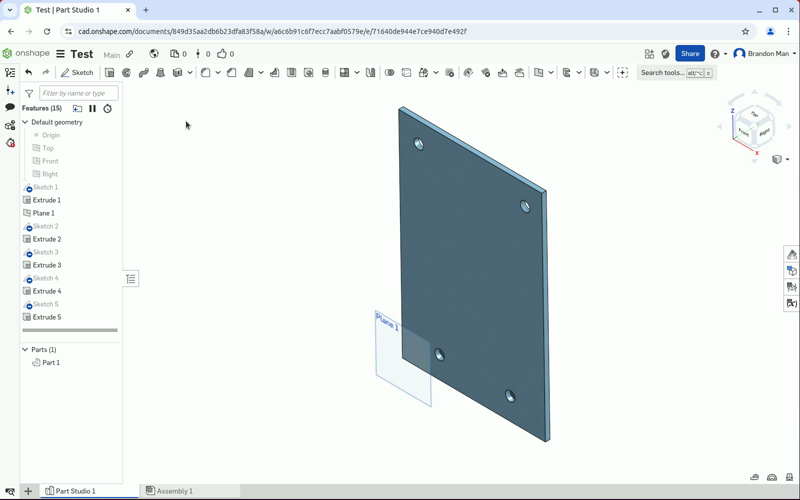
key(down, 2)
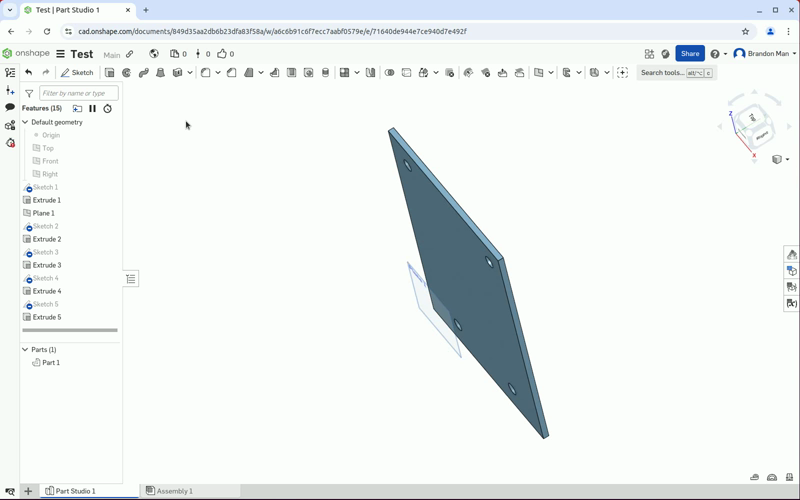
key(up, 2)
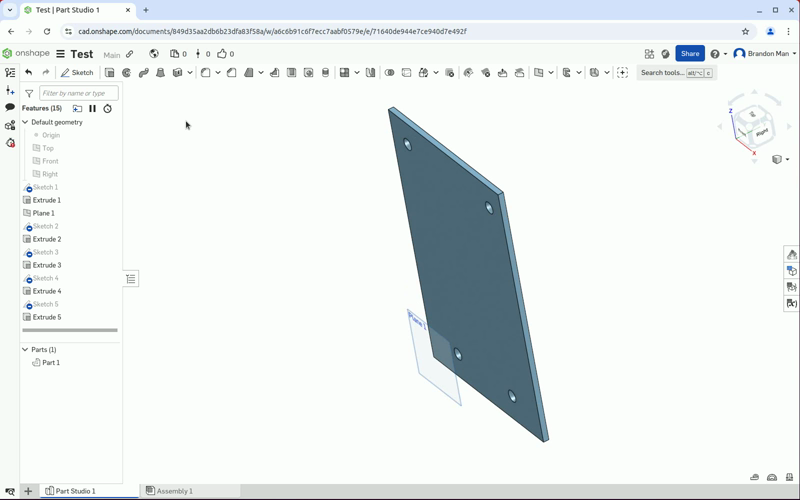
key(right, 2)
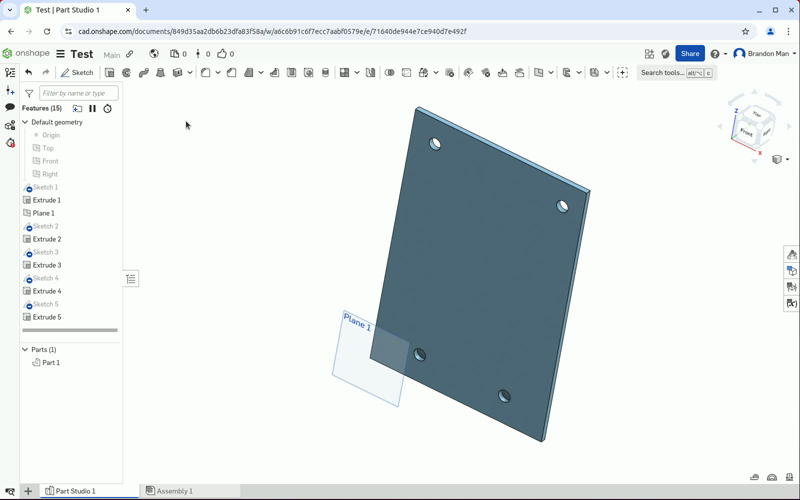
mouse_move(73, 189)
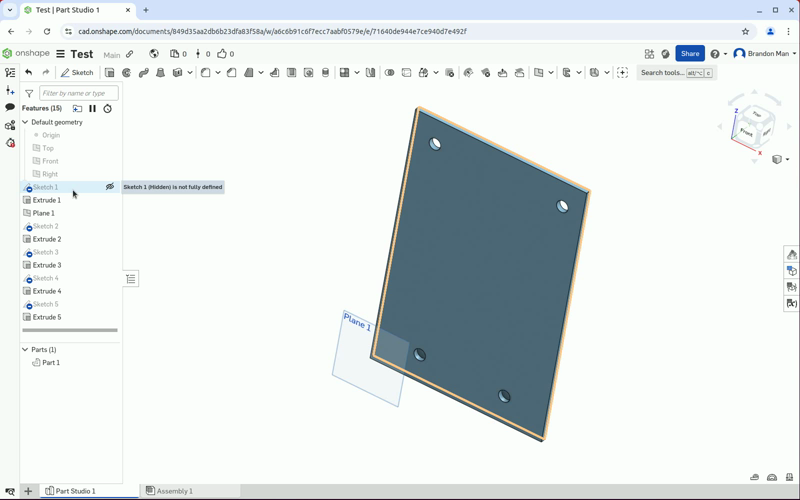
click(73, 189)